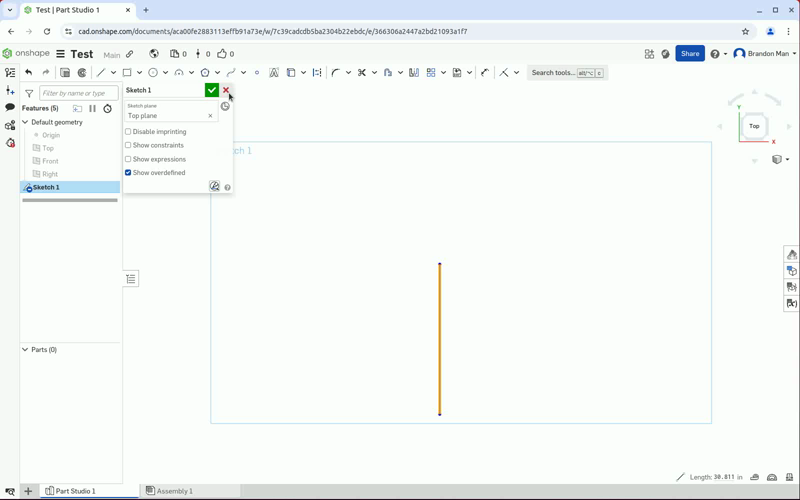
key(shift+h)
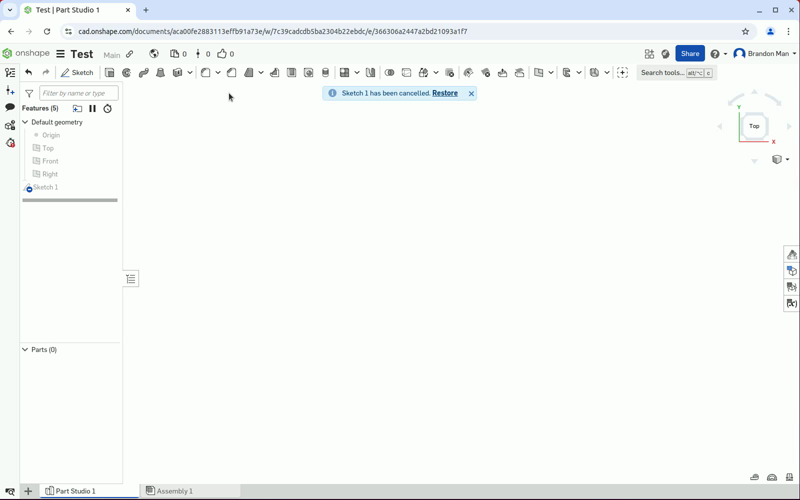
mouse_move(73, 352)
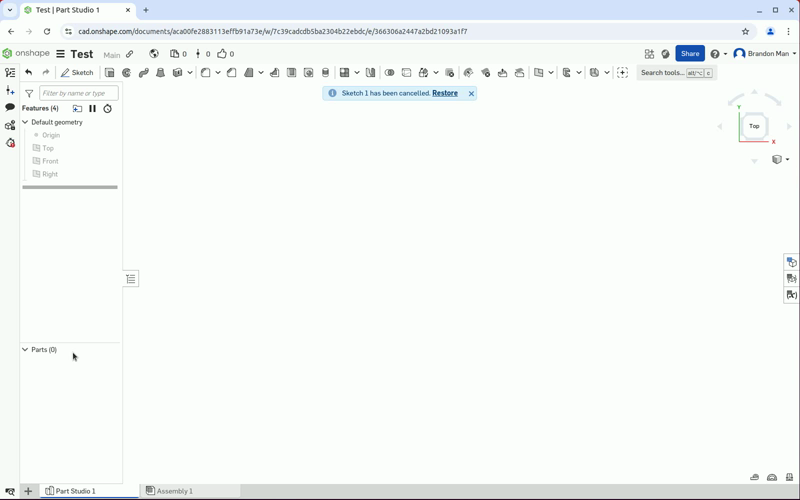
key(y)
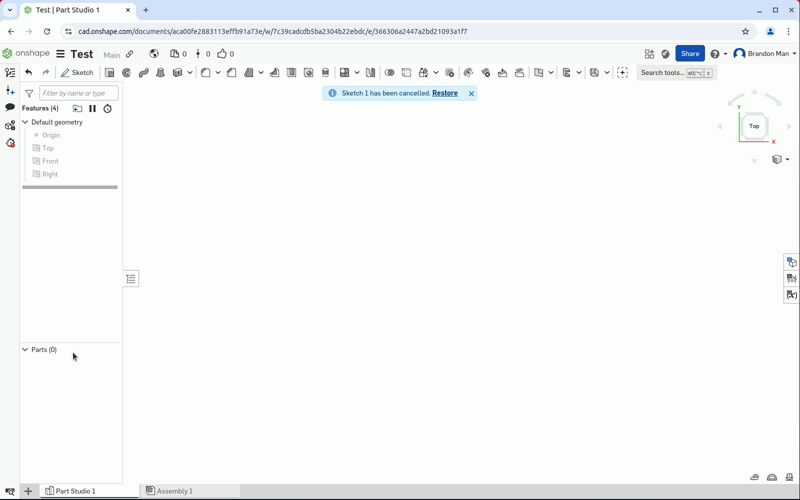
key(shift+p)
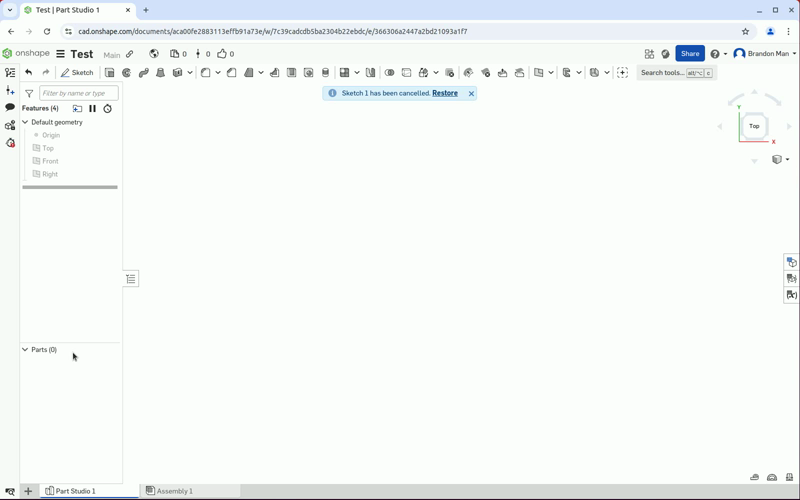
key(space)
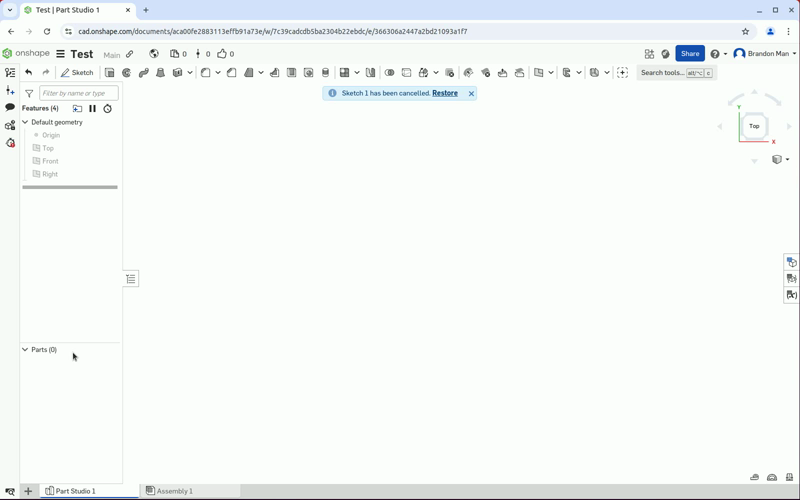
key_down(shift)
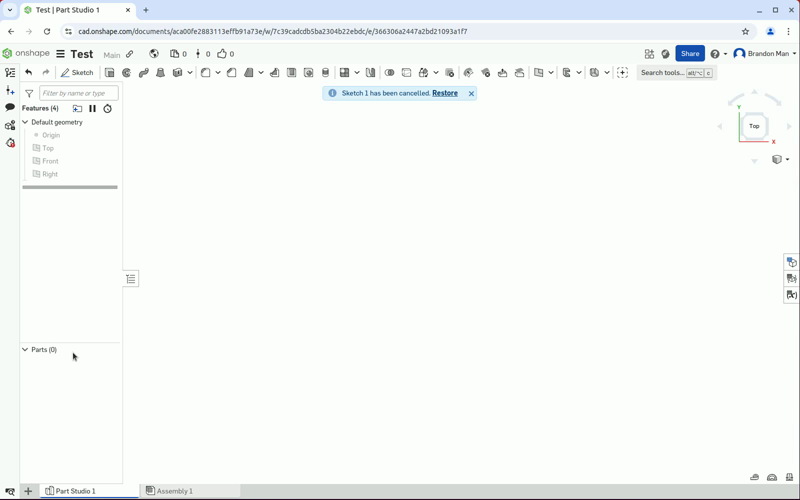
key(up)
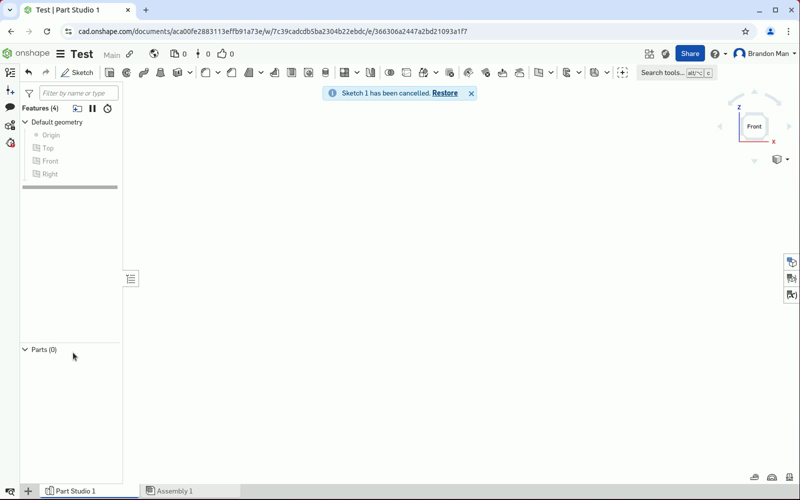
key_up(shift)
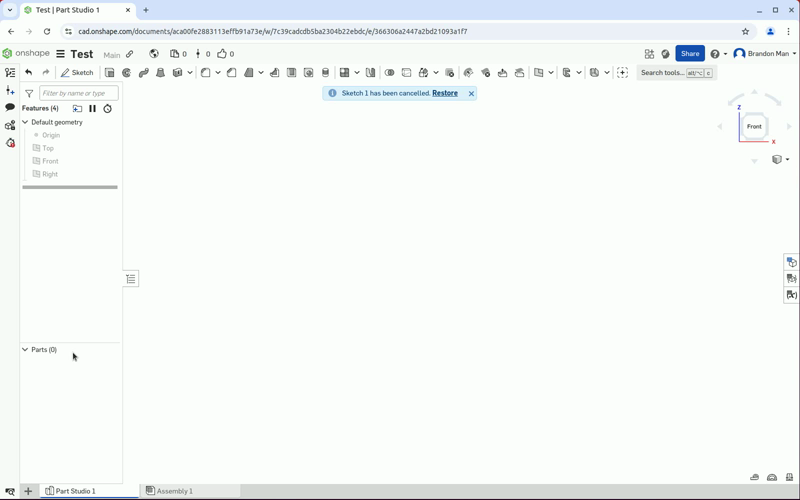
key(space)
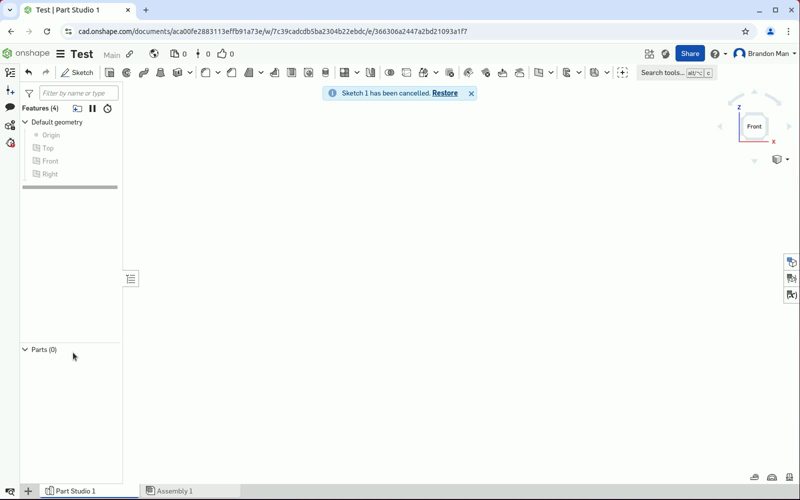
key_down(shift)
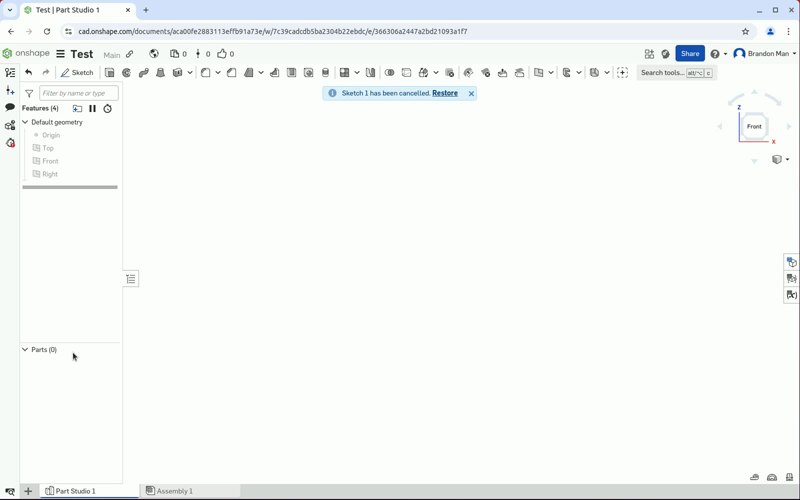
key(left)
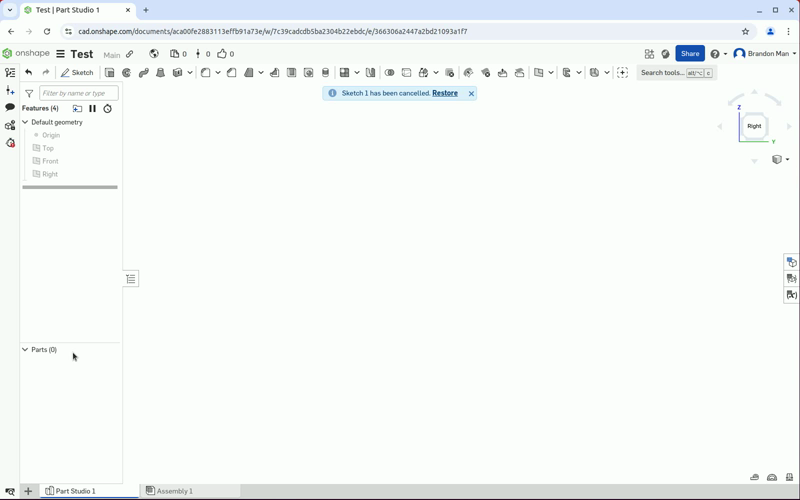
key_up(shift)
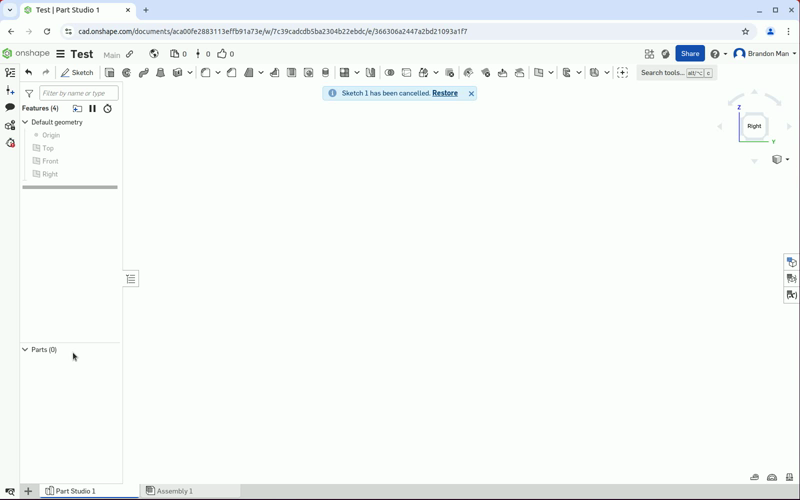
mouse_move(73, 352)
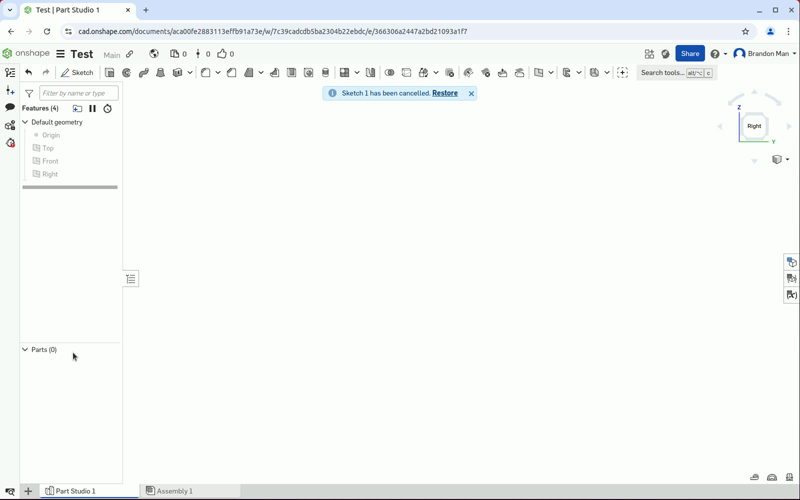
key(shift+y)
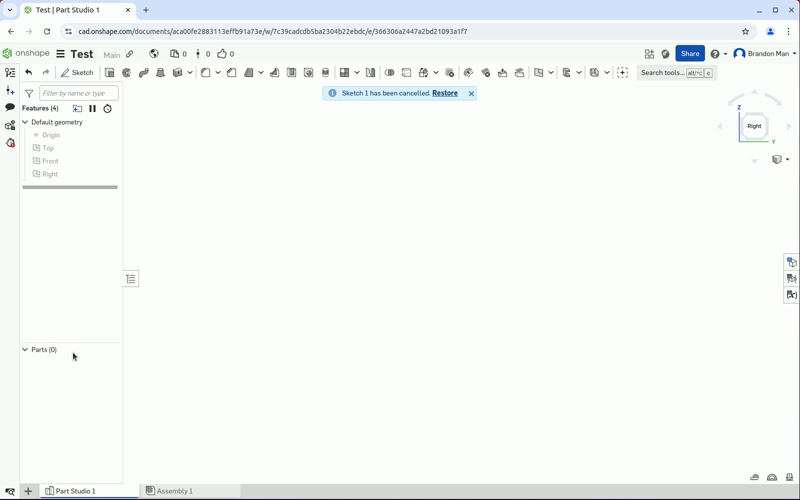
key(shift+s)
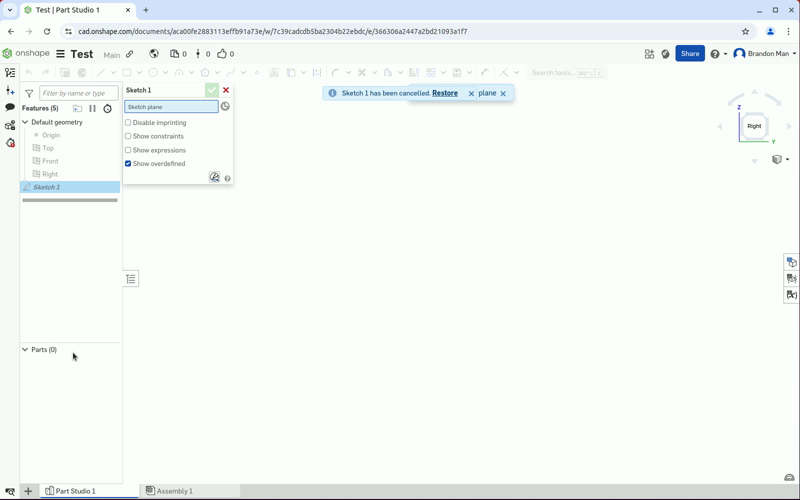
mouse_move(73, 176)
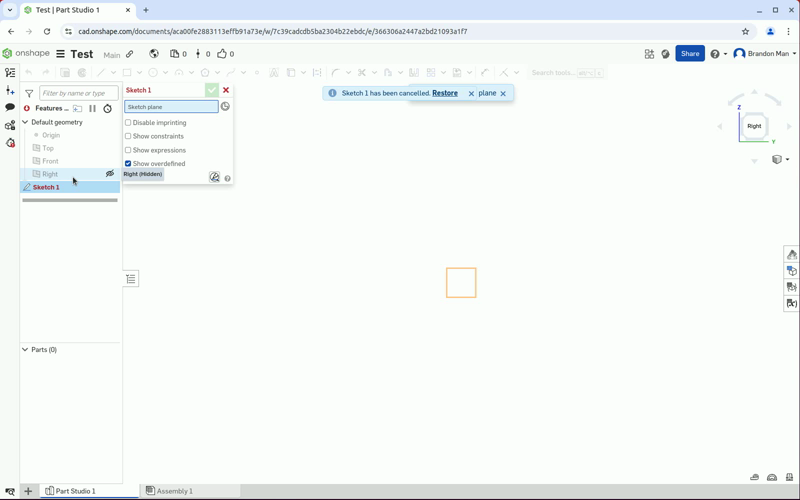
click(73, 176)
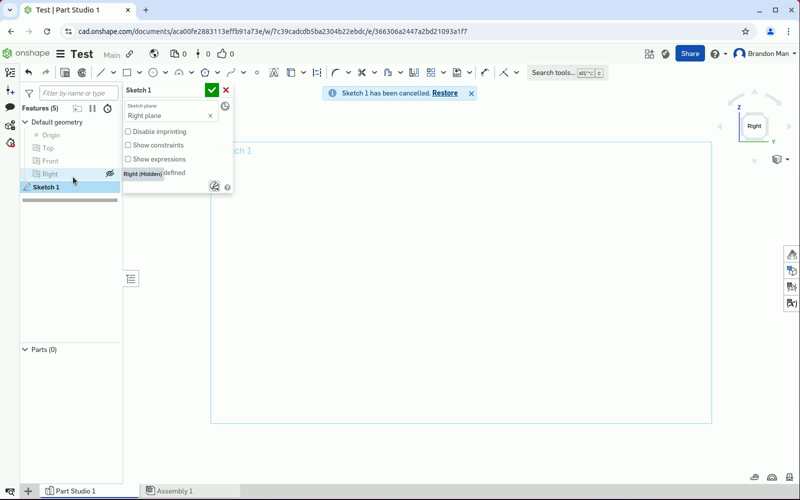
mouse_move(73, 352)
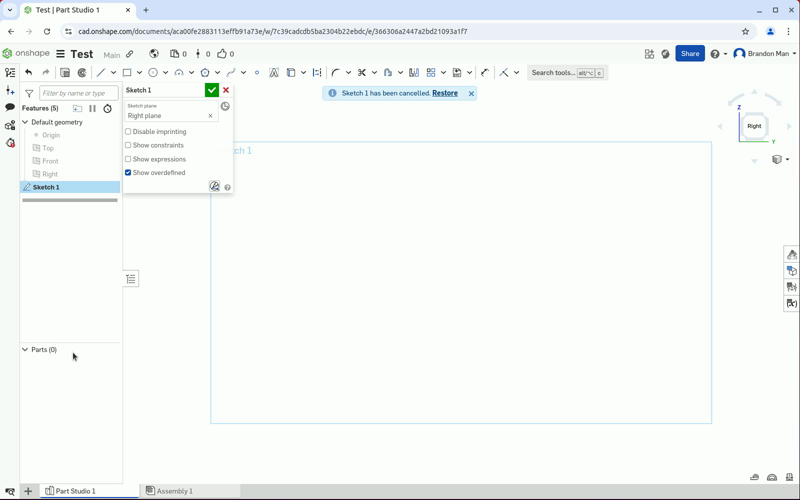
key(y)
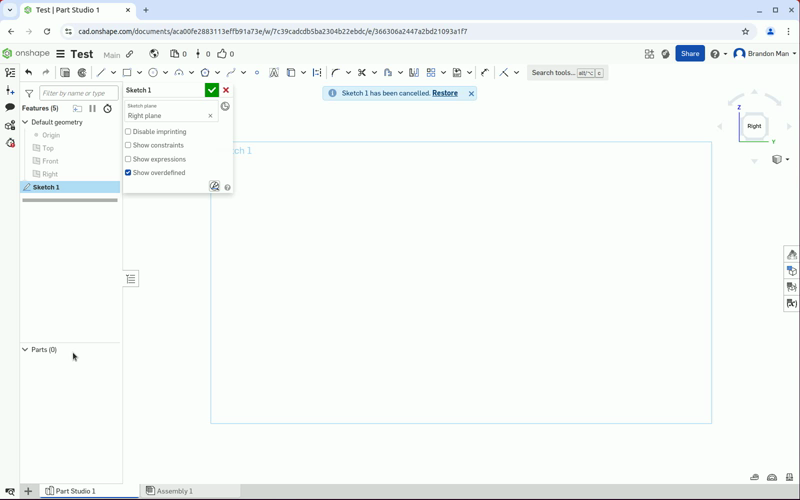
key(c)
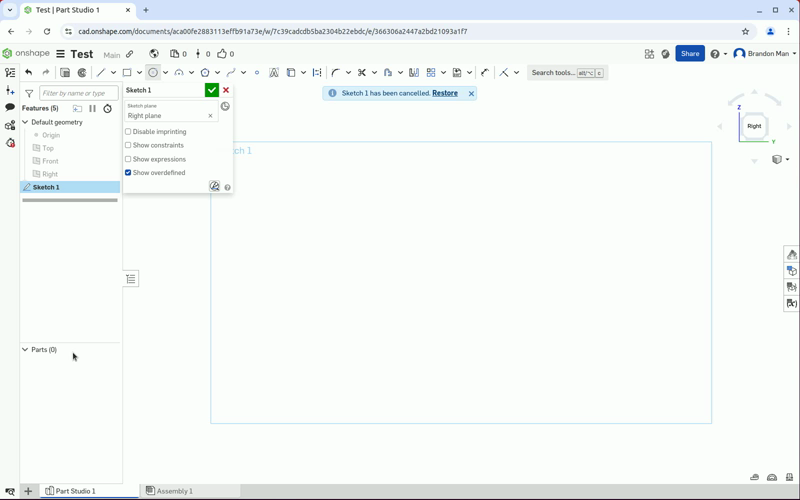
key_down(shift)
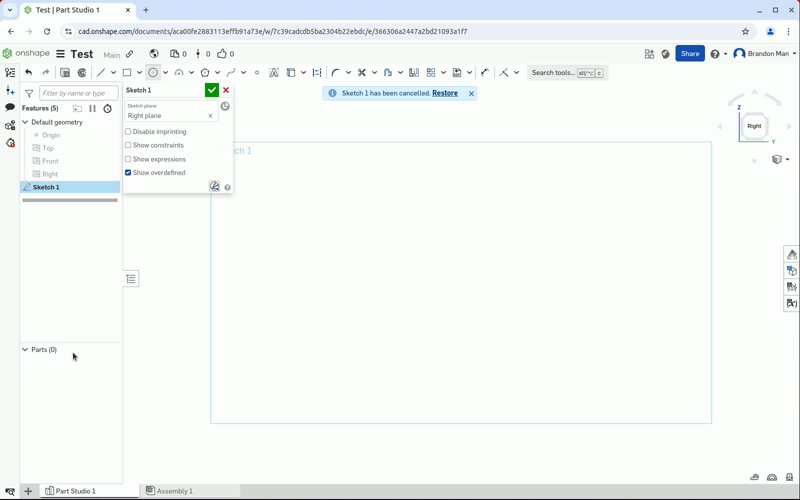
mouse_move(461, 282)
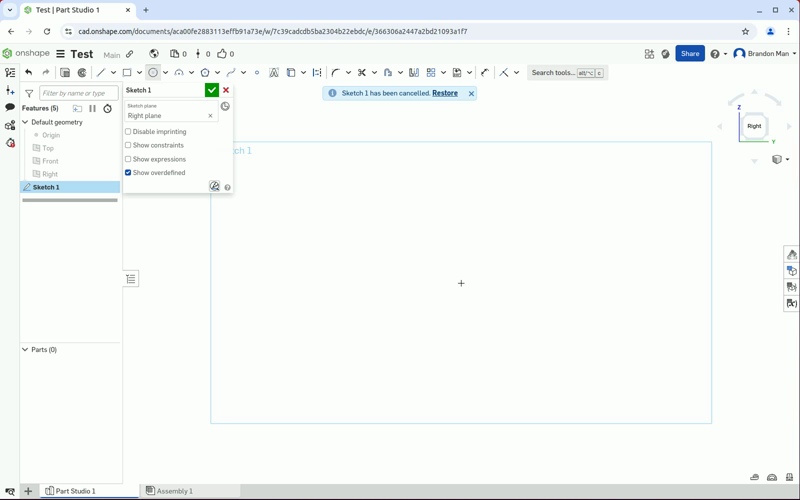
click(461, 282)
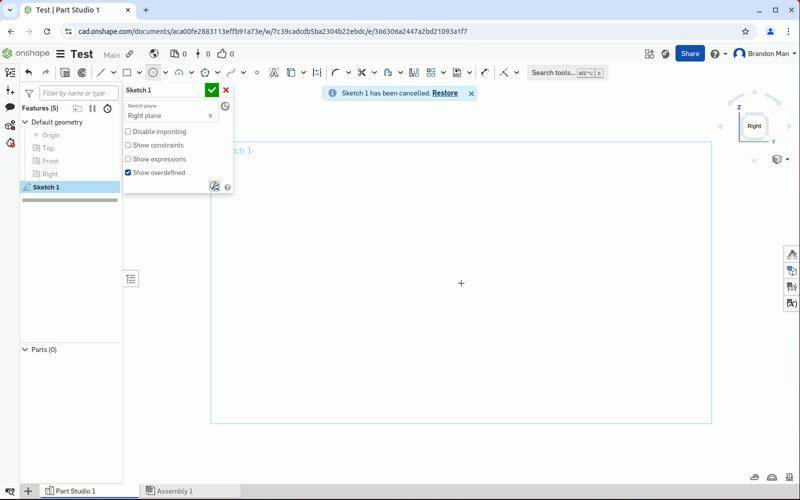
key_up(shift)
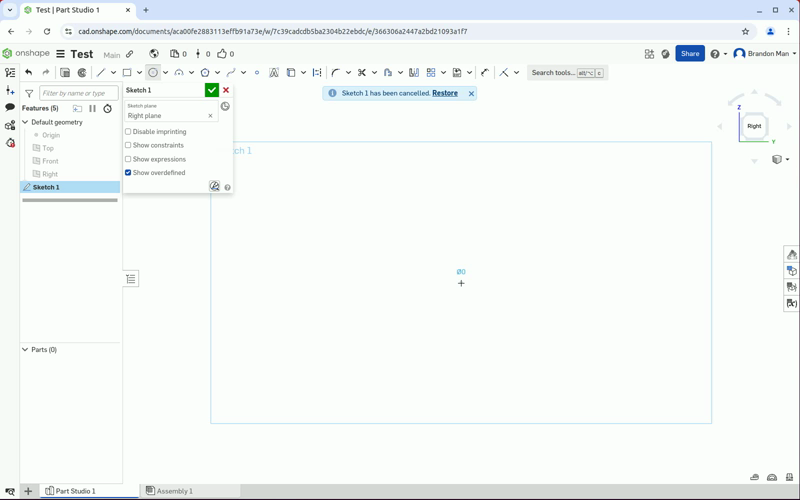
mouse_move(471, 282)
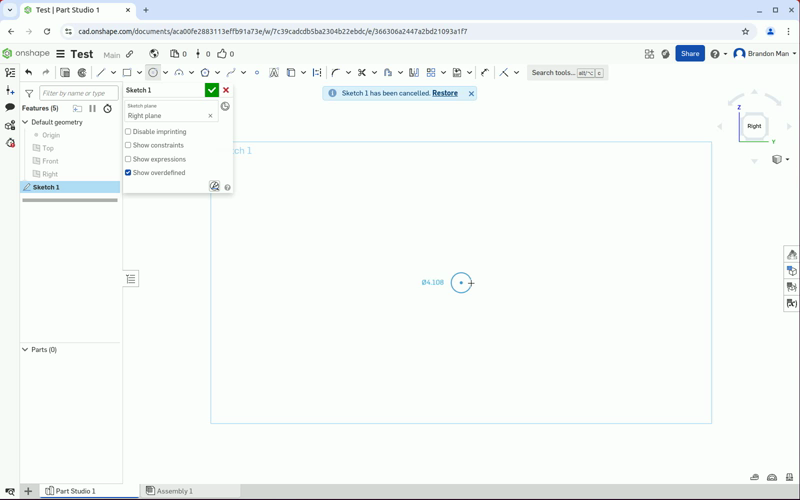
click(471, 282)
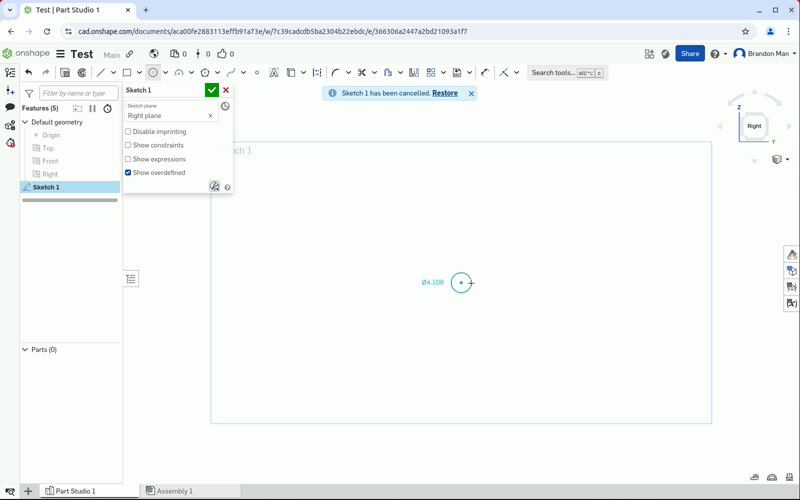
key(esc)
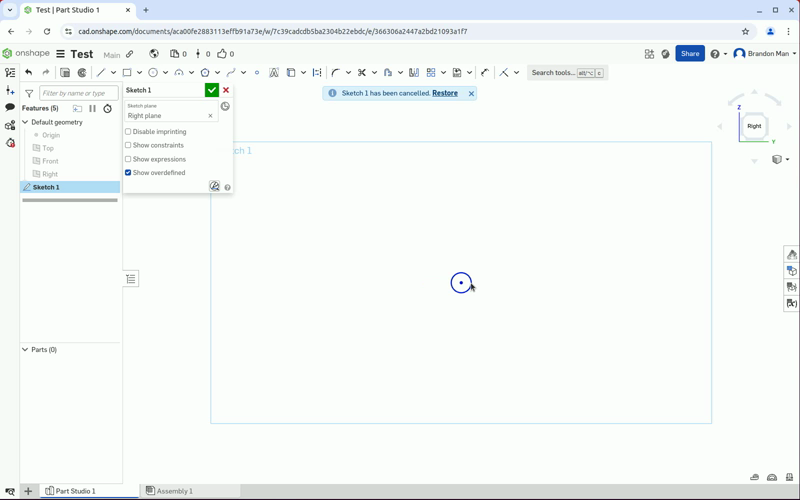
key(c)
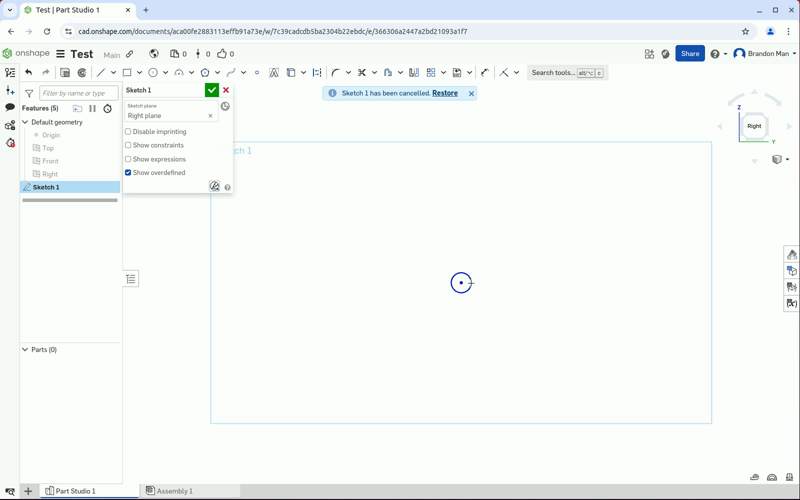
key_down(shift)
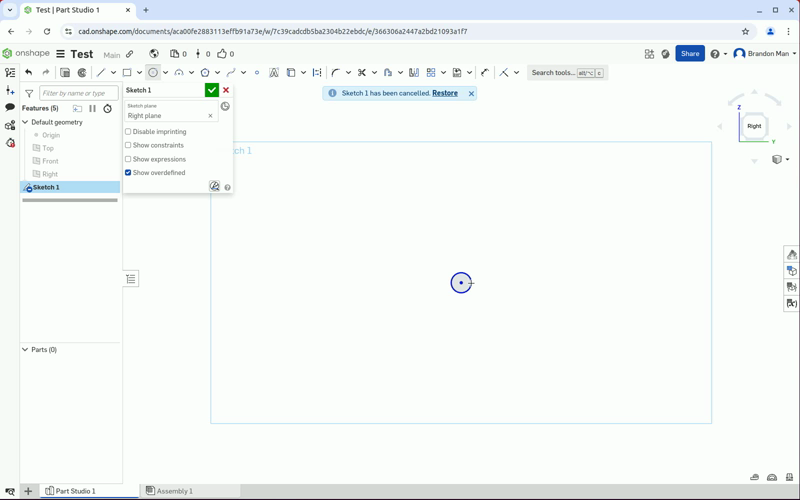
mouse_move(461, 282)
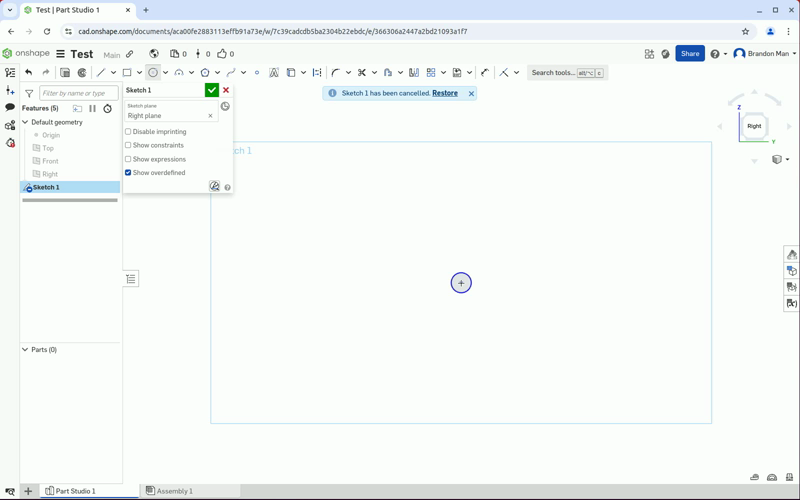
click(461, 282)
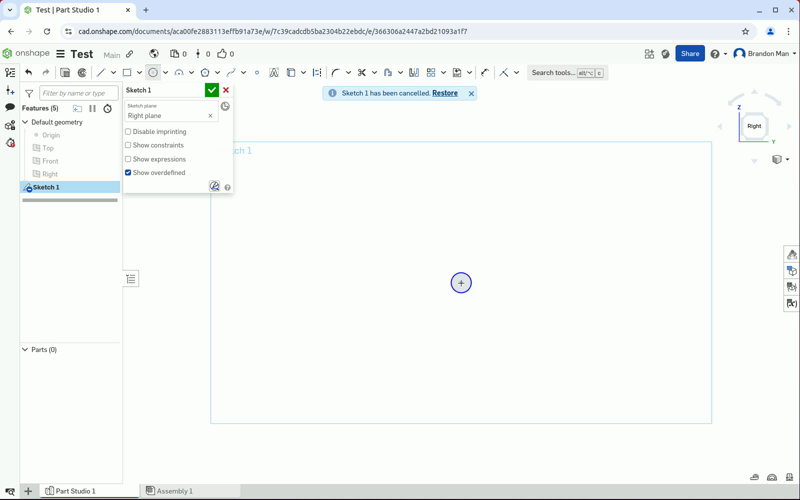
key_up(shift)
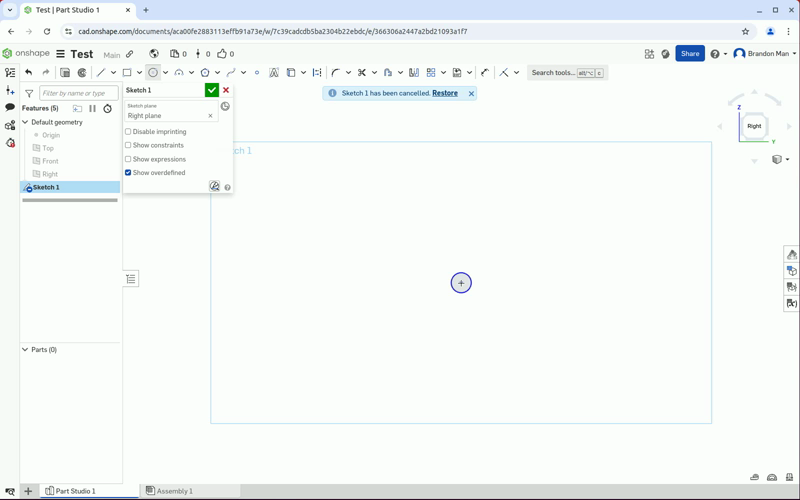
mouse_move(470, 282)
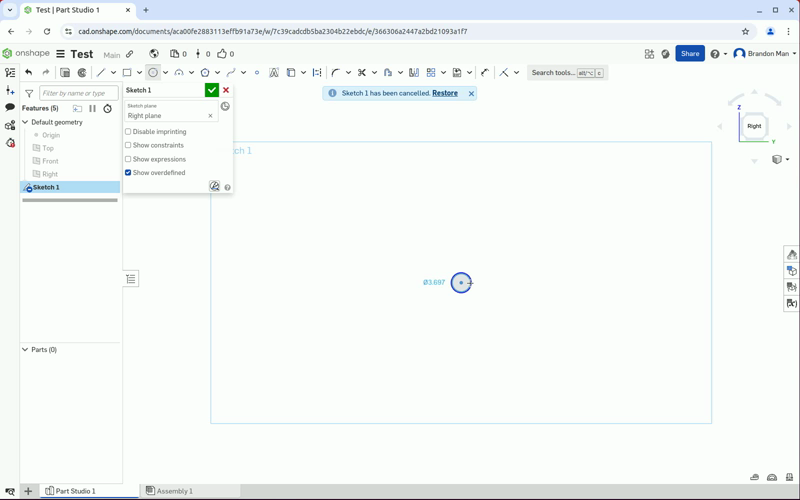
scroll(6)
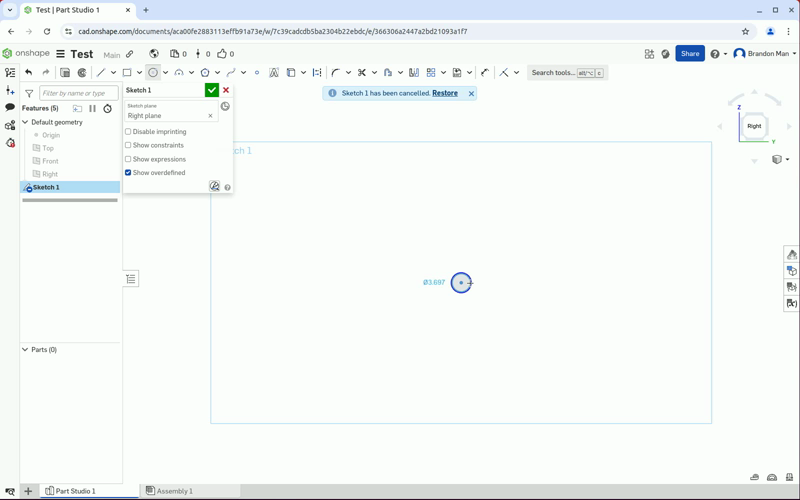
scroll(6)
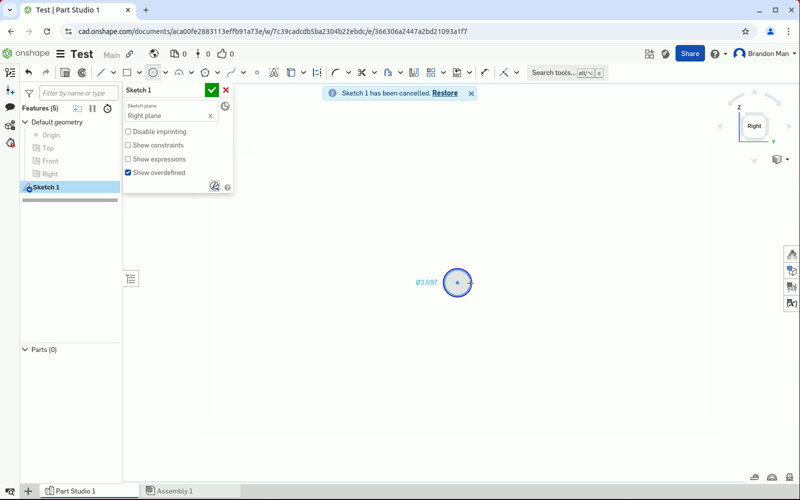
scroll(6)
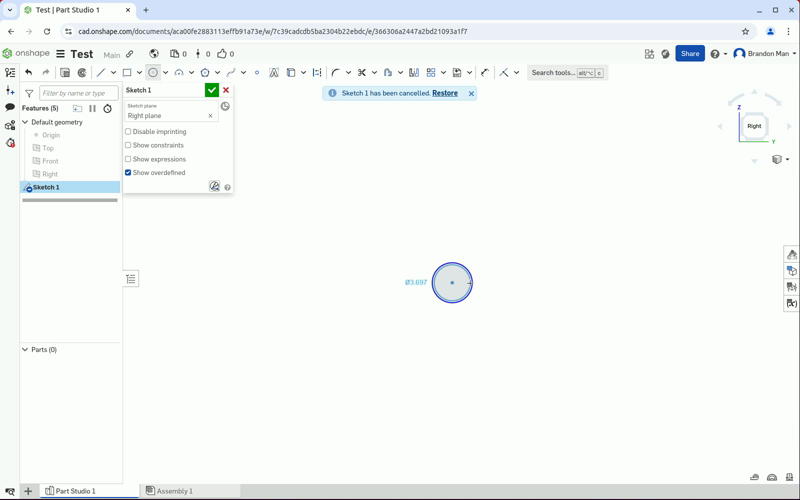
scroll(6)
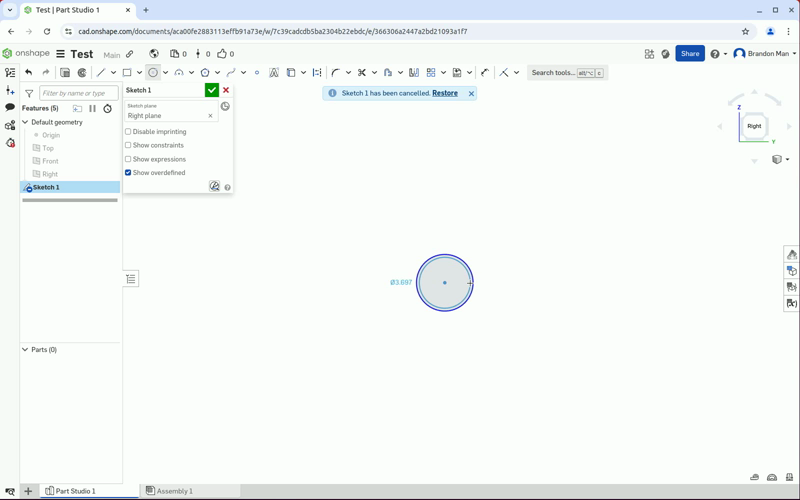
scroll(6)
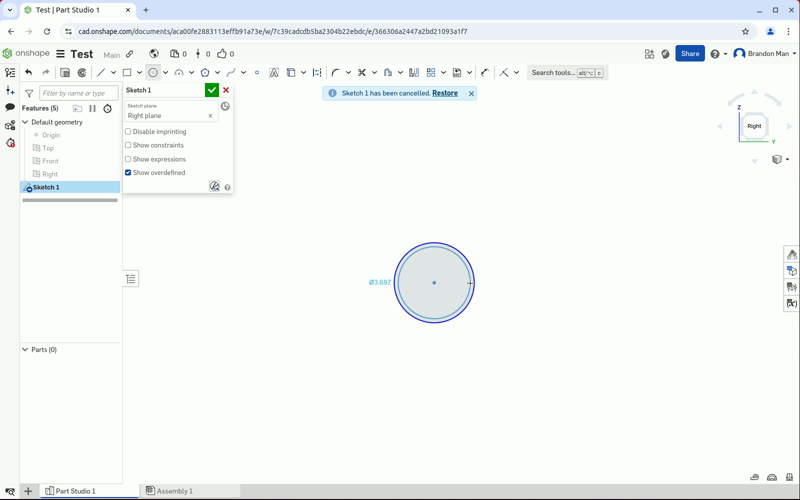
scroll(6)
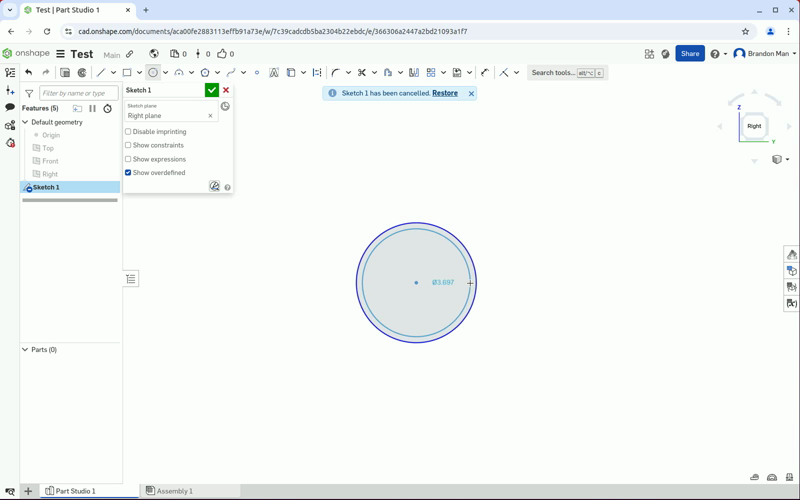
scroll(6)
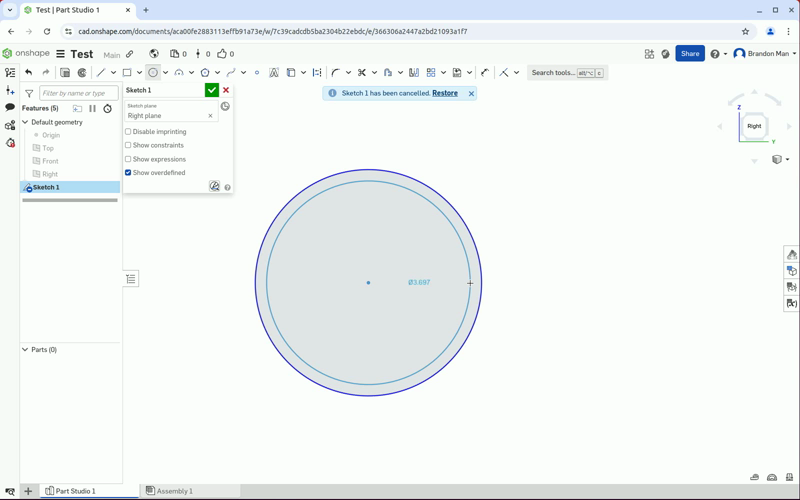
click(470, 282)
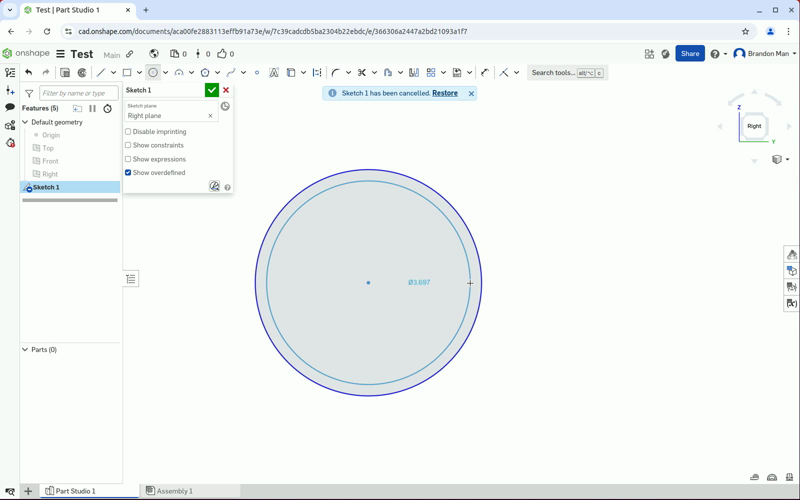
scroll(-6)
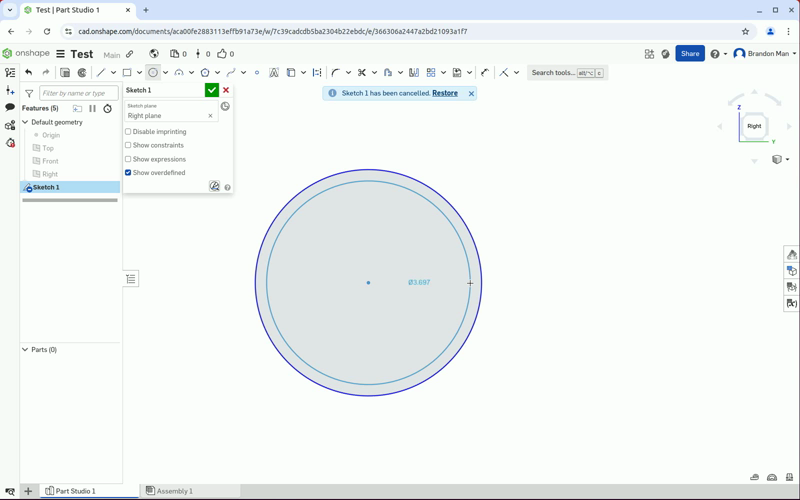
scroll(-6)
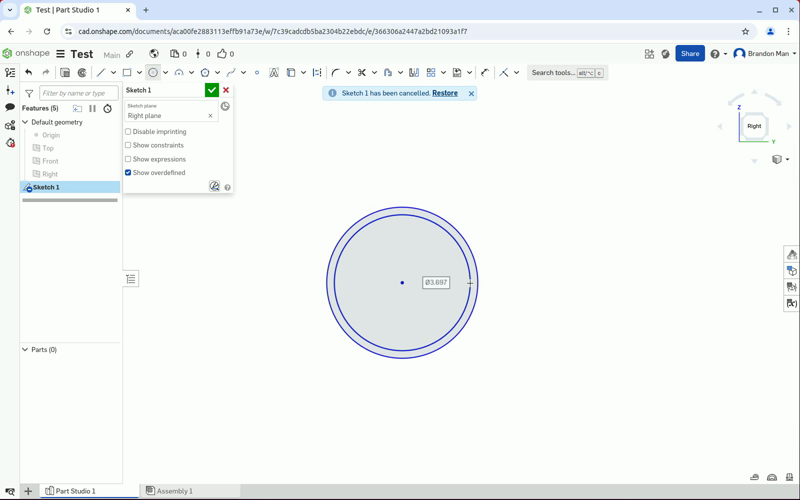
scroll(-6)
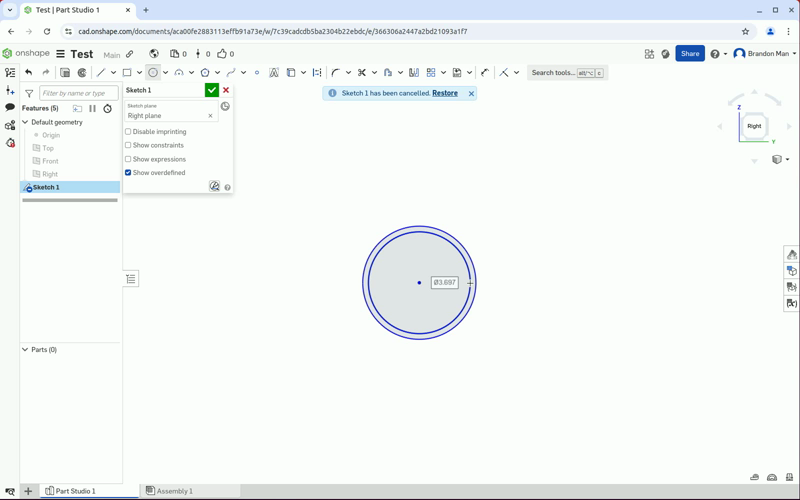
scroll(-6)
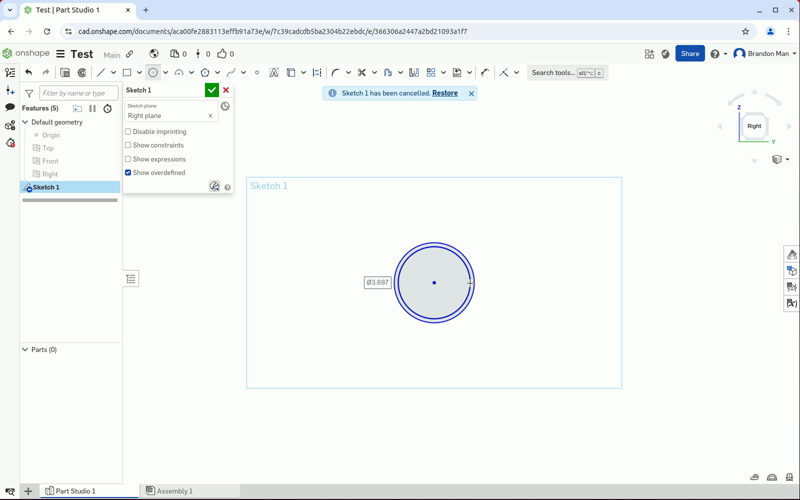
scroll(-6)
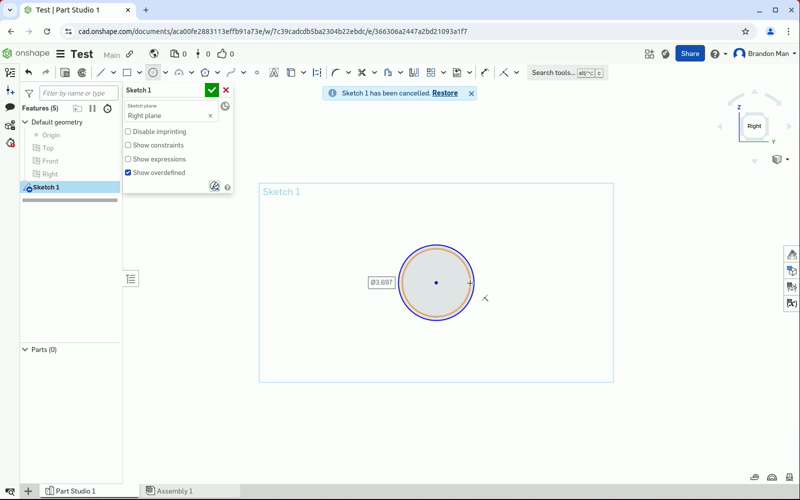
scroll(-6)
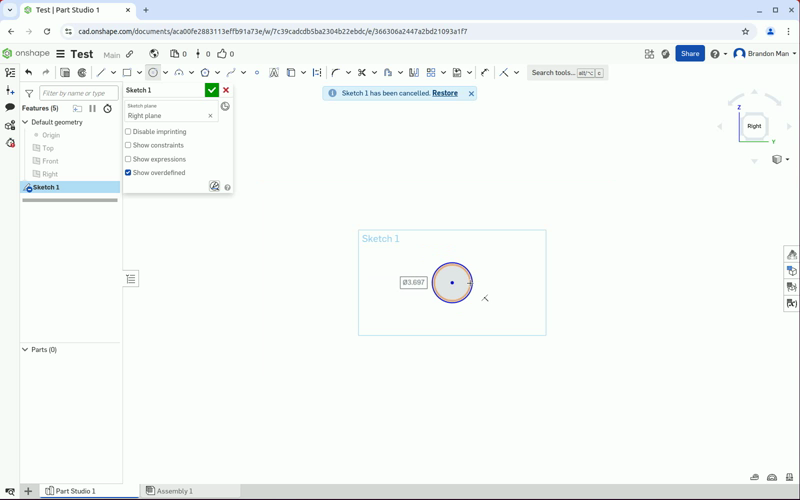
scroll(-6)
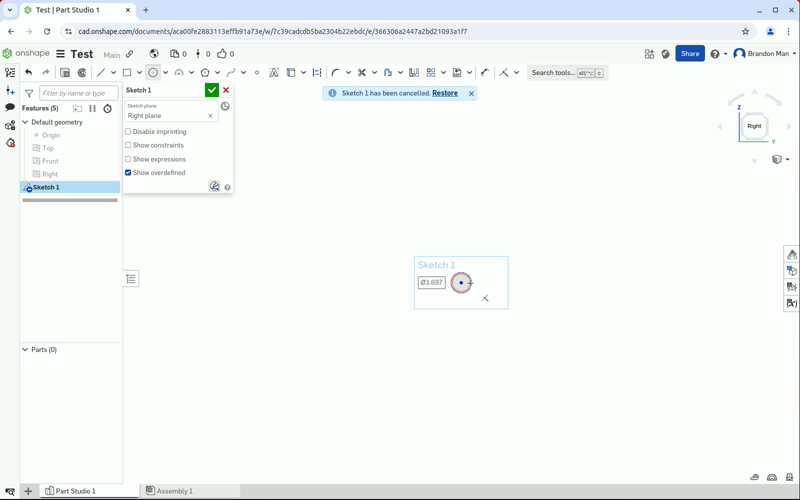
key(esc)
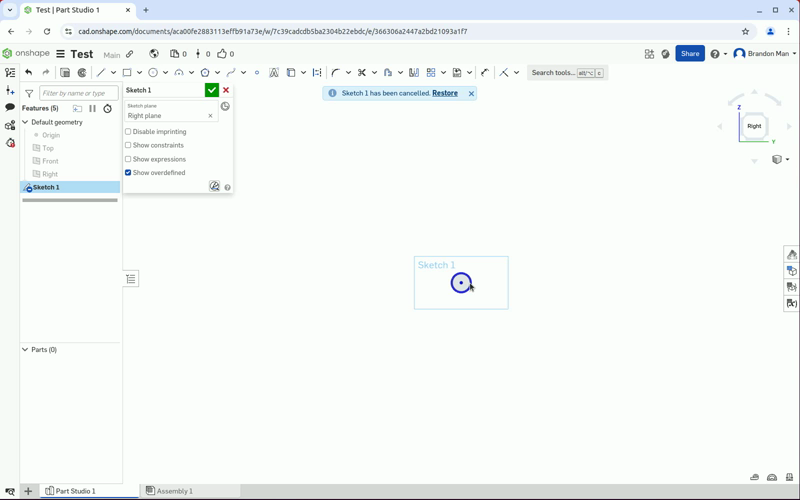
mouse_move(460, 273)
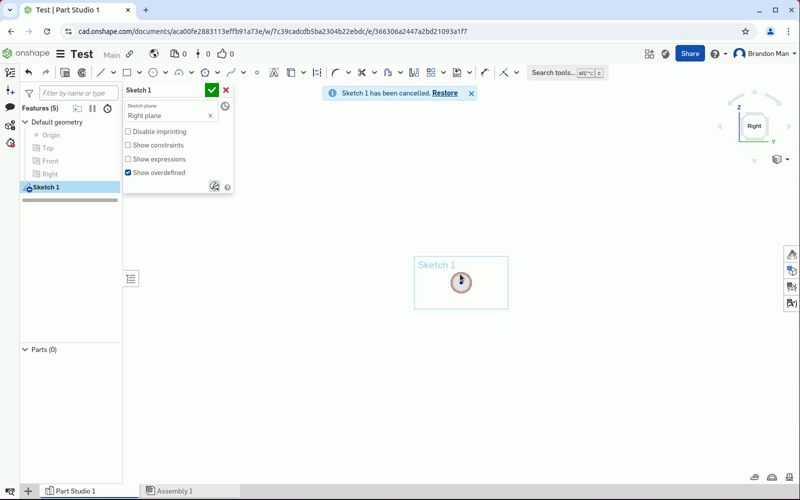
scroll(6)
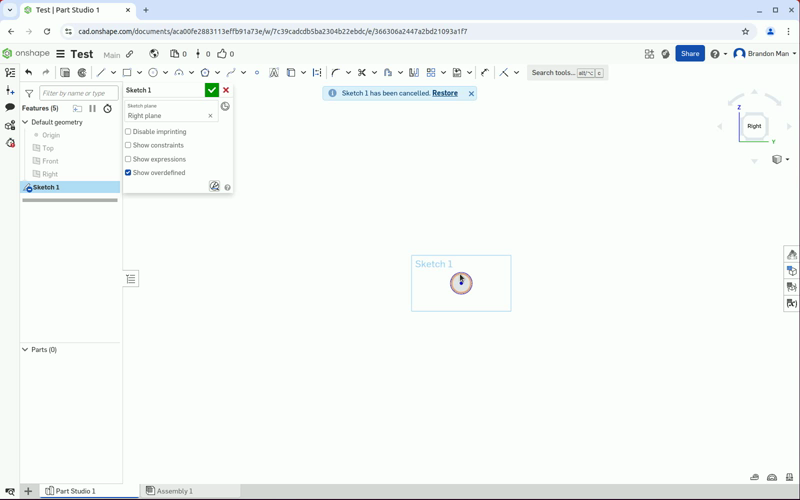
scroll(6)
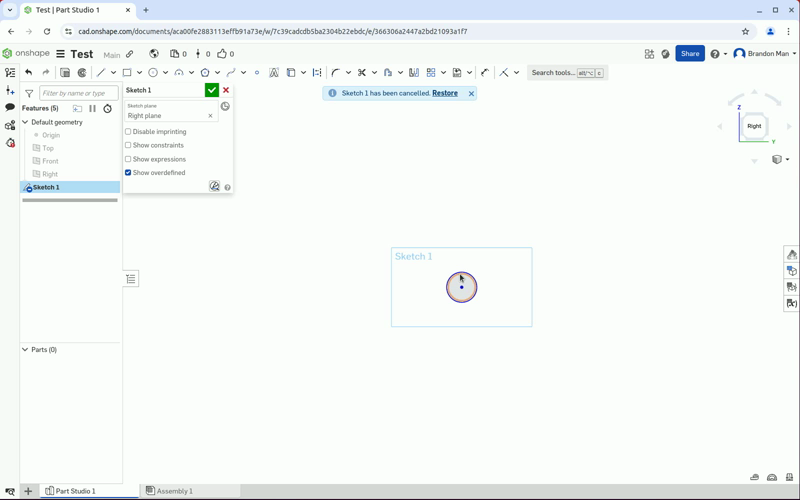
scroll(6)
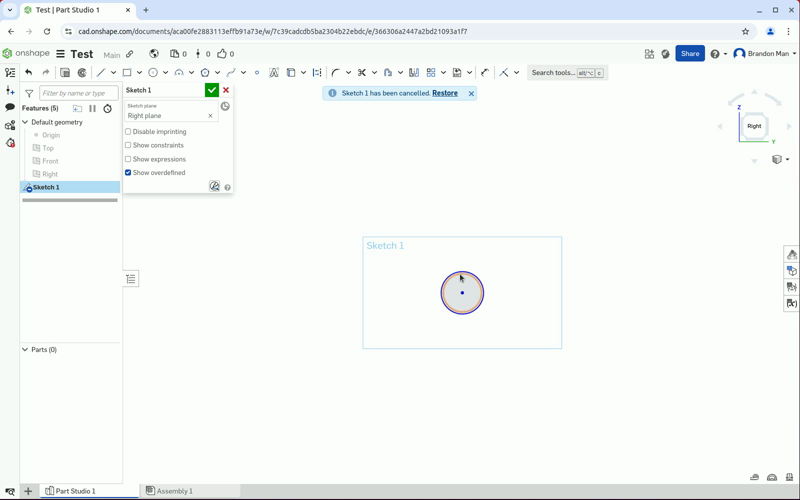
scroll(6)
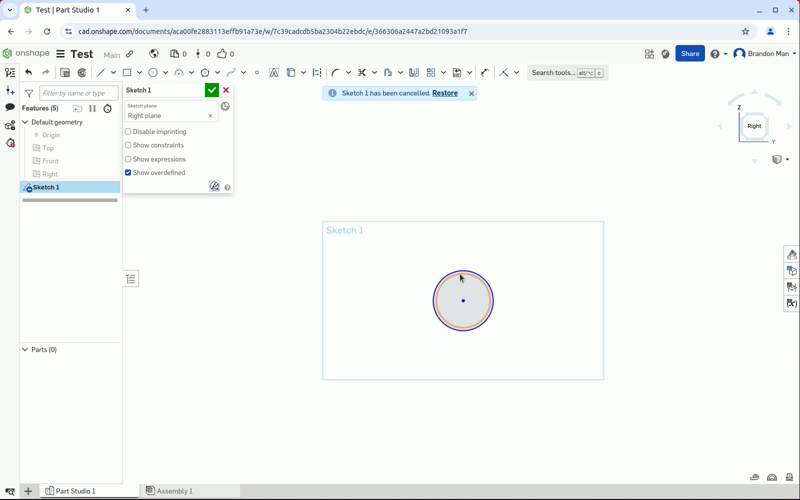
scroll(6)
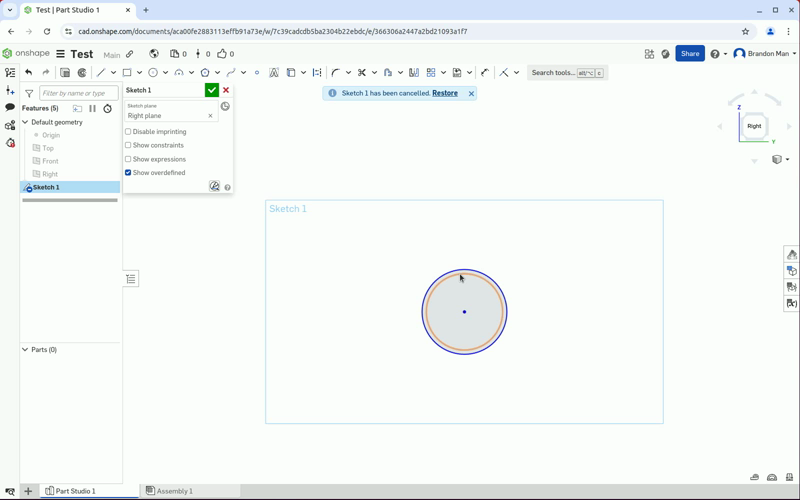
scroll(6)
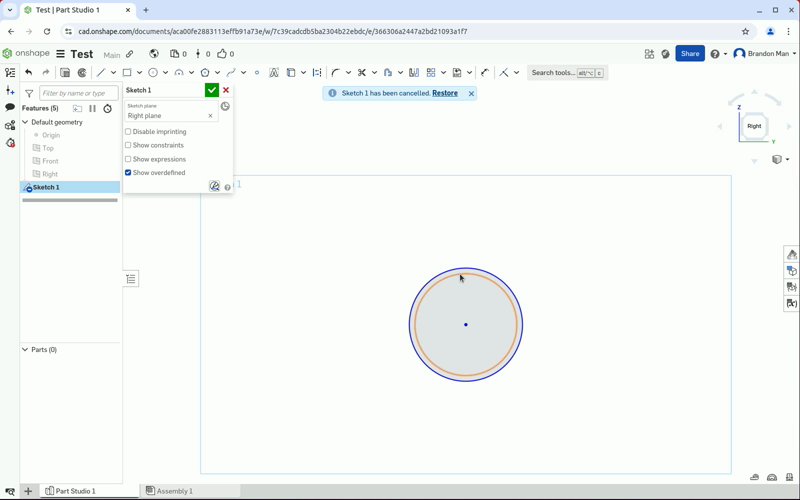
scroll(6)
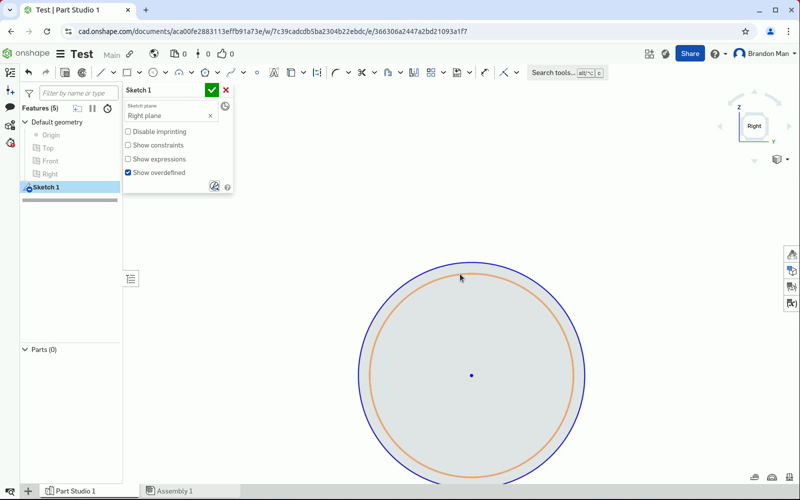
click(460, 273)
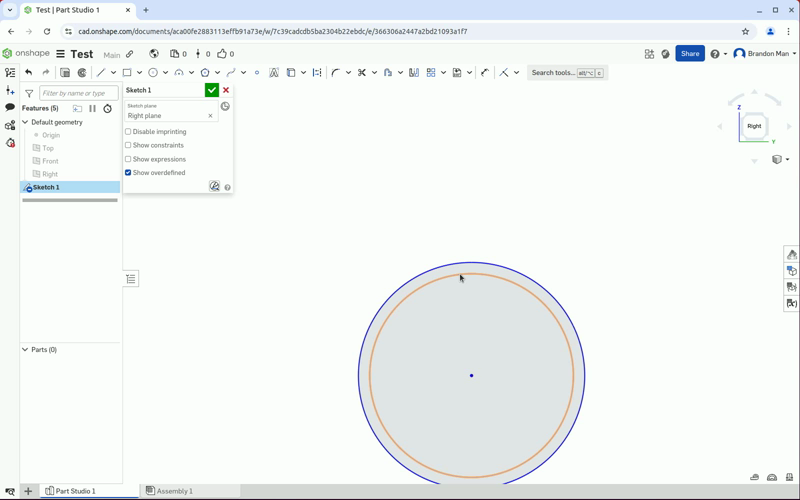
scroll(-6)
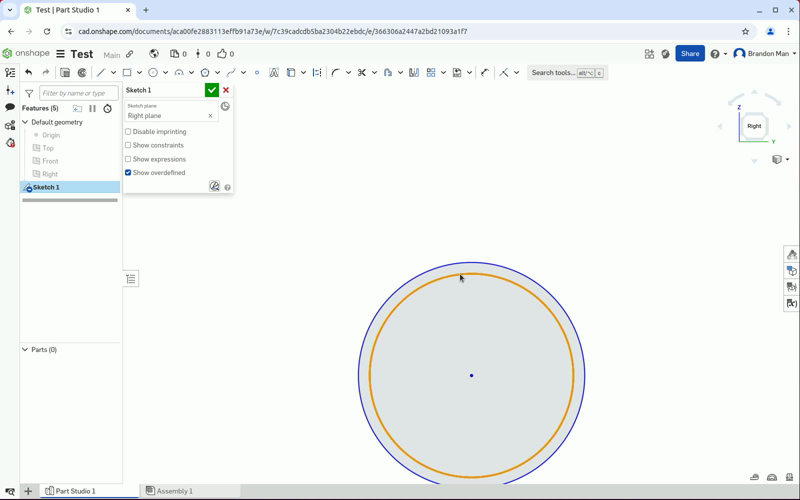
scroll(-6)
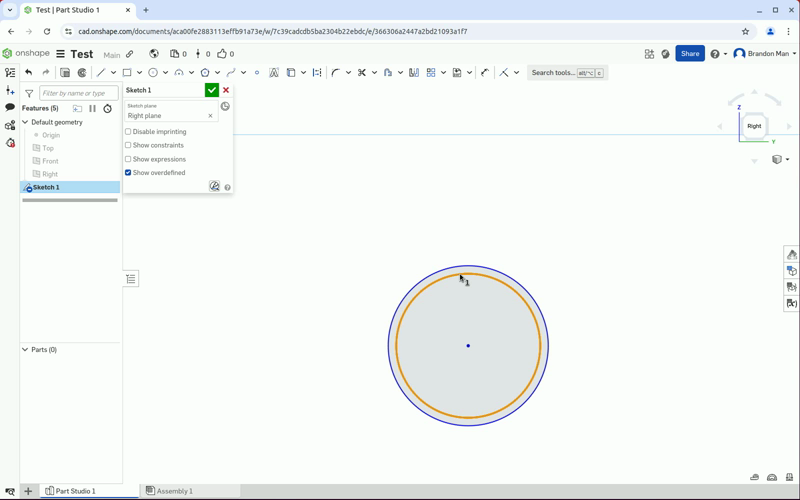
scroll(-6)
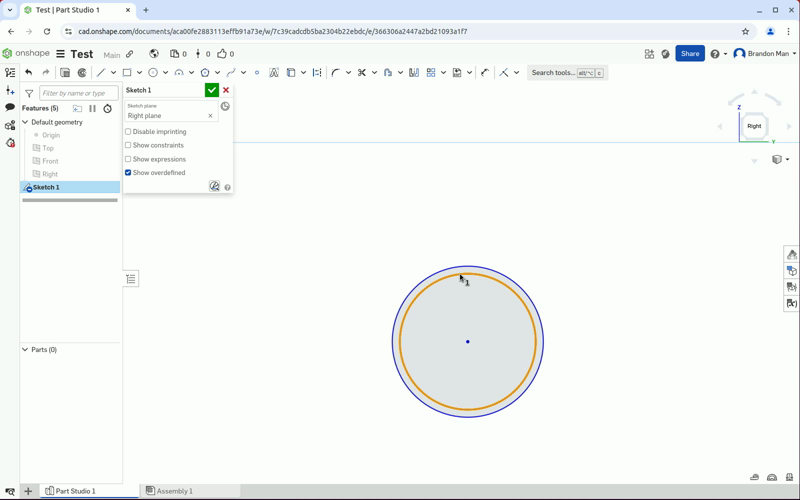
scroll(-6)
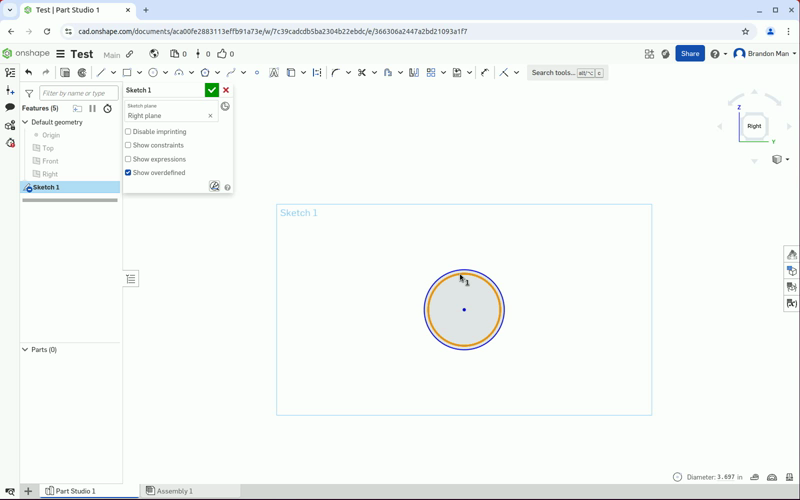
scroll(-6)
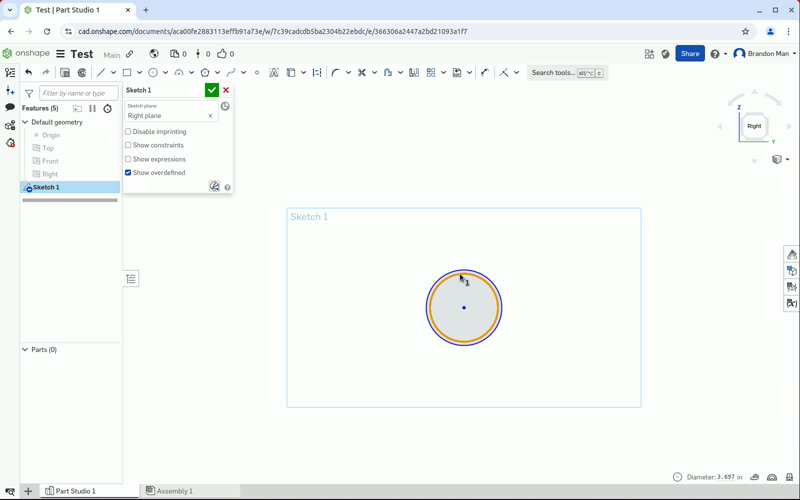
scroll(-6)
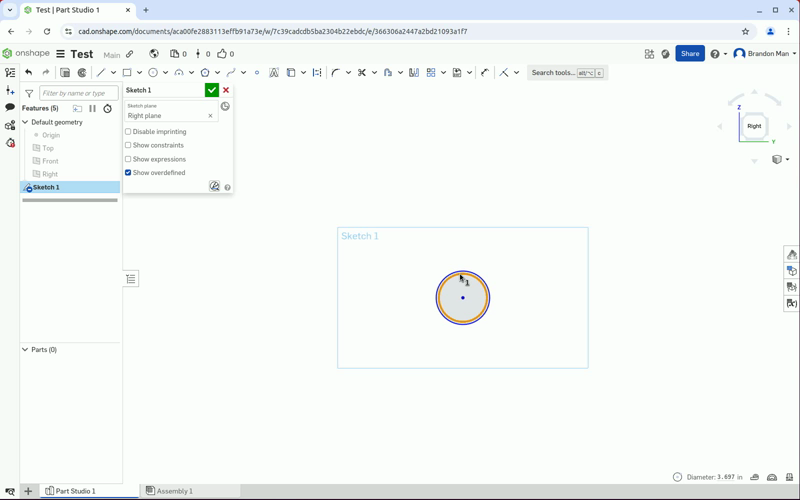
scroll(-6)
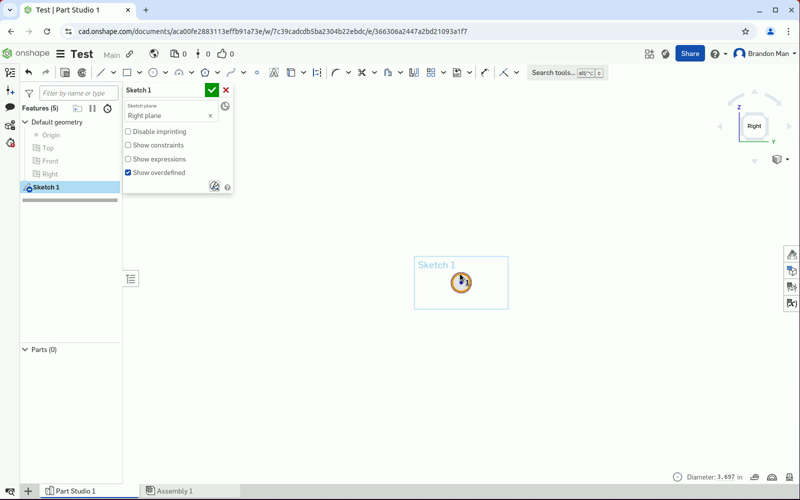
mouse_move(73, 352)
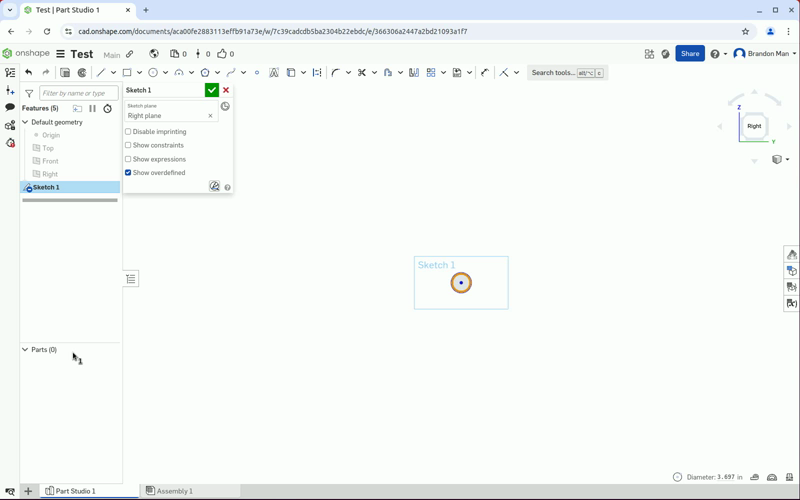
key(shift+y)
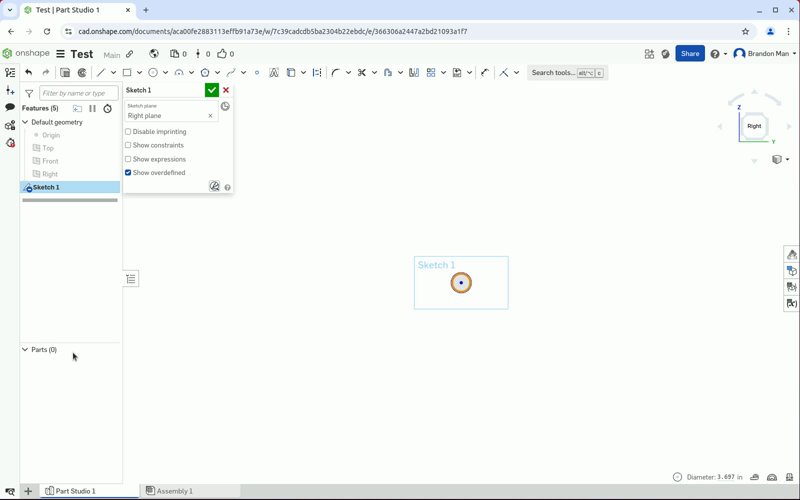
key(shift+e)
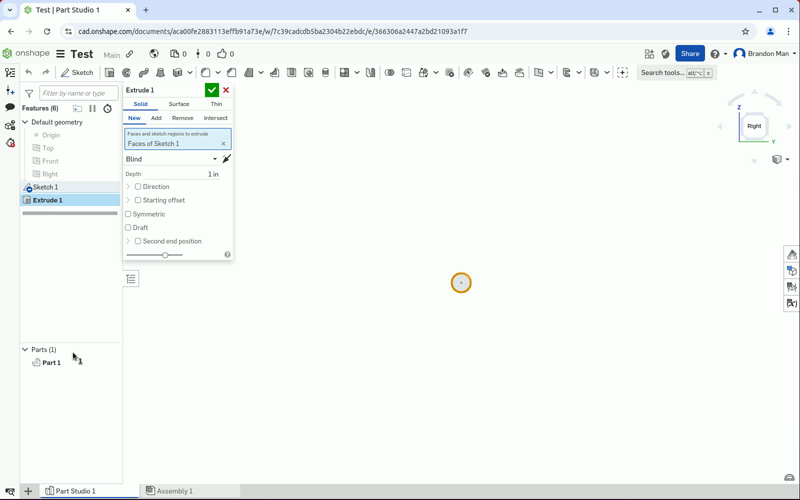
mouse_move(143, 106)
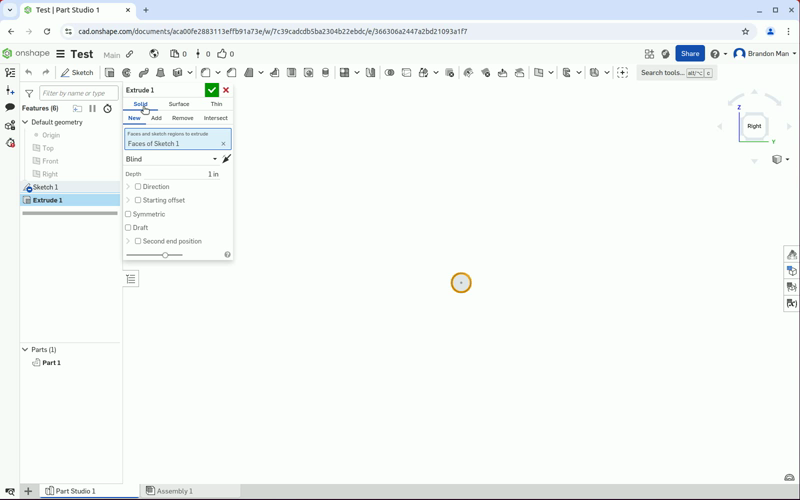
click(143, 106)
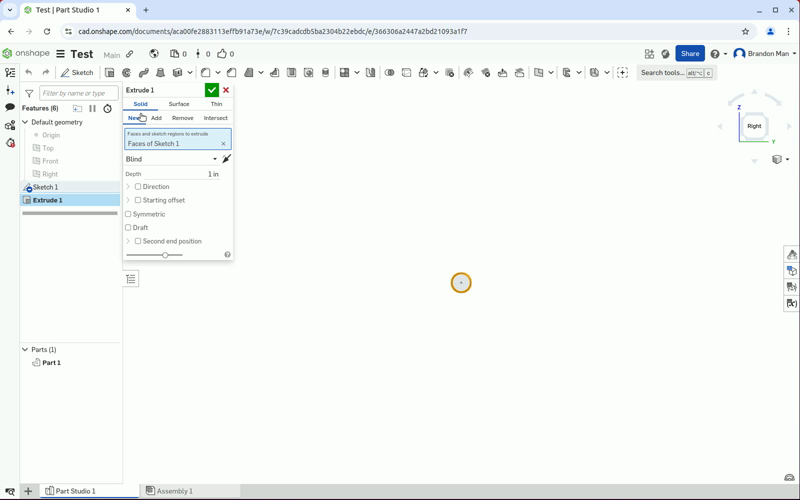
mouse_move(137, 120)
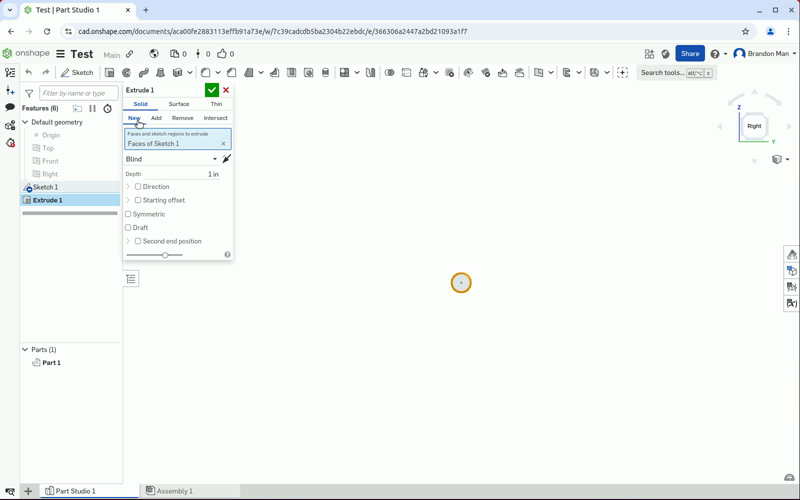
click(137, 120)
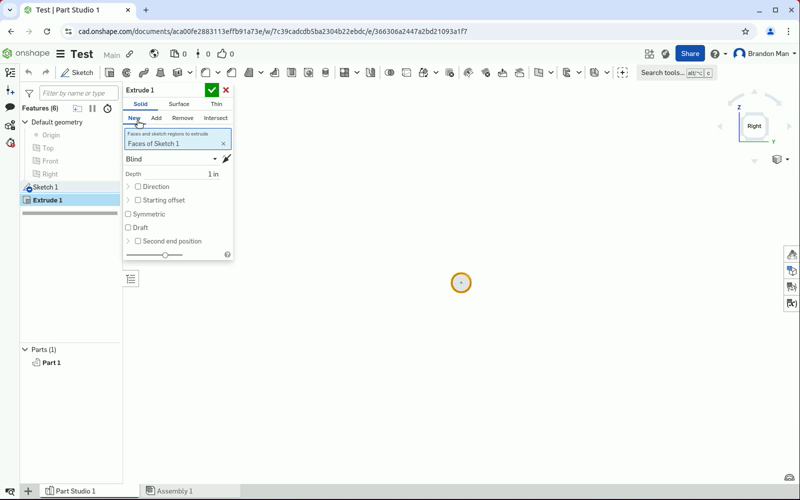
key(tab, 4)
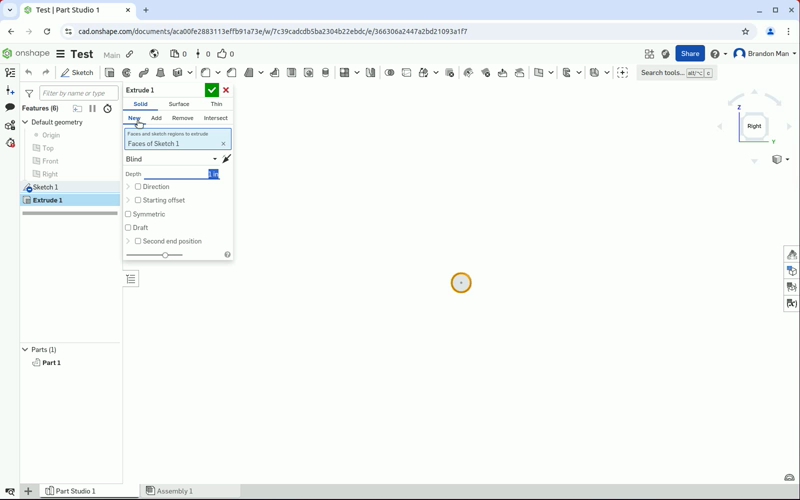
text(46.216)
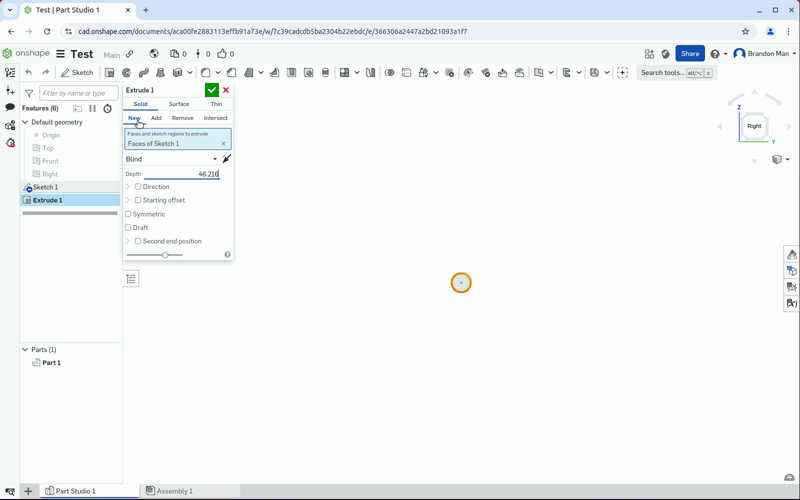
key(tab, 3)
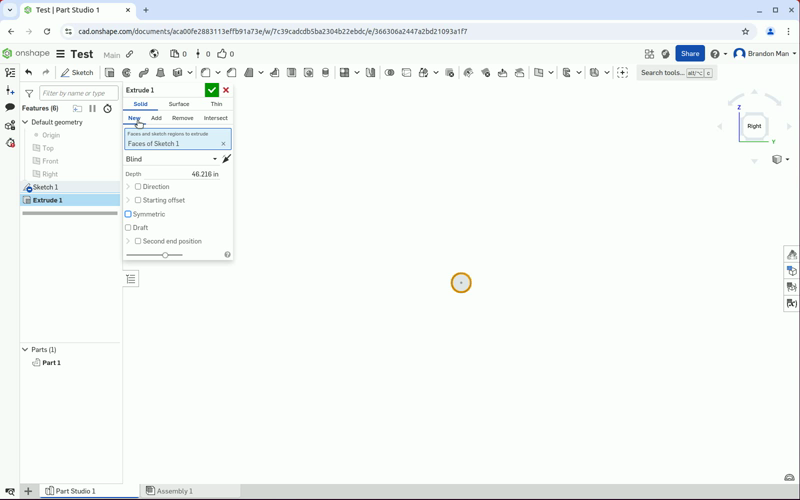
key(space)
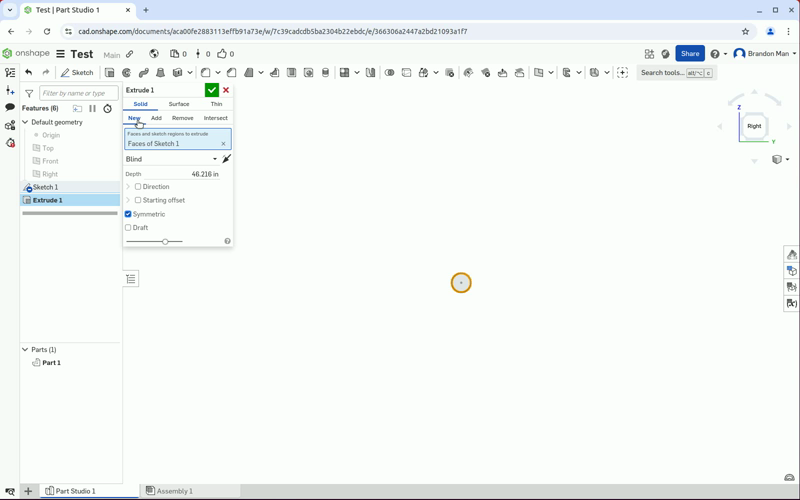
key(enter)
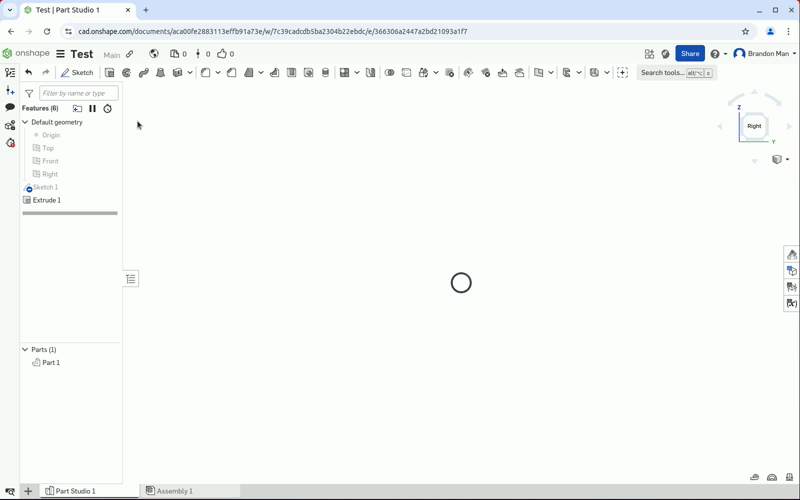
key(shift+h)
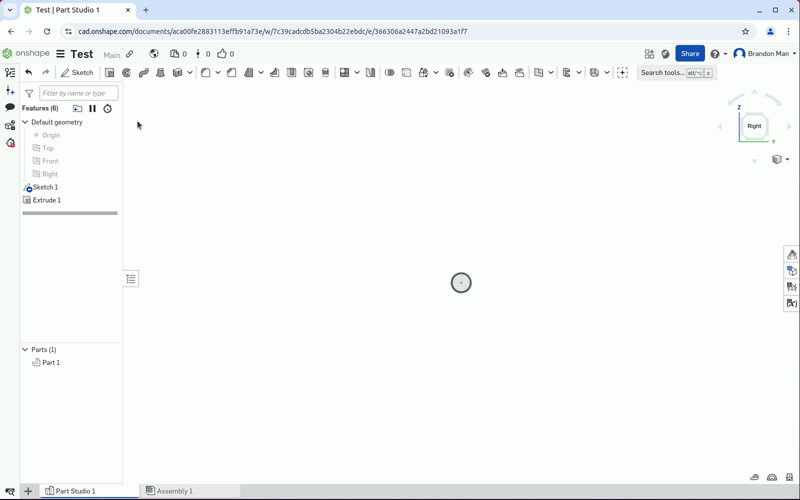
key(shift+h)
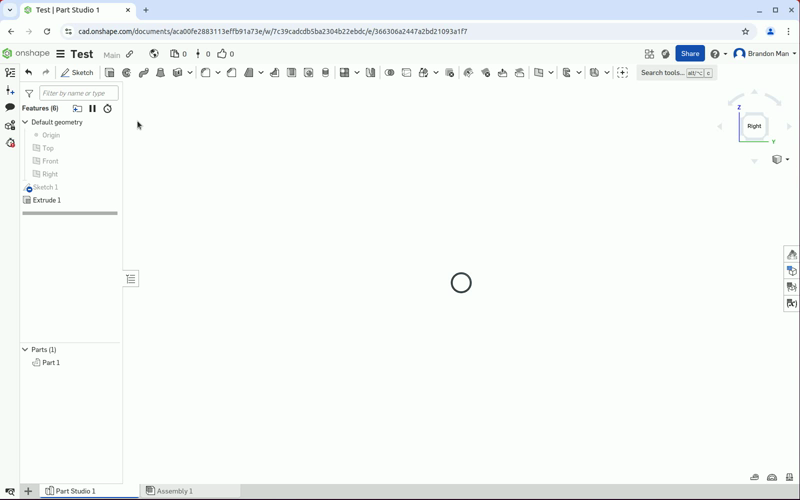
mouse_move(73, 189)
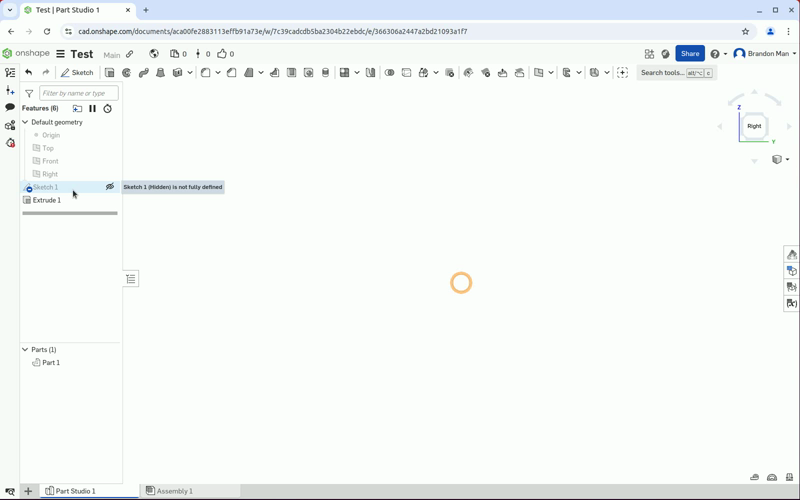
click(73, 189)
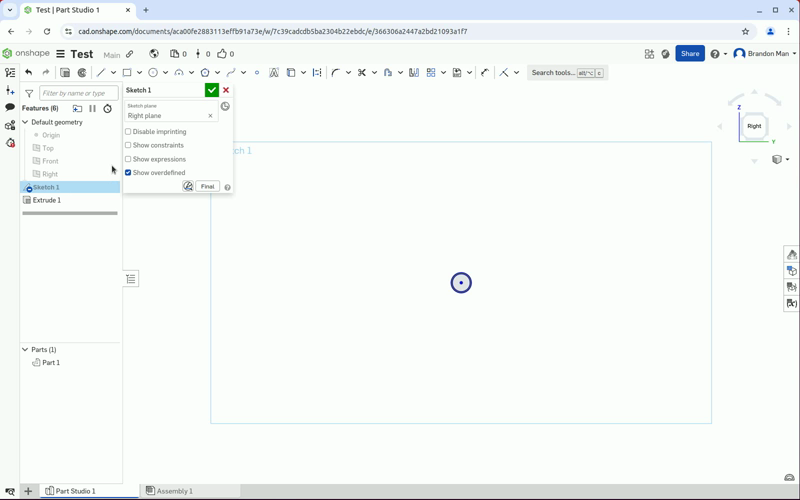
mouse_move(229, 92)
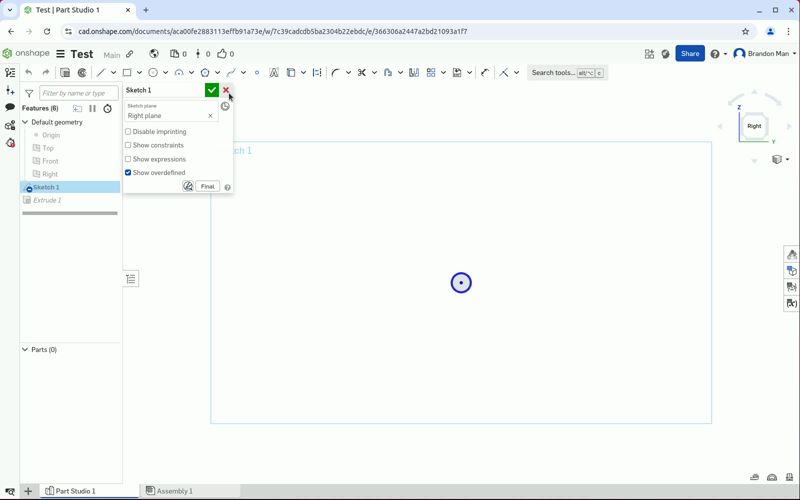
click(229, 92)
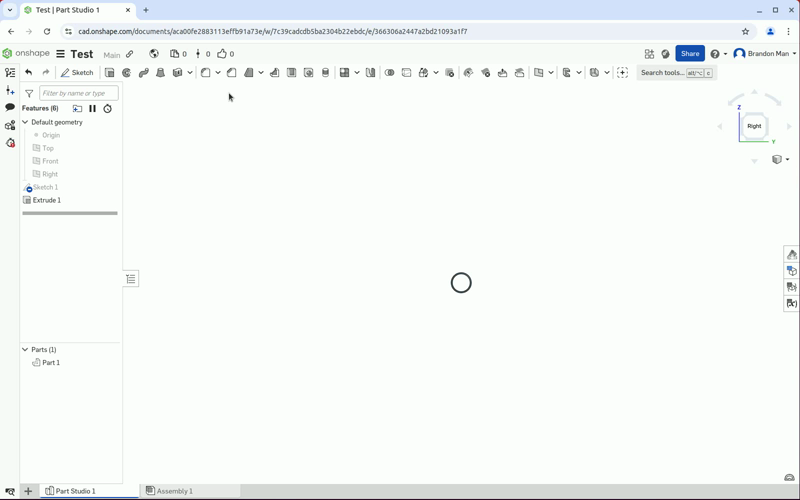
mouse_move(73, 352)
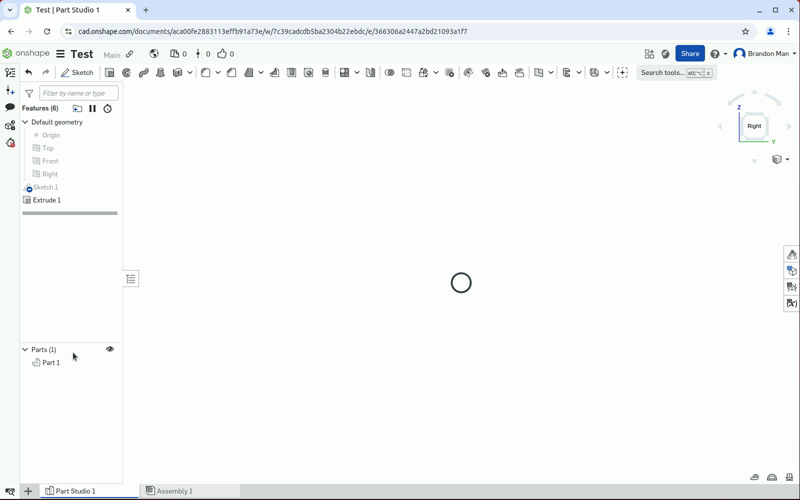
key(y)
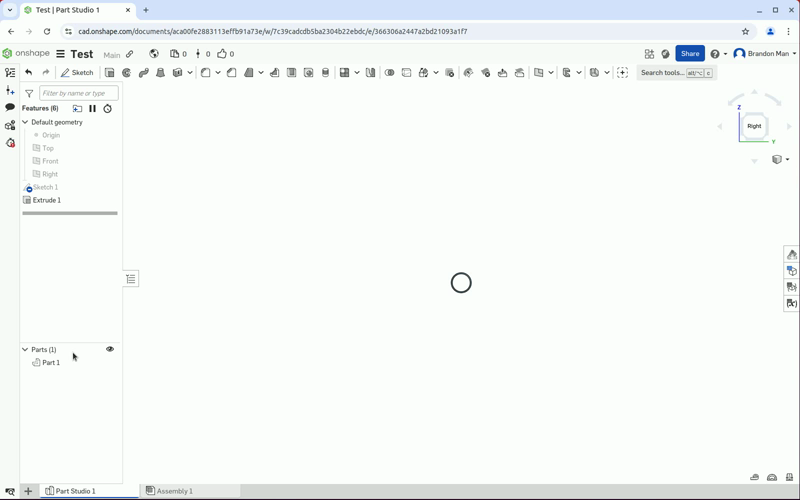
key(shift+p)
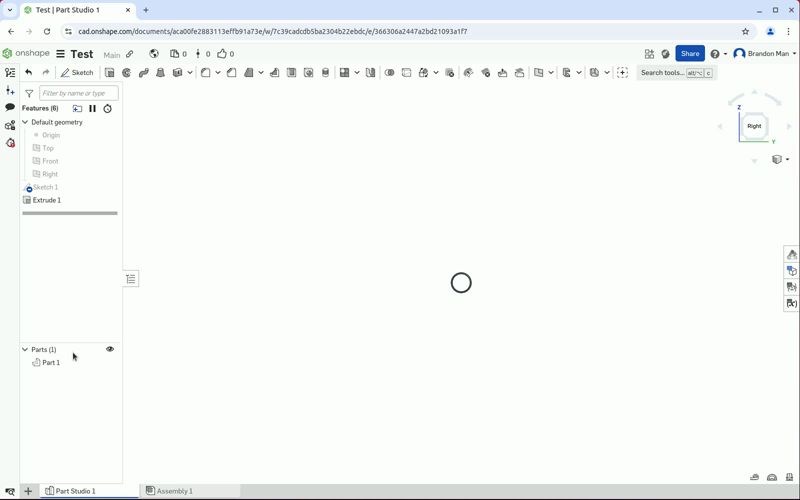
key(space)
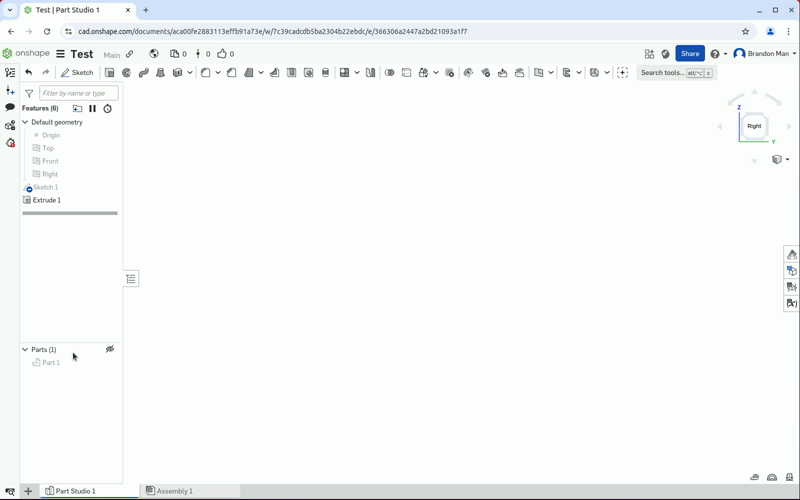
key_down(shift)
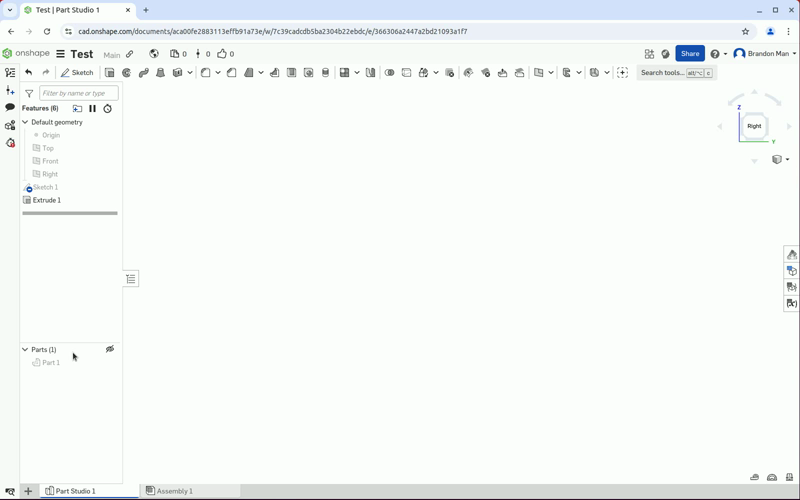
key(right)
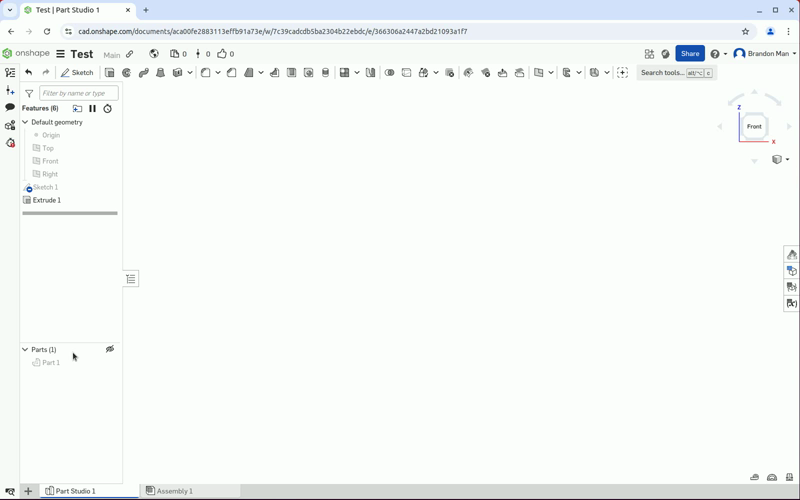
key_up(shift)
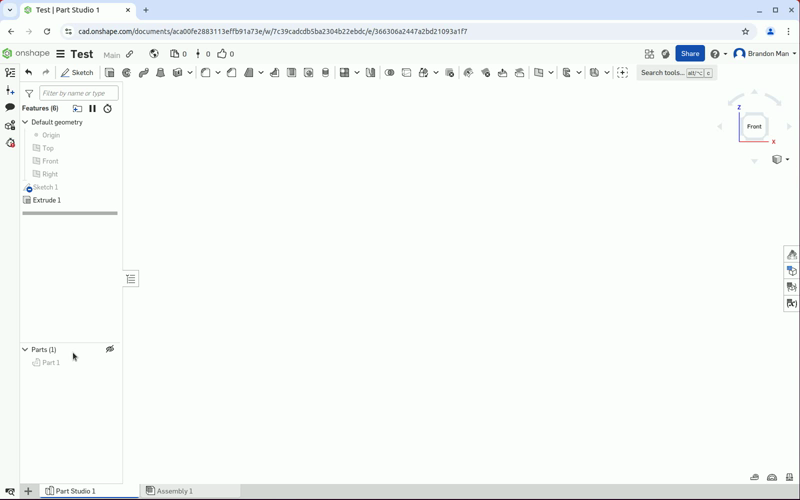
mouse_move(73, 352)
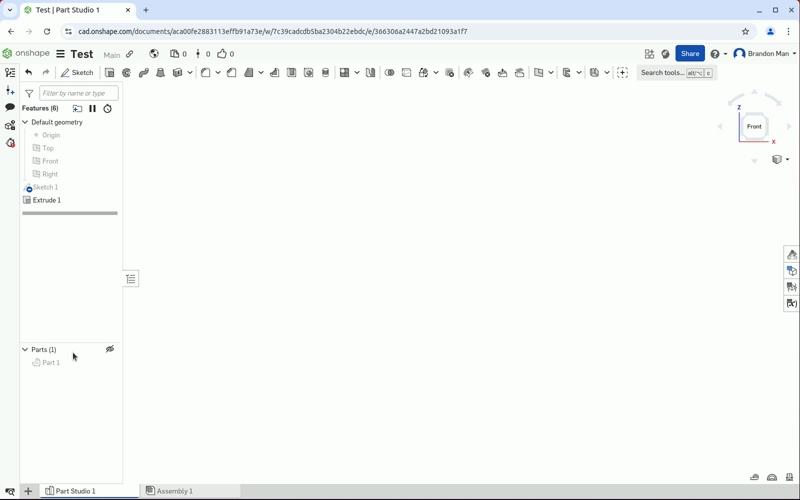
key(shift+y)
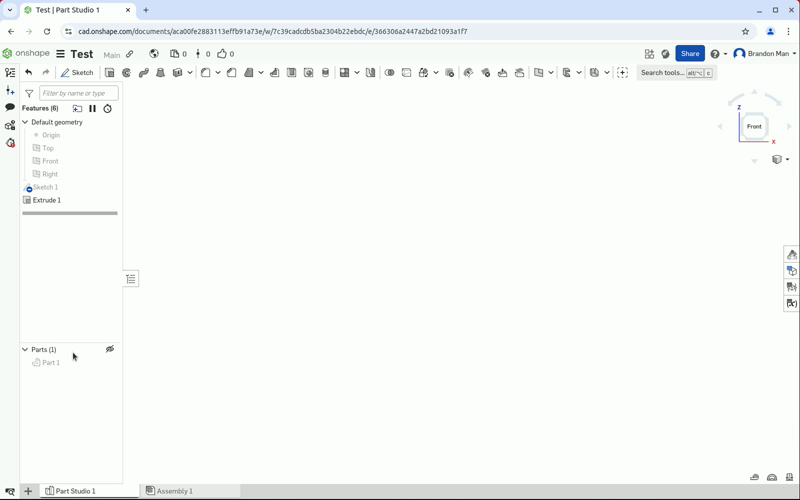
key(shift+s)
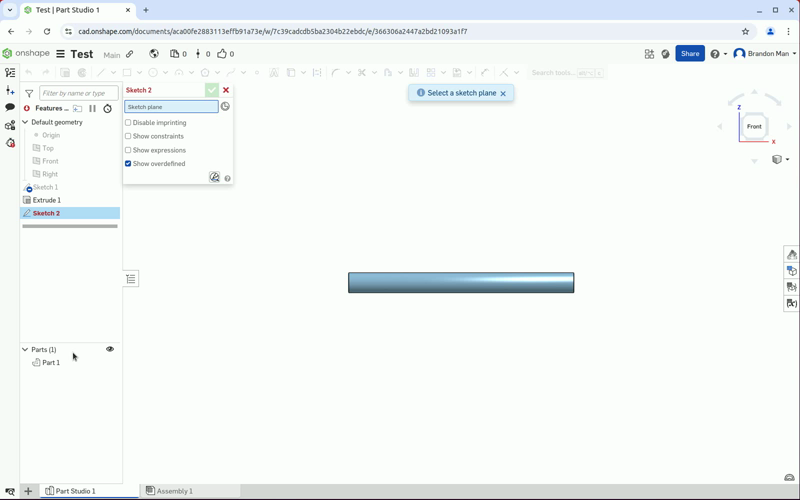
mouse_move(73, 163)
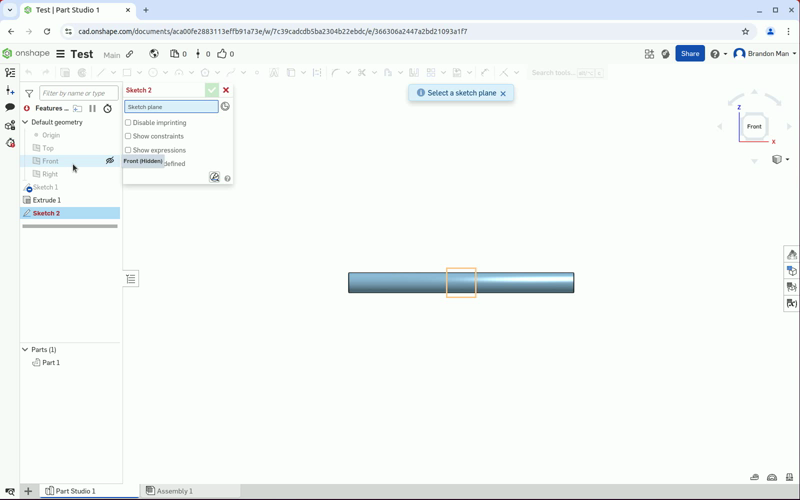
click(73, 163)
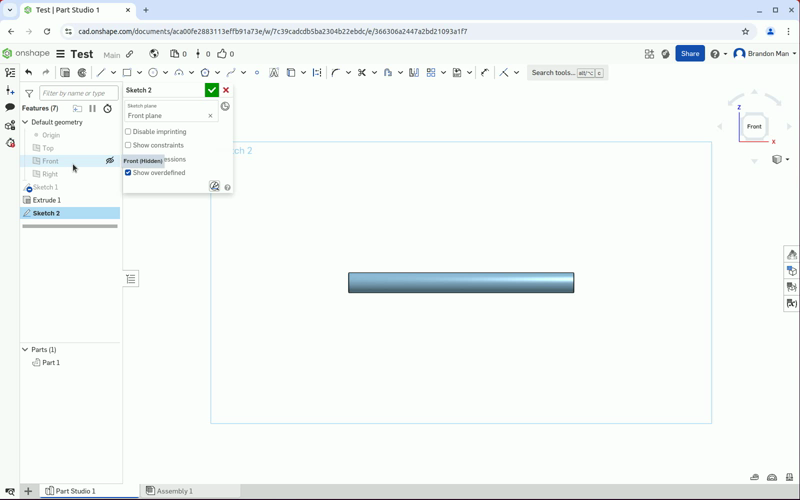
mouse_move(73, 352)
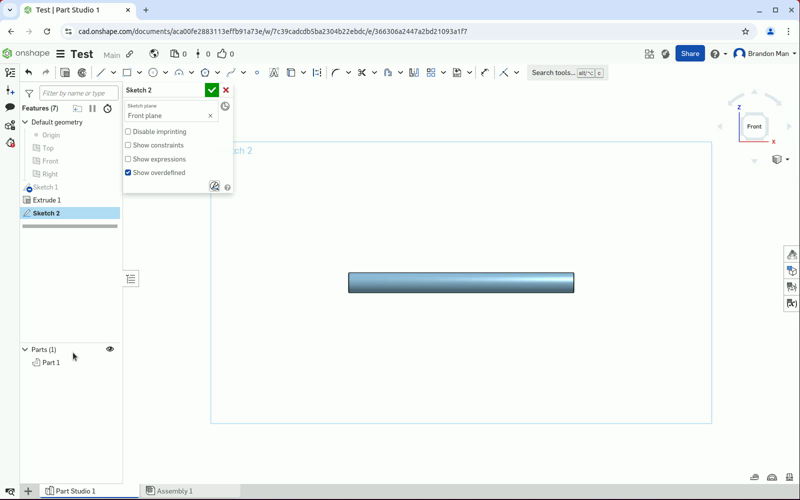
key(y)
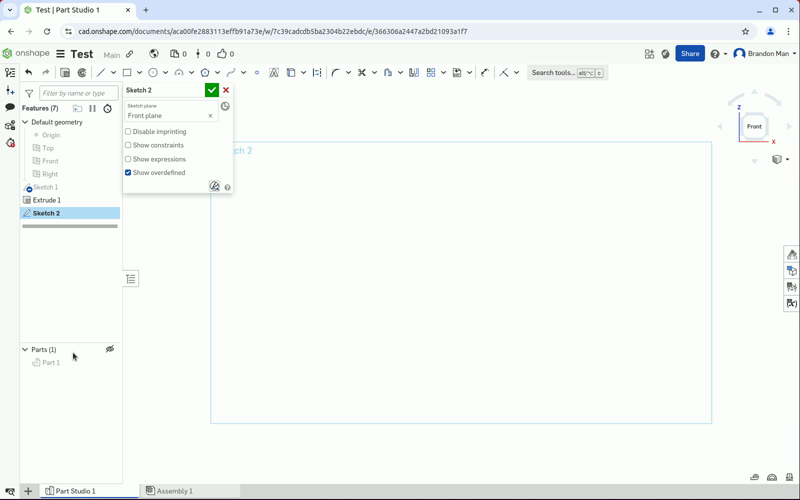
key(c)
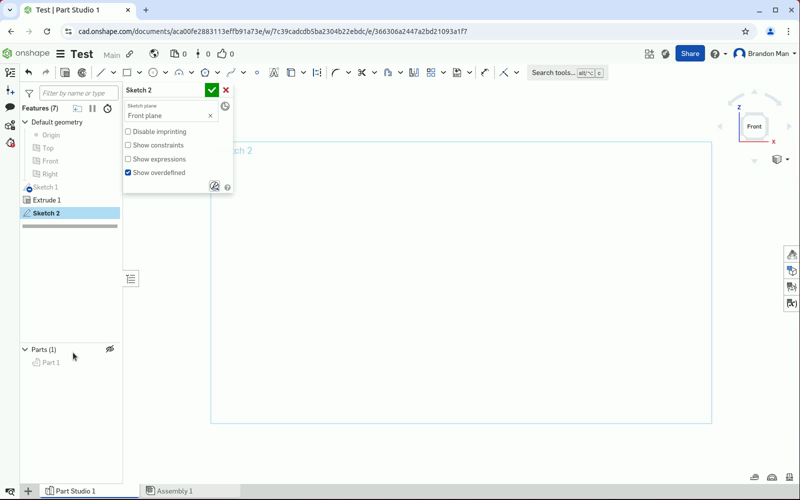
key_down(shift)
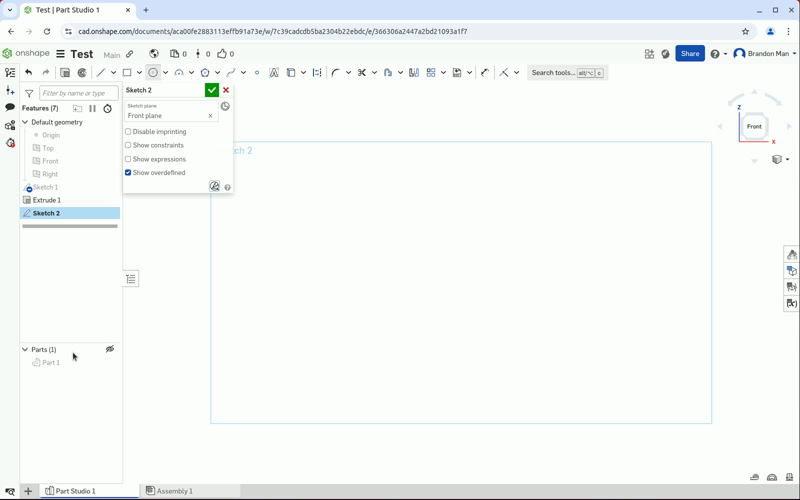
mouse_move(382, 282)
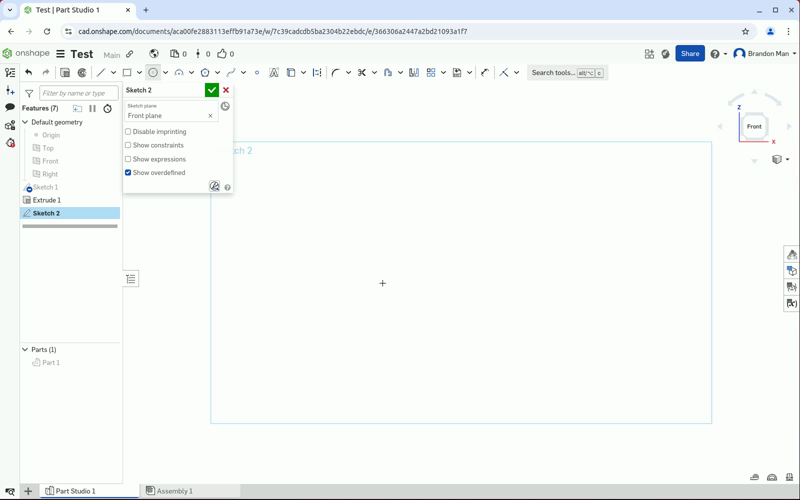
click(382, 282)
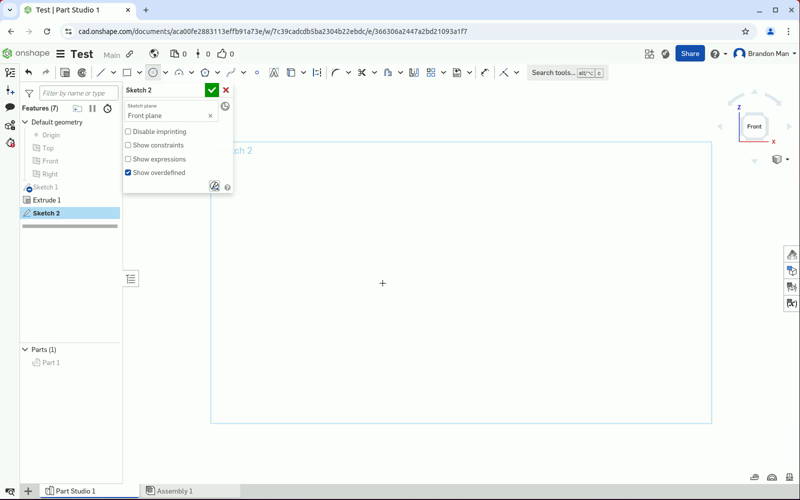
key_up(shift)
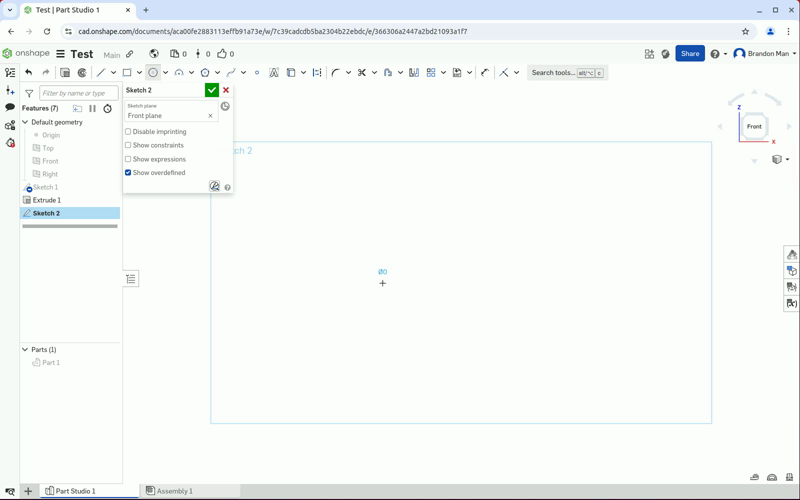
mouse_move(390, 282)
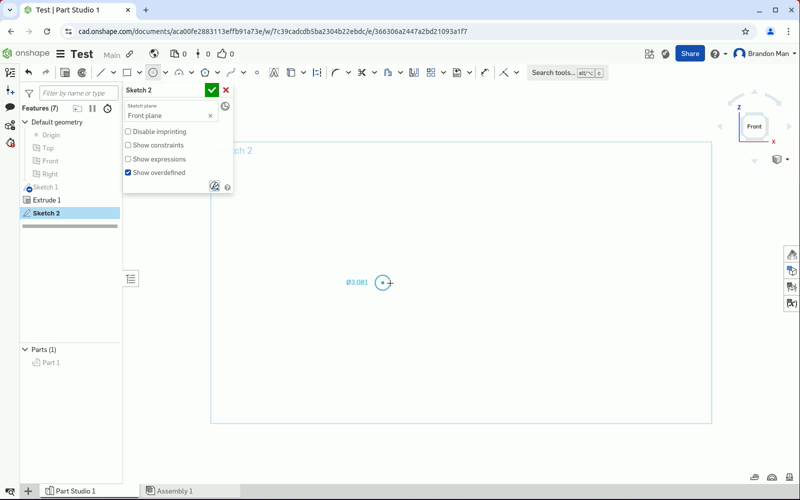
click(390, 282)
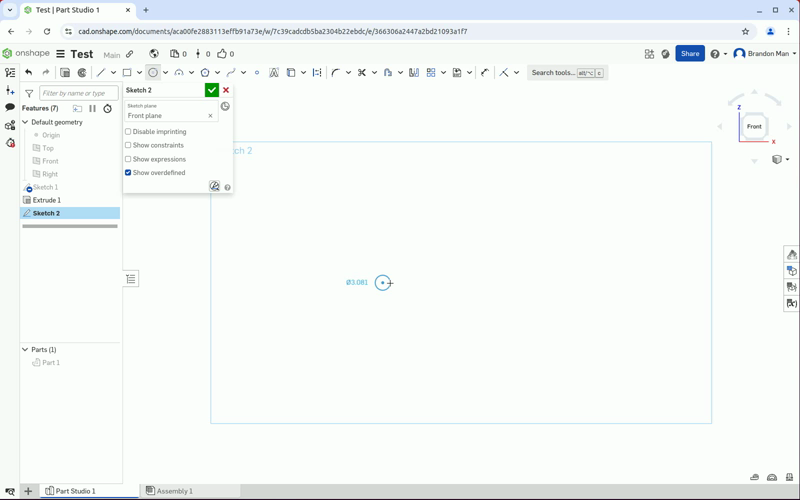
key(esc)
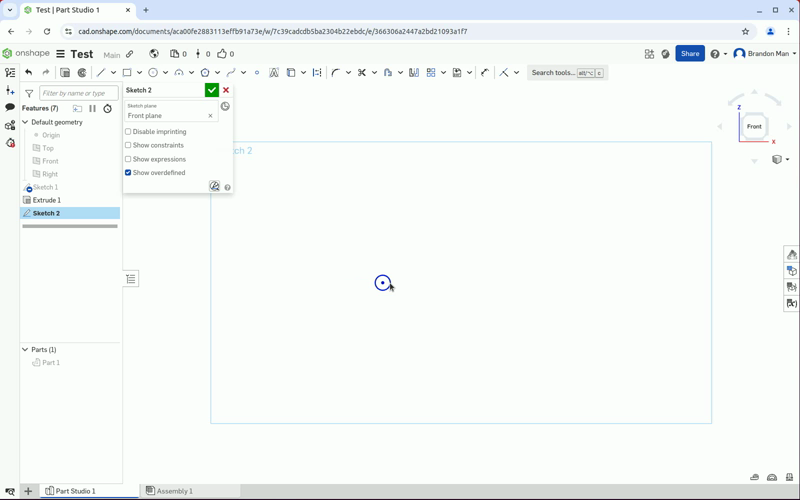
mouse_move(378, 284)
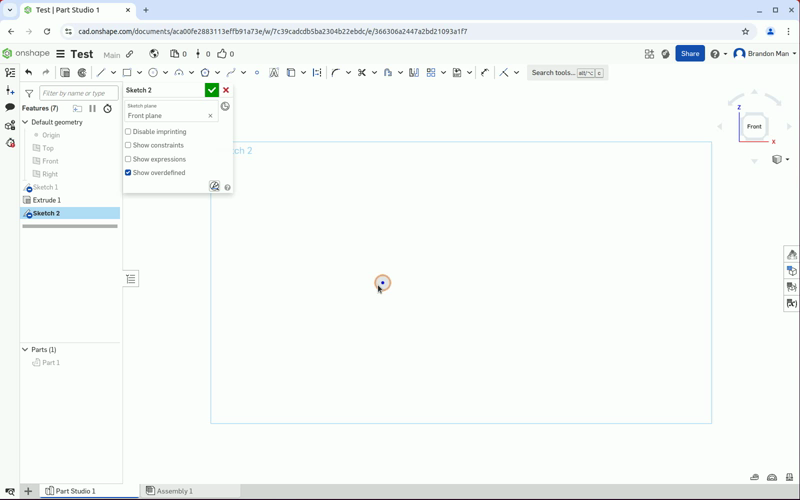
scroll(6)
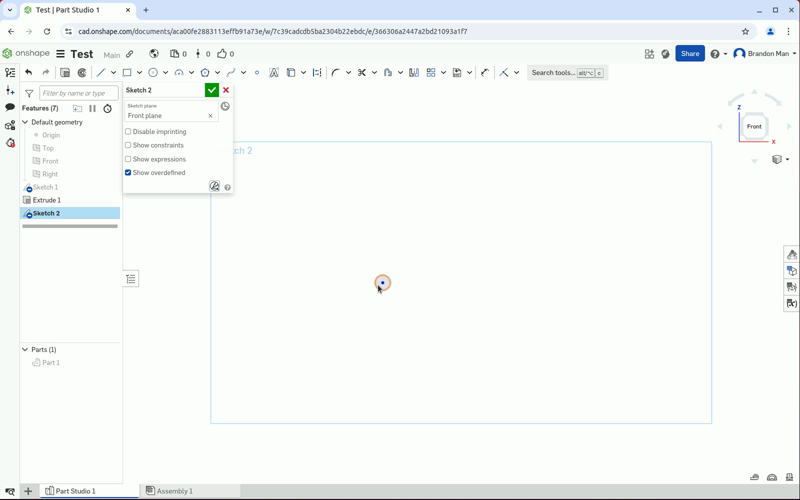
scroll(6)
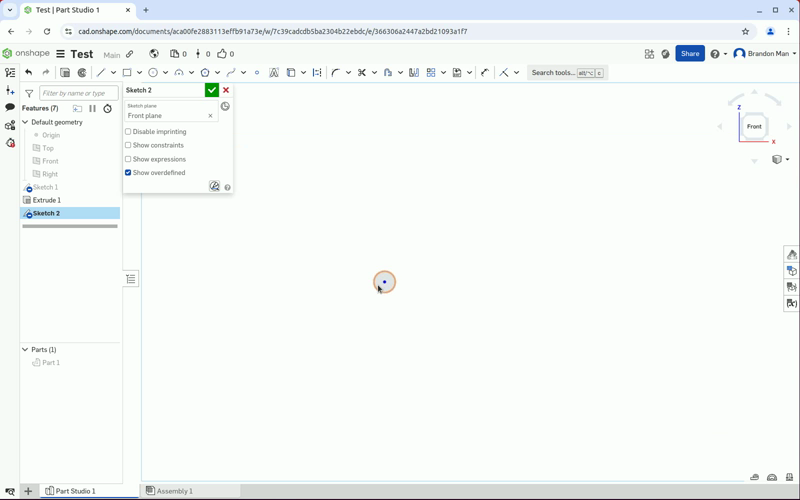
scroll(6)
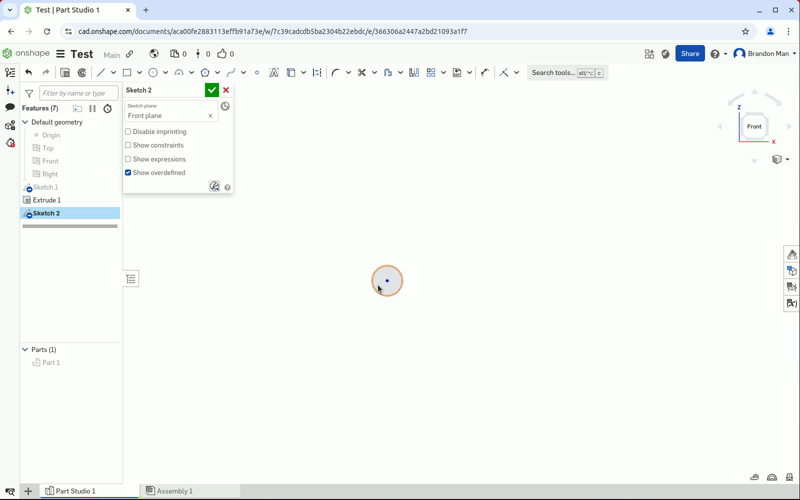
scroll(6)
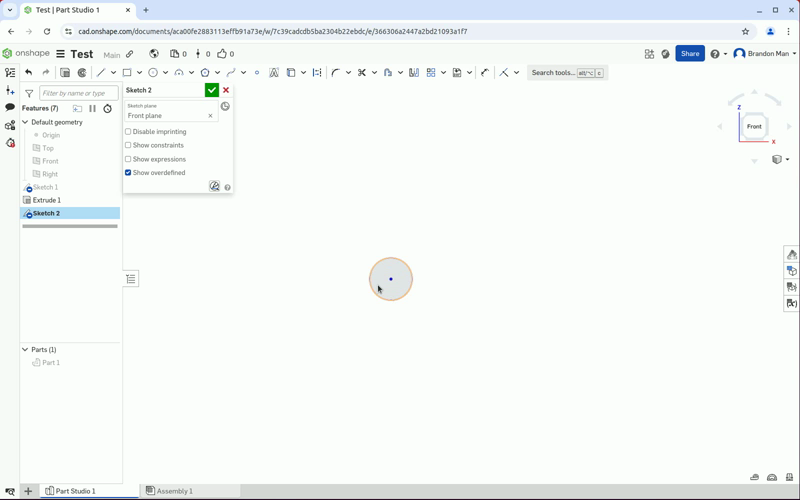
scroll(6)
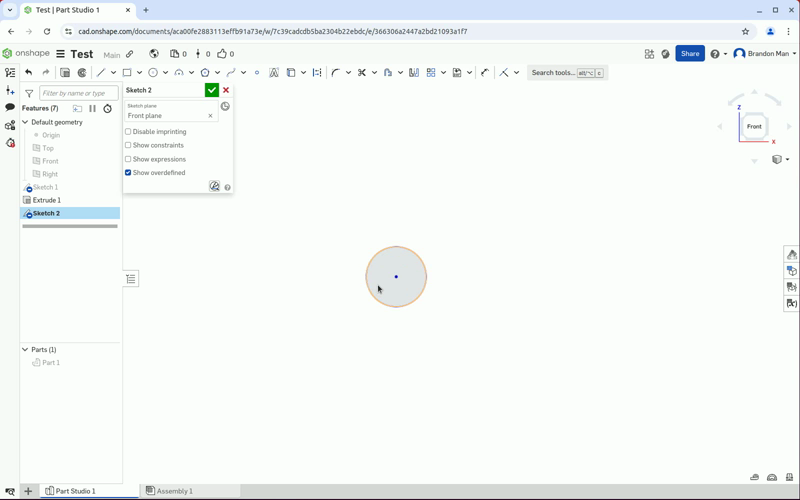
scroll(6)
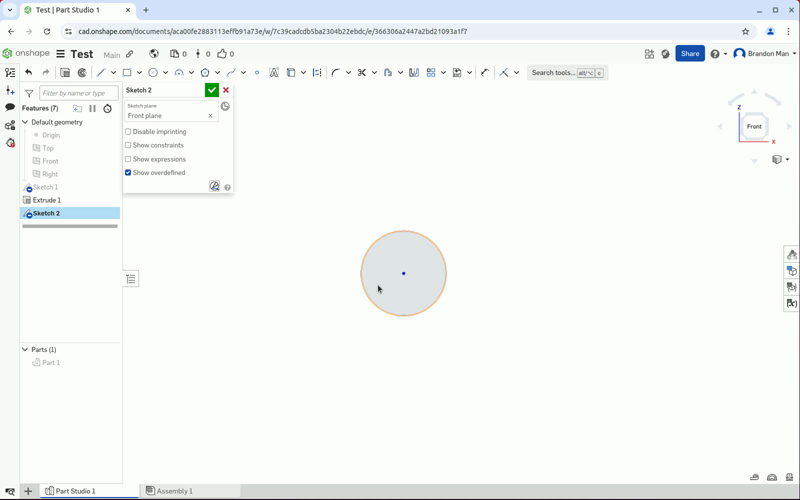
scroll(6)
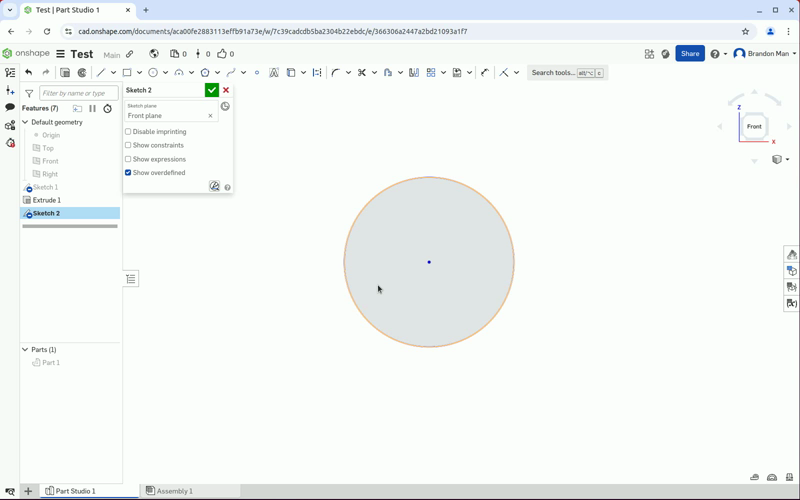
click(378, 284)
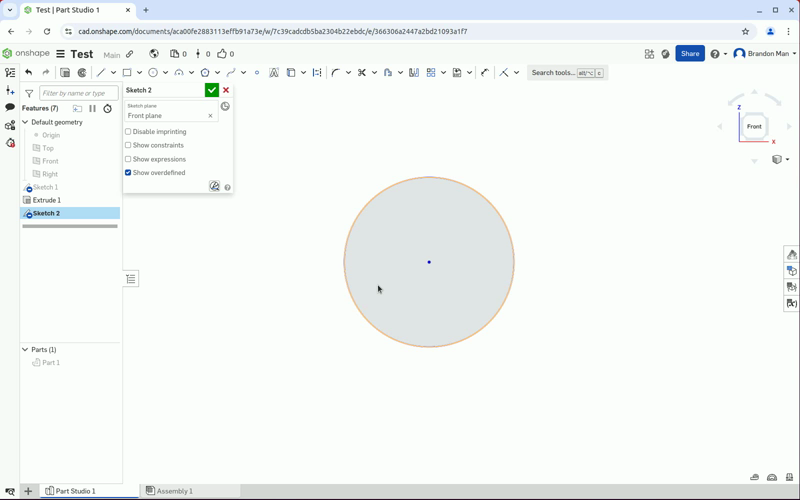
scroll(-6)
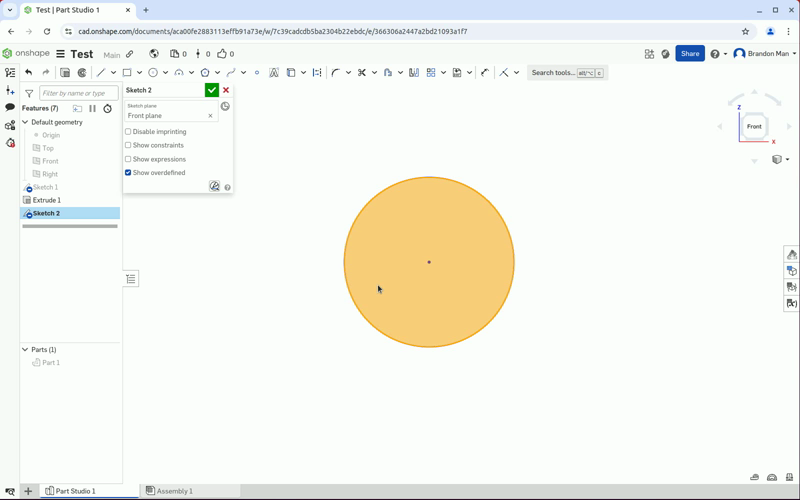
scroll(-6)
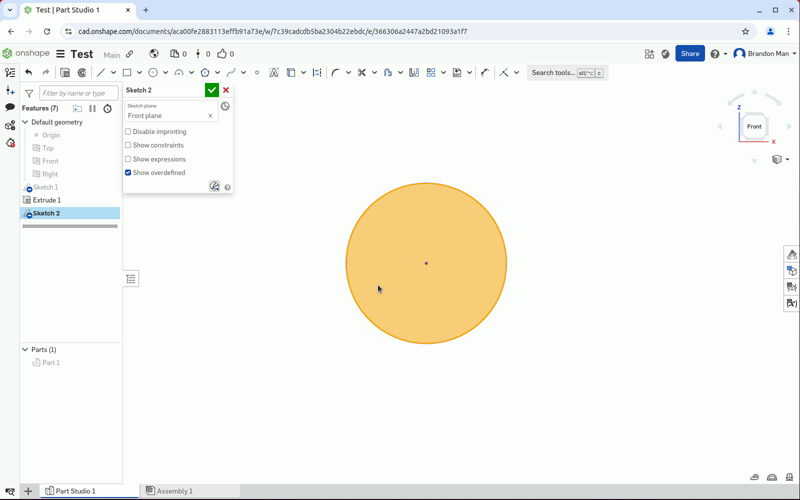
scroll(-6)
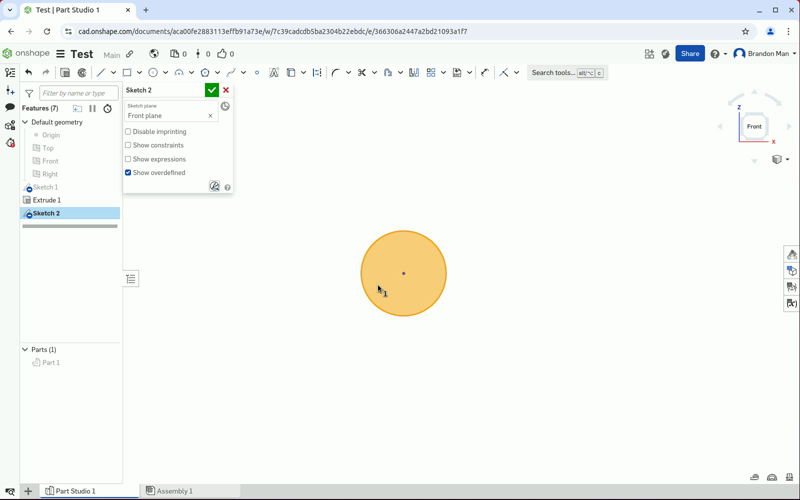
scroll(-6)
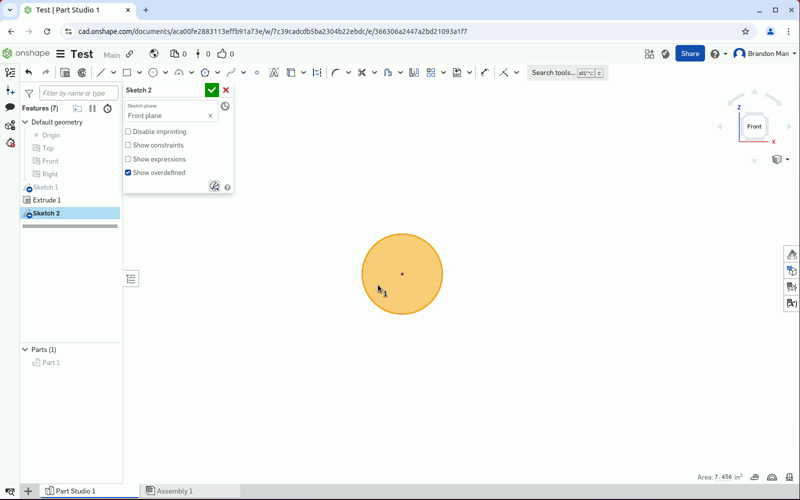
scroll(-6)
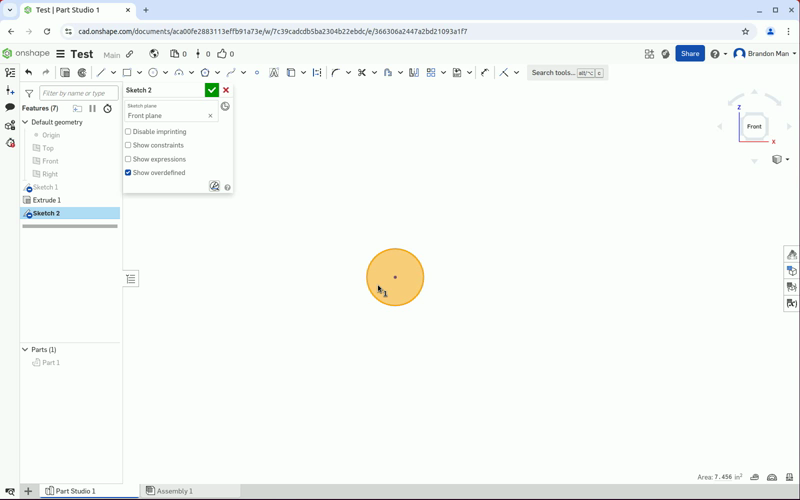
scroll(-6)
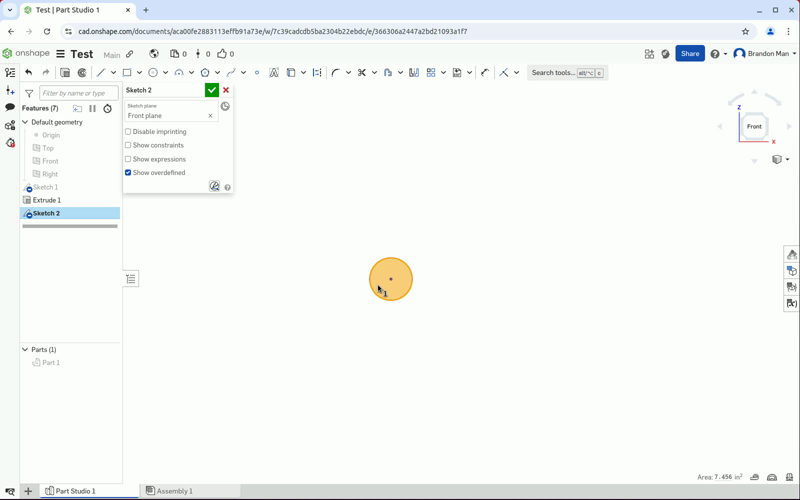
scroll(-6)
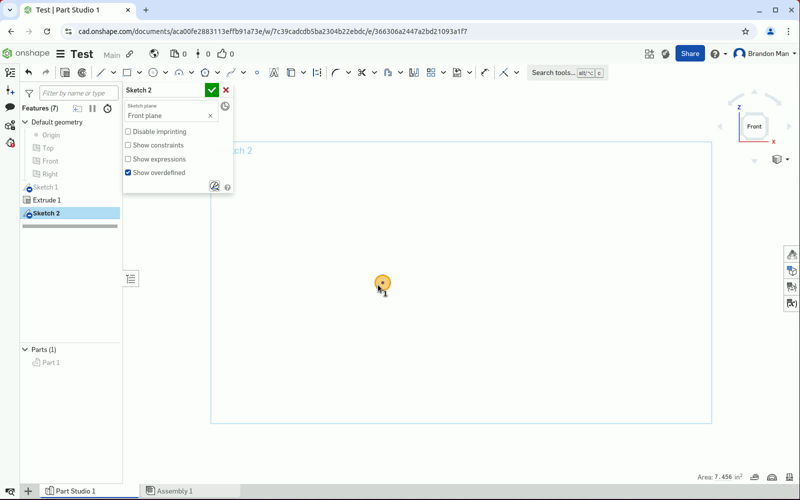
mouse_move(73, 352)
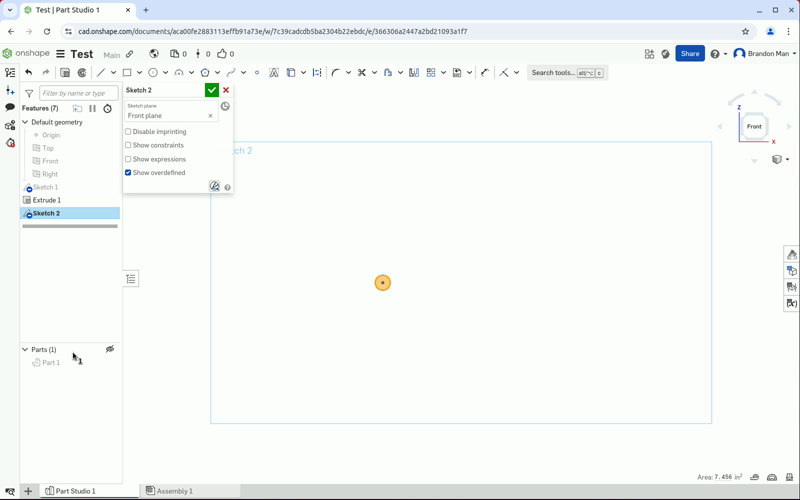
key(shift+y)
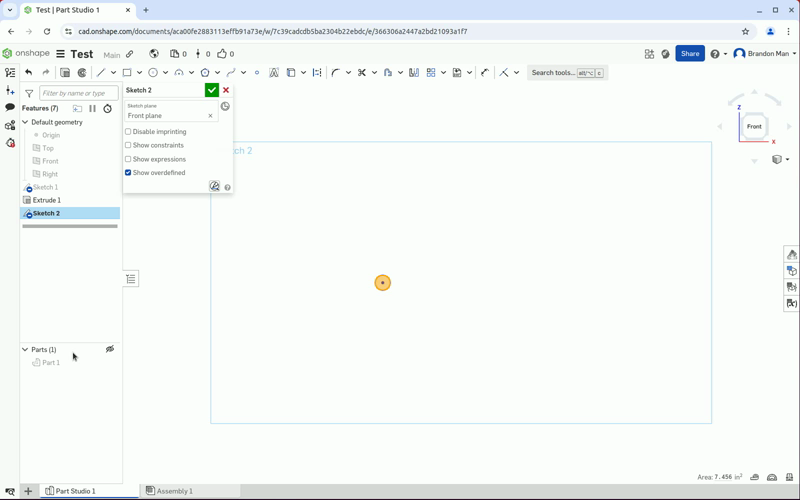
key(shift+e)
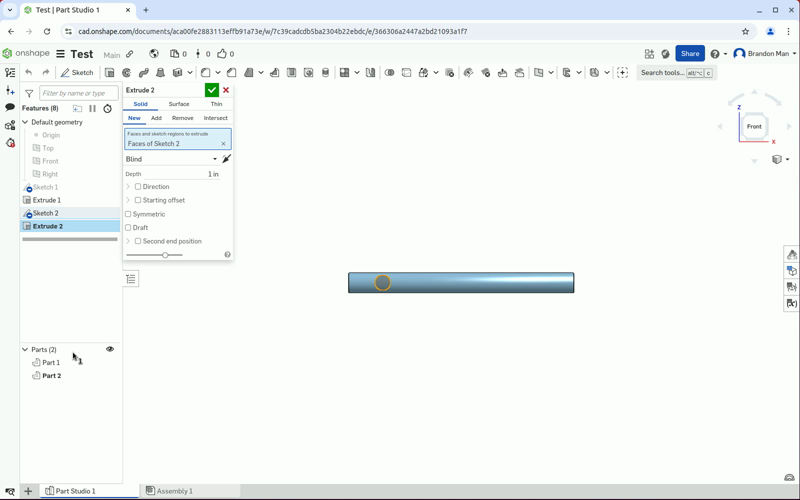
mouse_move(143, 106)
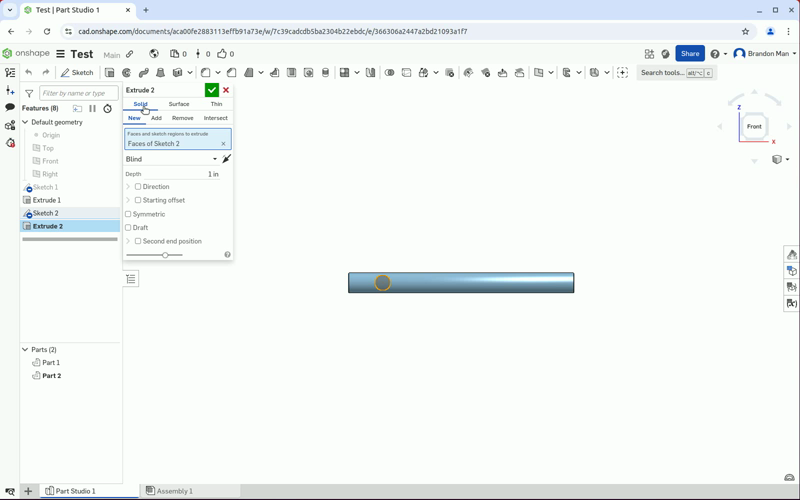
click(143, 106)
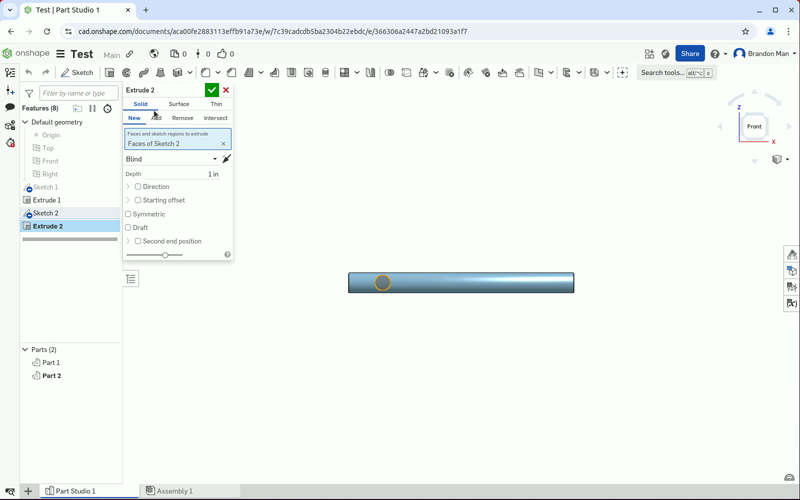
mouse_move(186, 120)
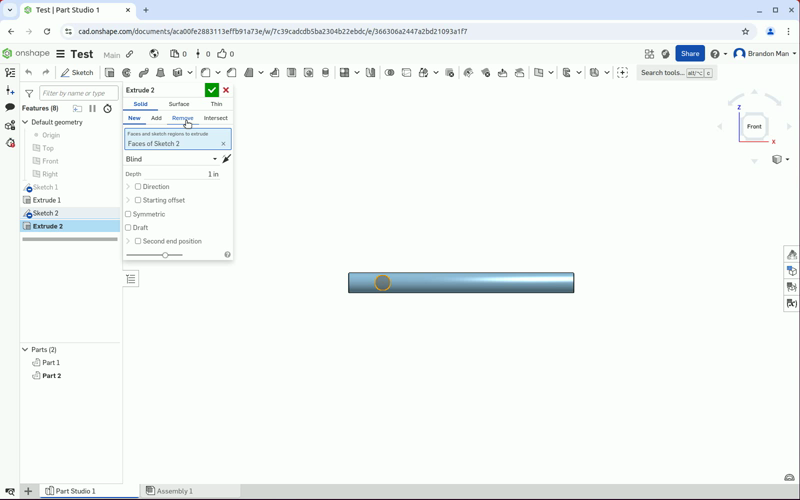
click(186, 120)
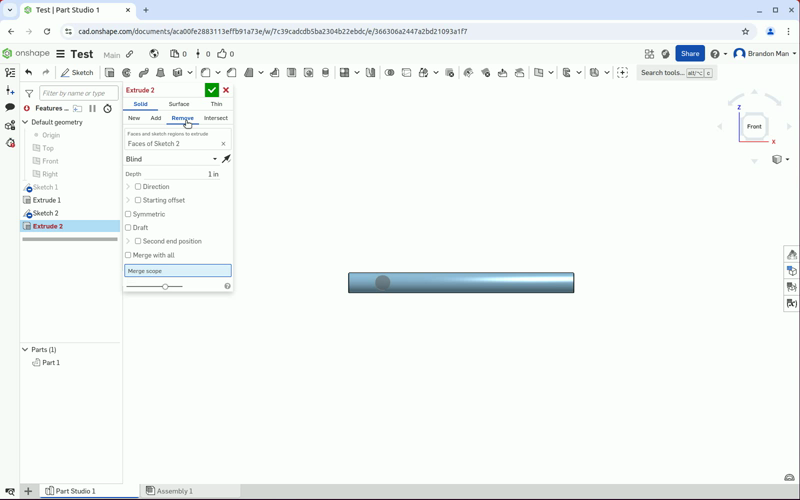
key(tab, 4)
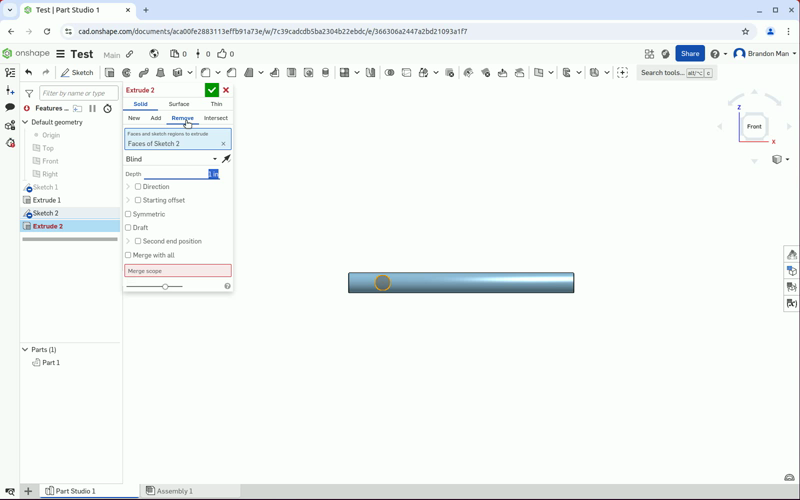
text(-4.814)
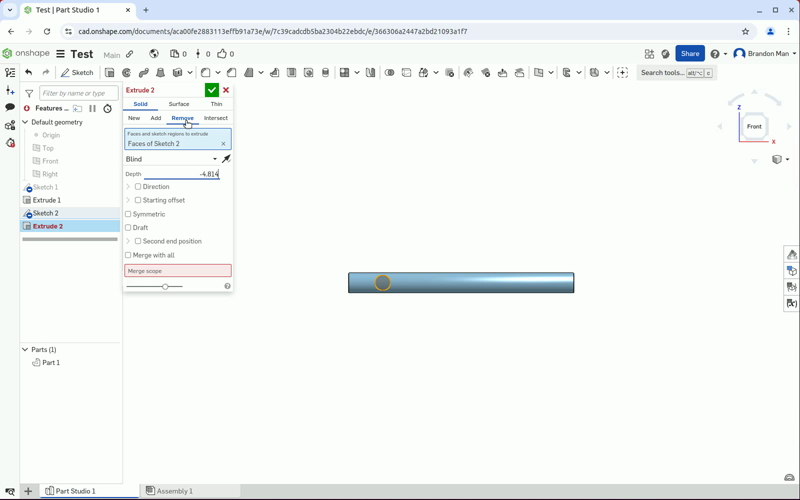
key(tab, 3)
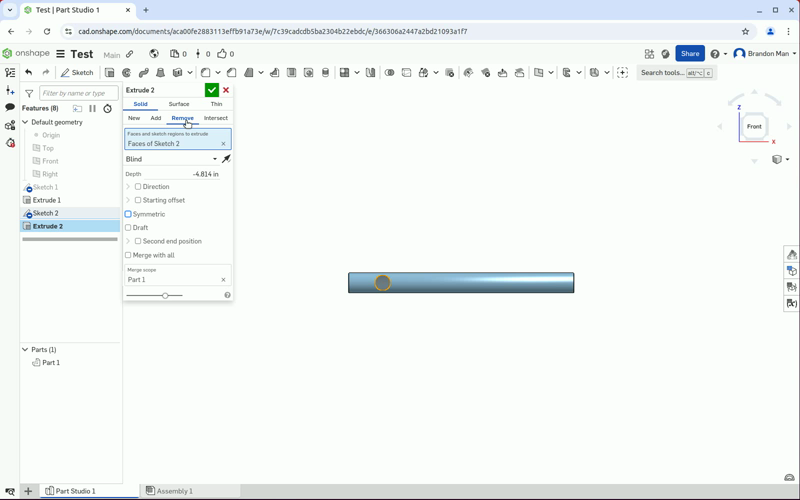
key(space)
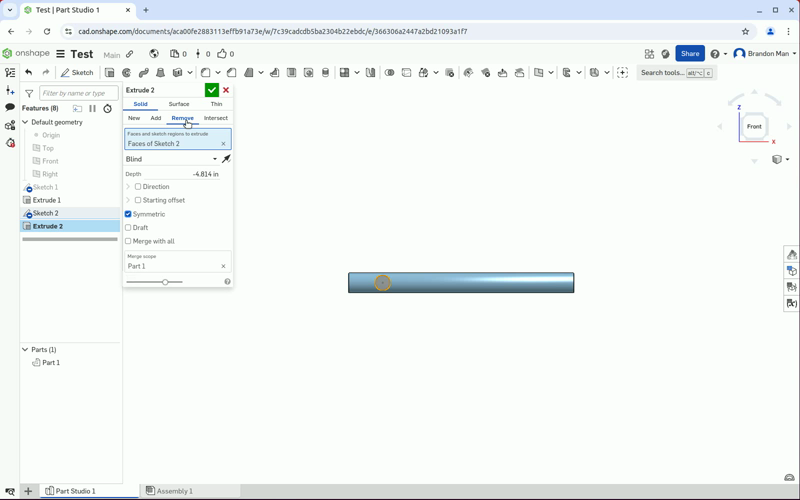
key(tab, 2)
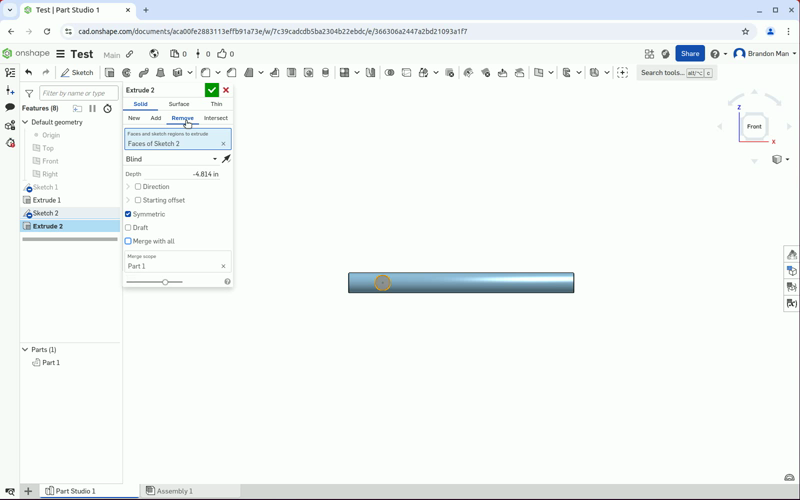
key(space)
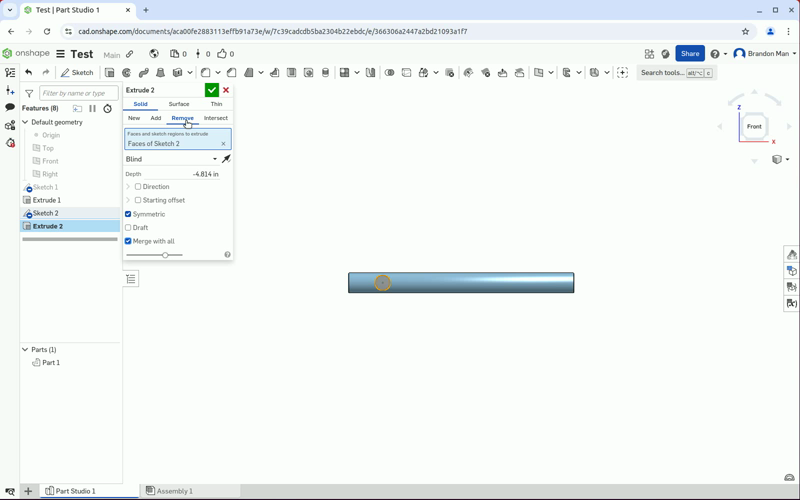
key(enter)
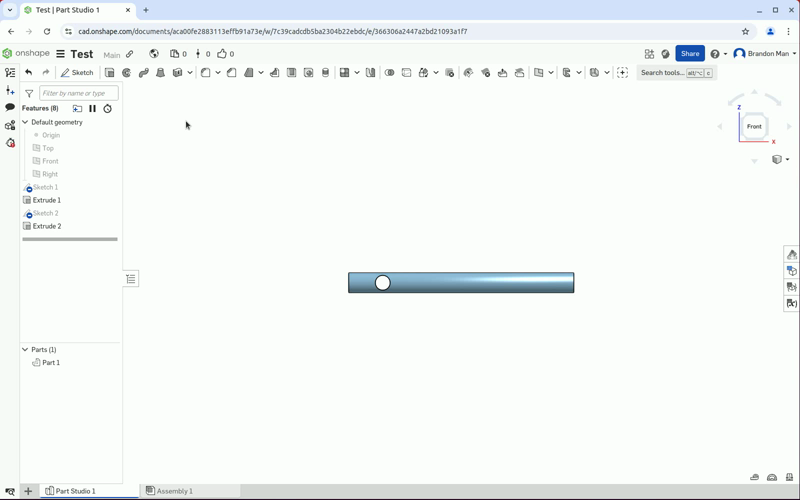
key(shift+h)
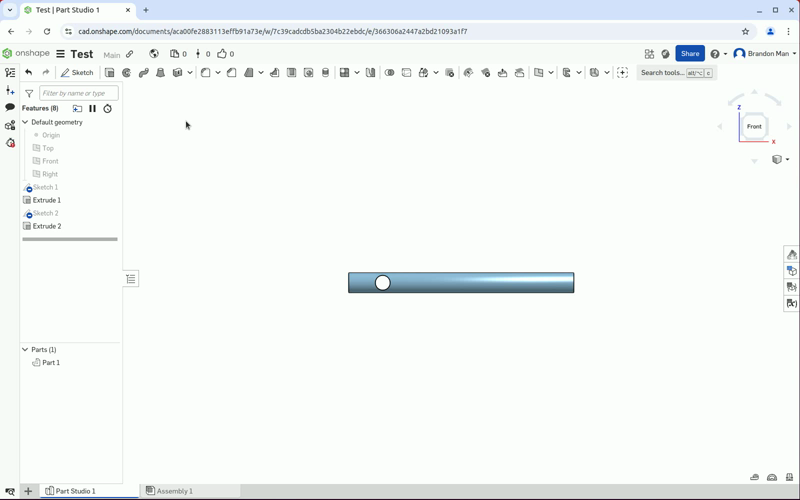
key(shift+h)
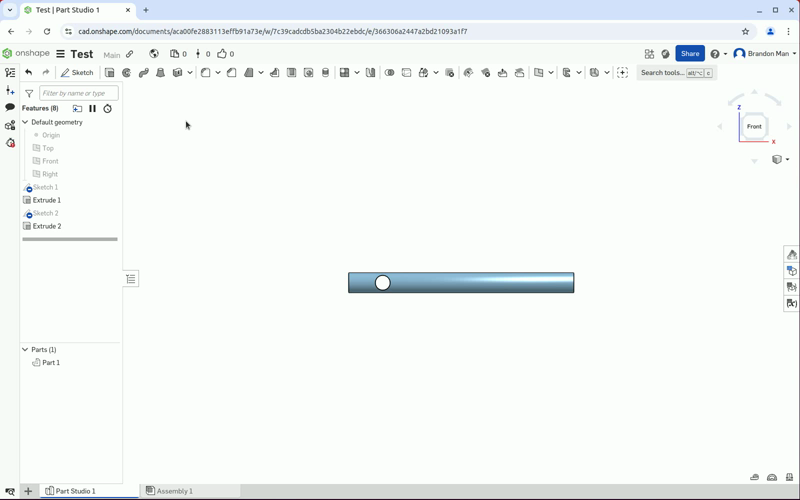
mouse_move(73, 189)
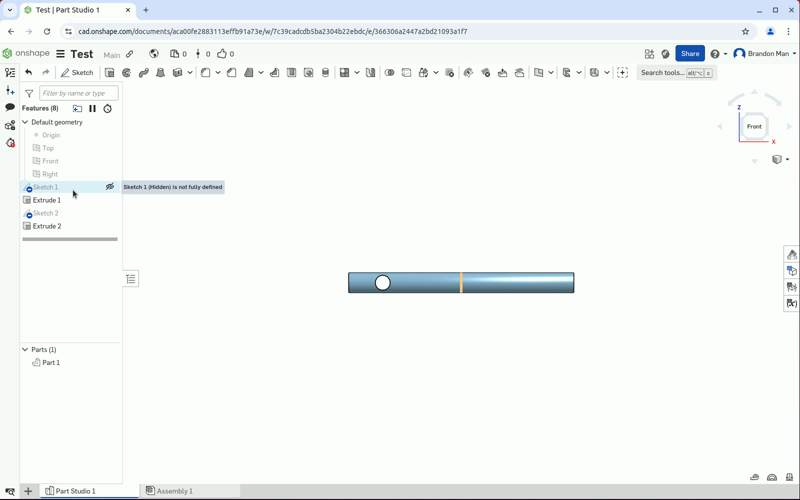
click(73, 189)
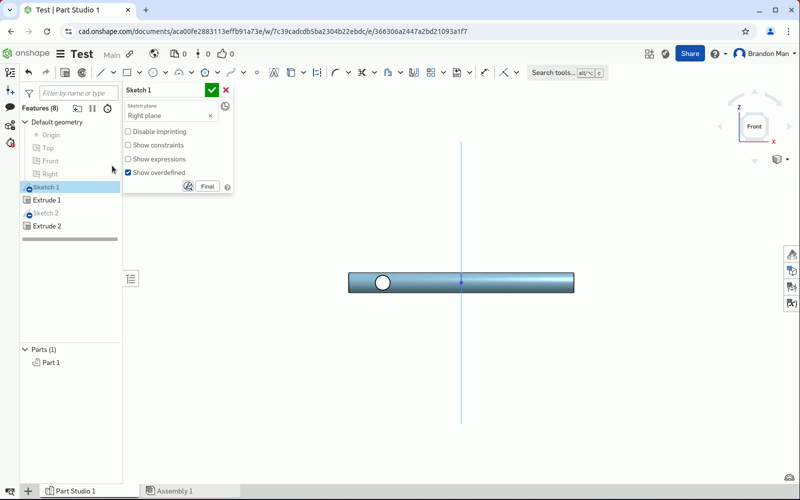
mouse_move(229, 92)
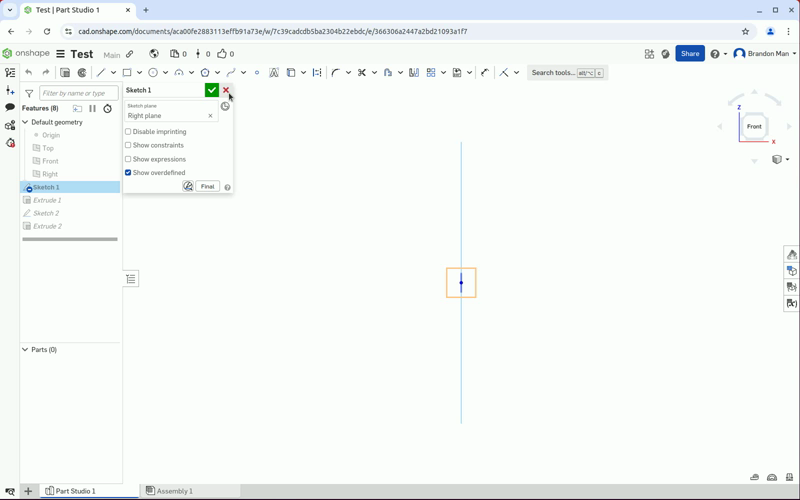
click(229, 92)
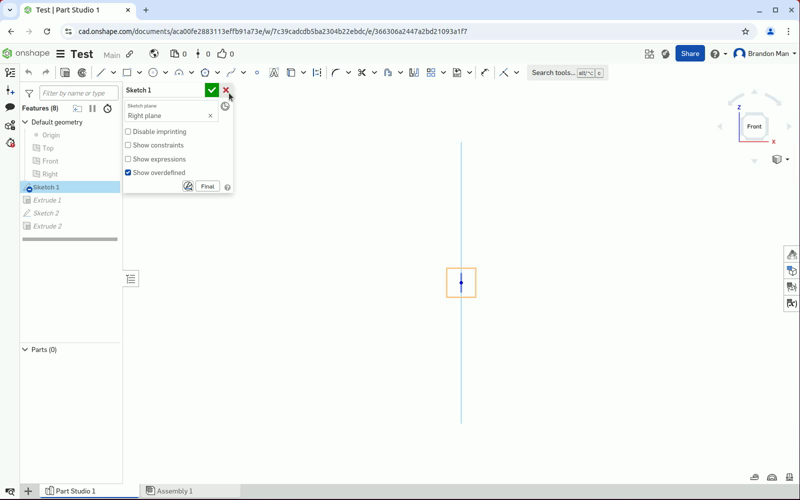
key(shift+s)
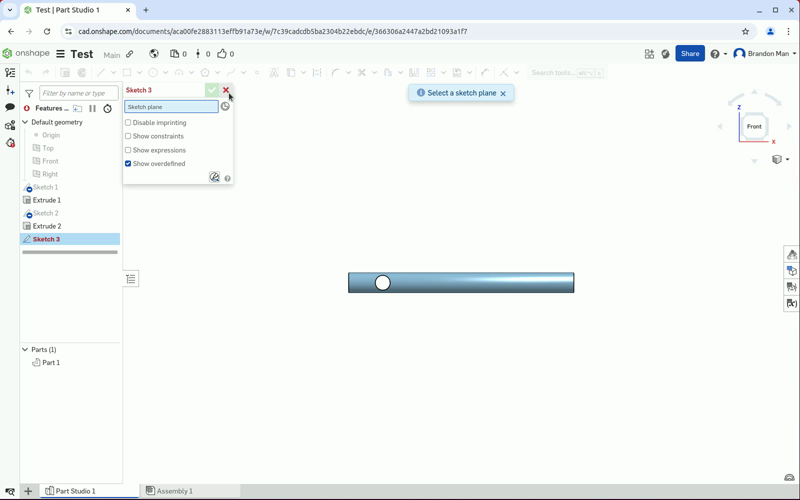
mouse_move(73, 163)
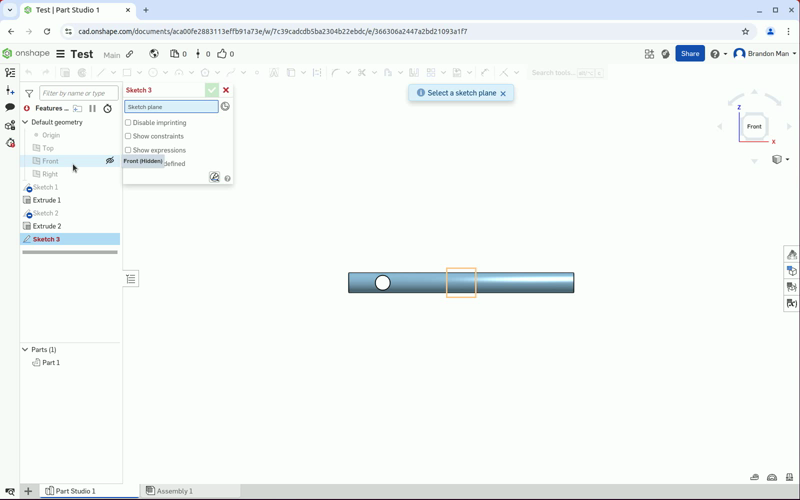
click(73, 163)
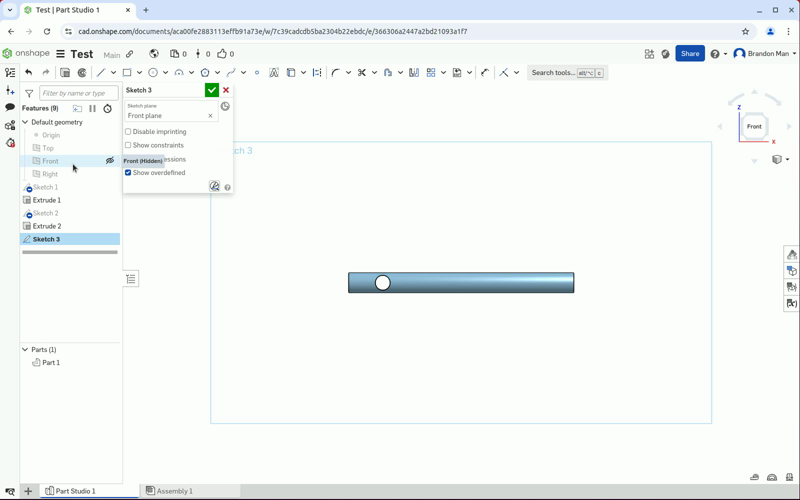
mouse_move(73, 352)
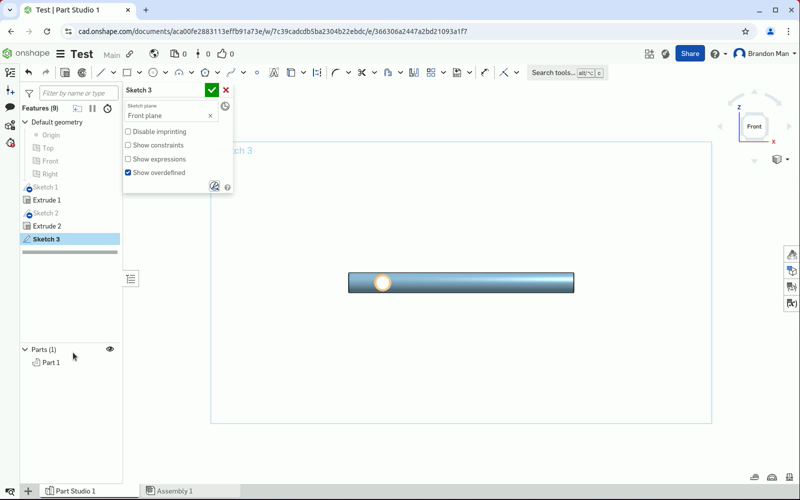
key(y)
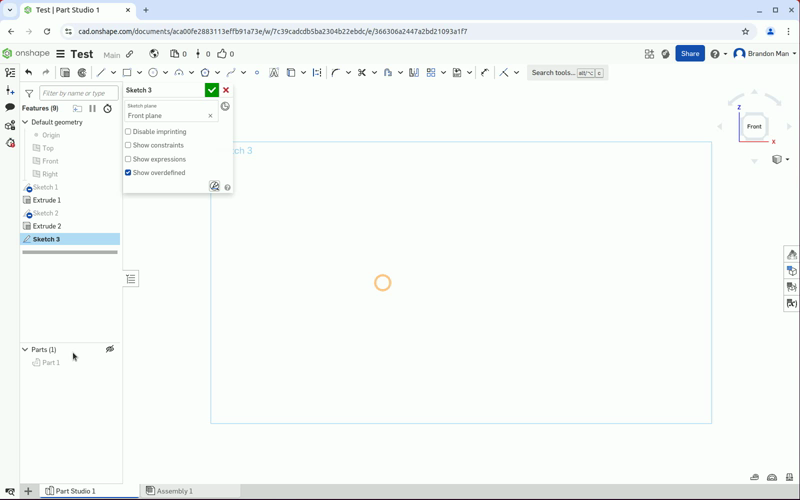
key(c)
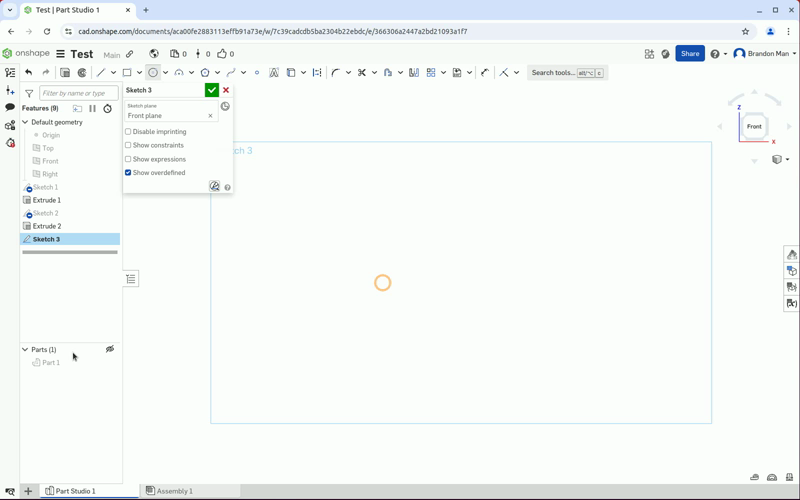
key_down(shift)
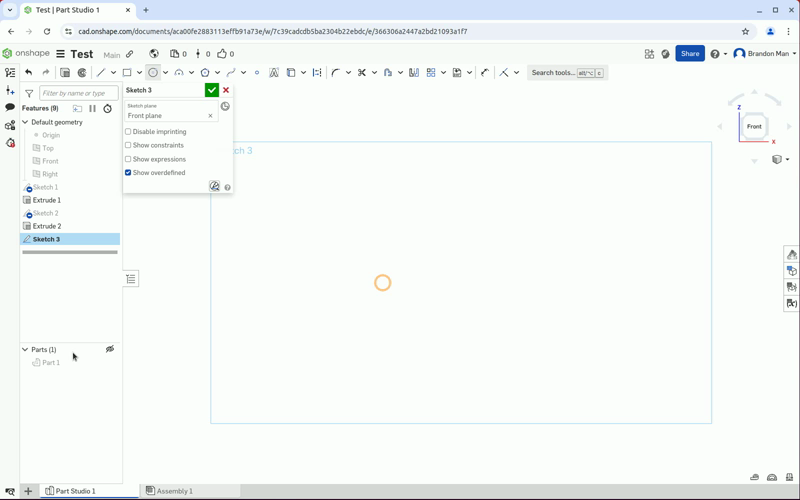
mouse_move(540, 282)
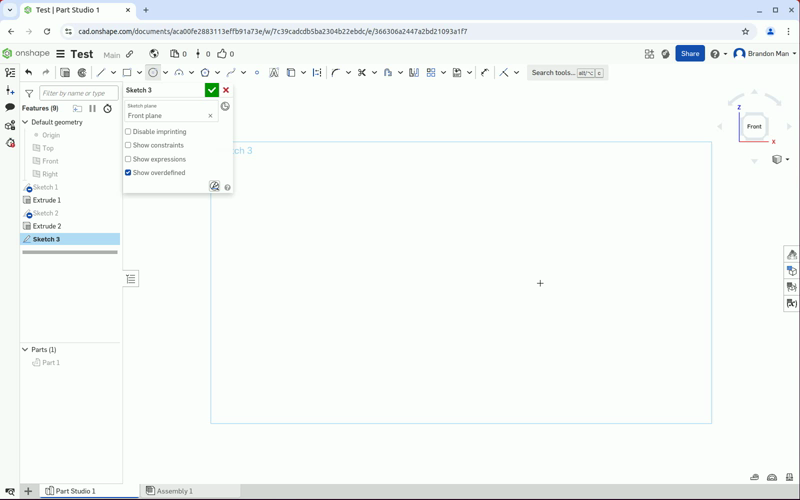
click(540, 282)
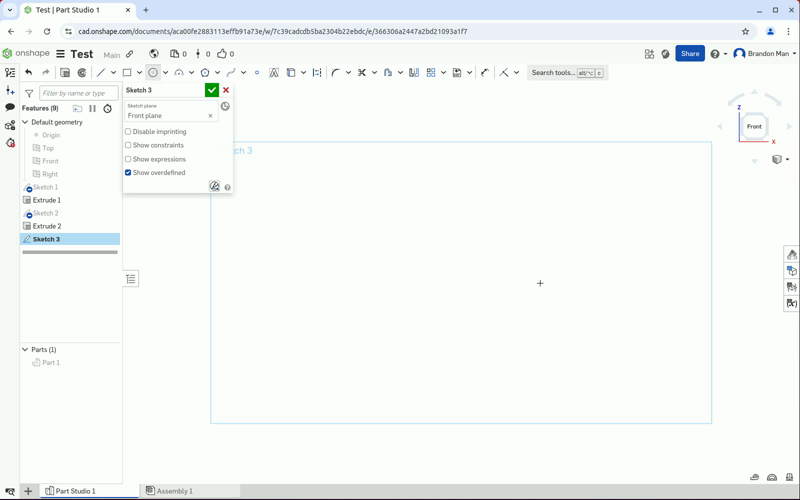
key_up(shift)
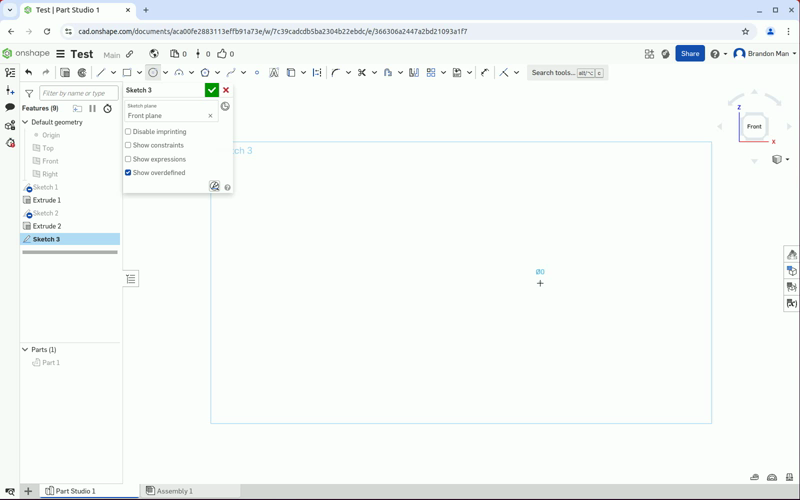
mouse_move(547, 282)
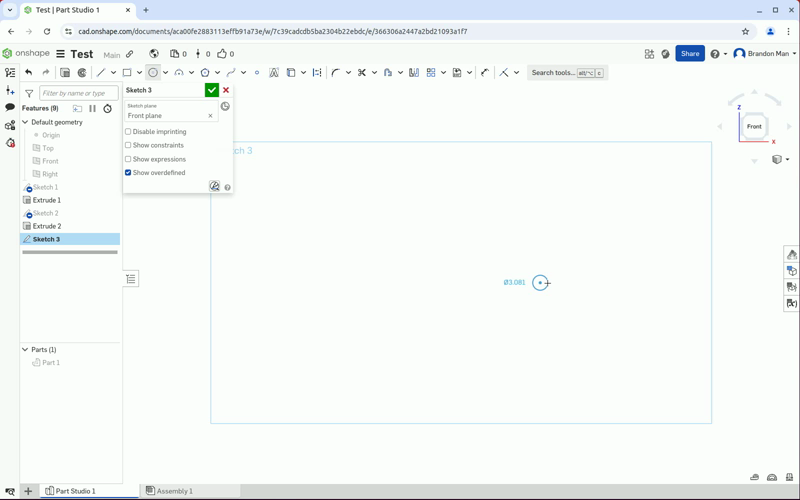
click(547, 282)
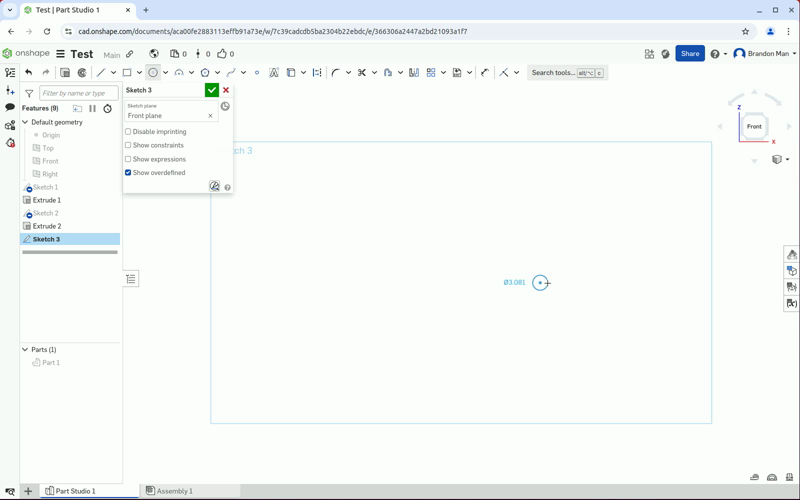
key(esc)
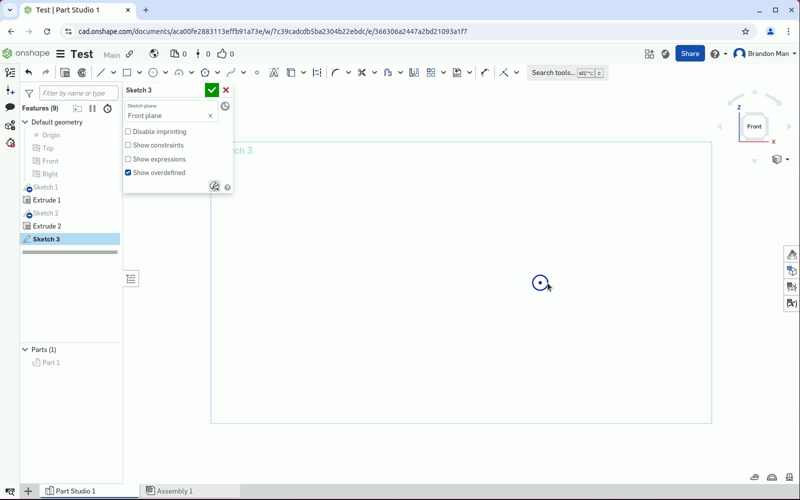
mouse_move(539, 288)
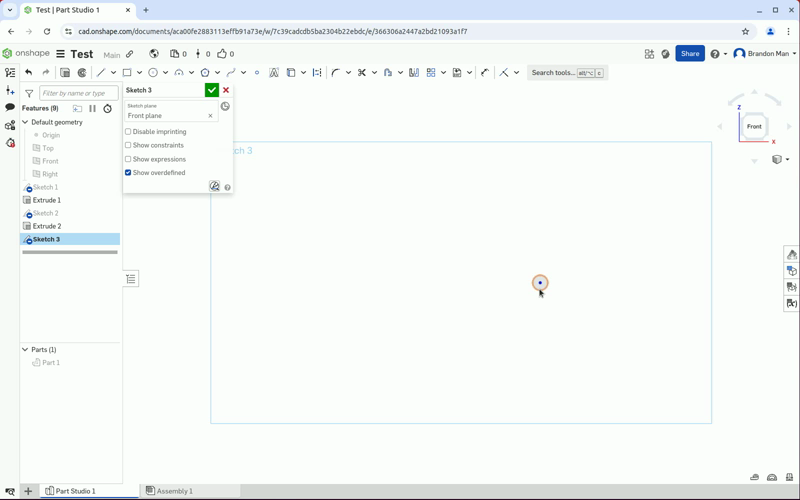
scroll(6)
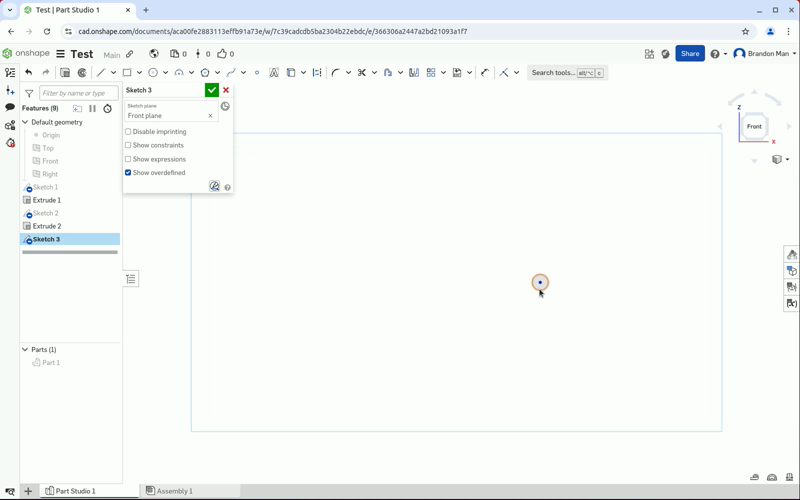
scroll(6)
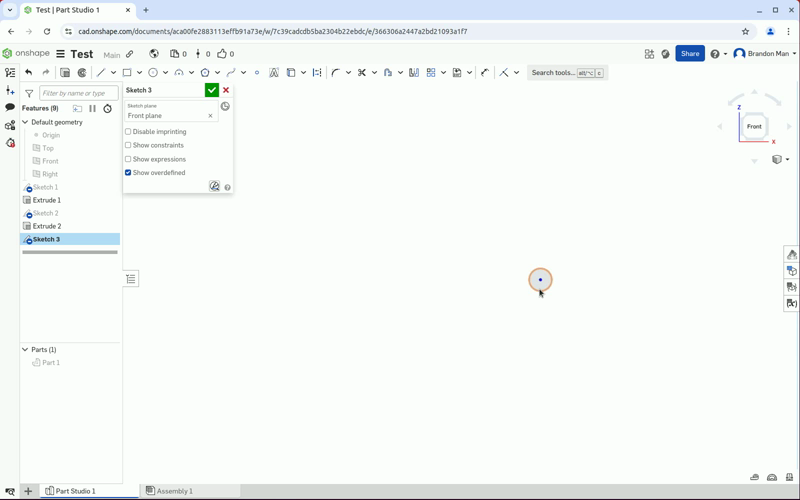
scroll(6)
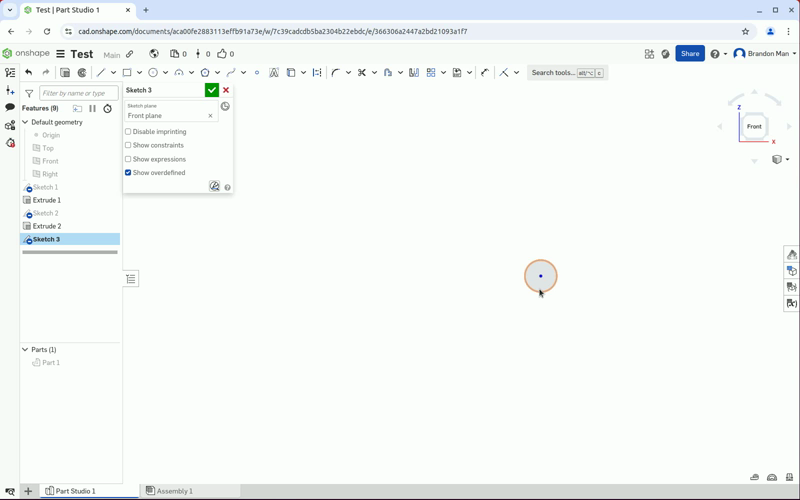
scroll(6)
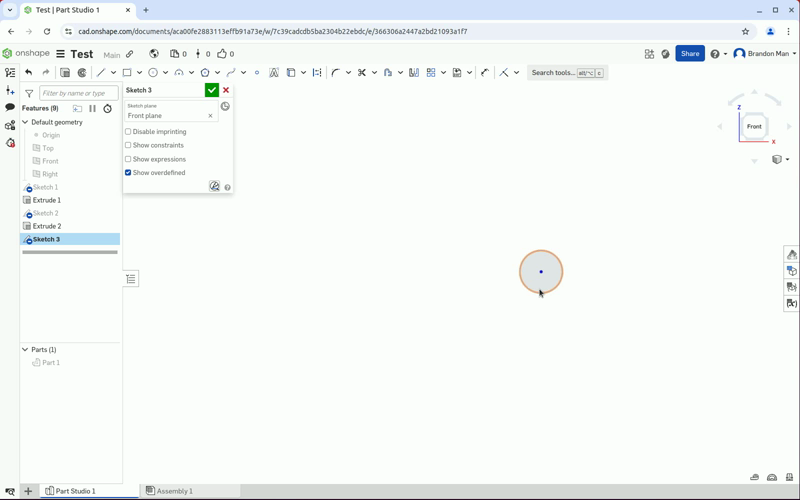
scroll(6)
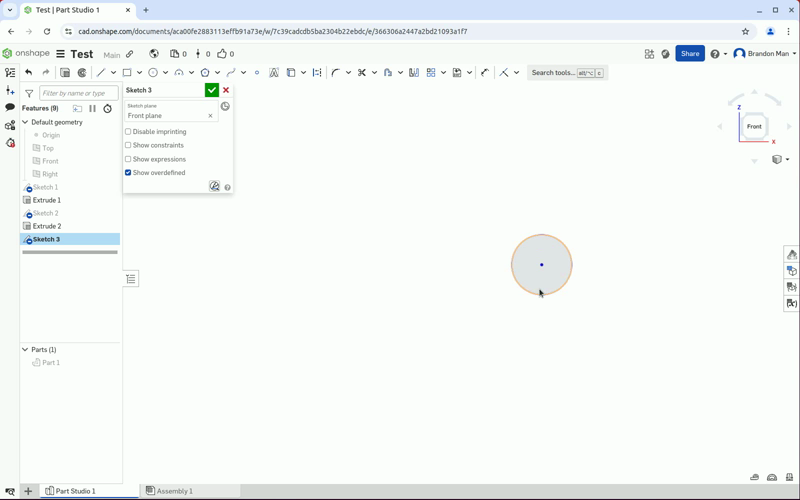
scroll(6)
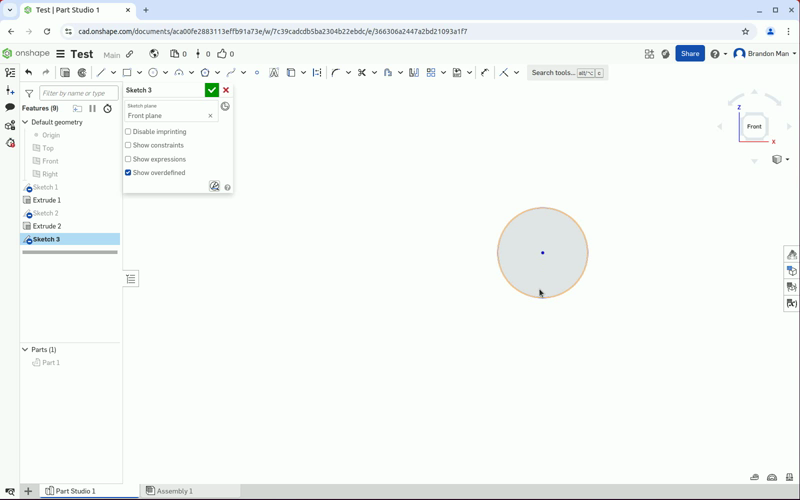
scroll(6)
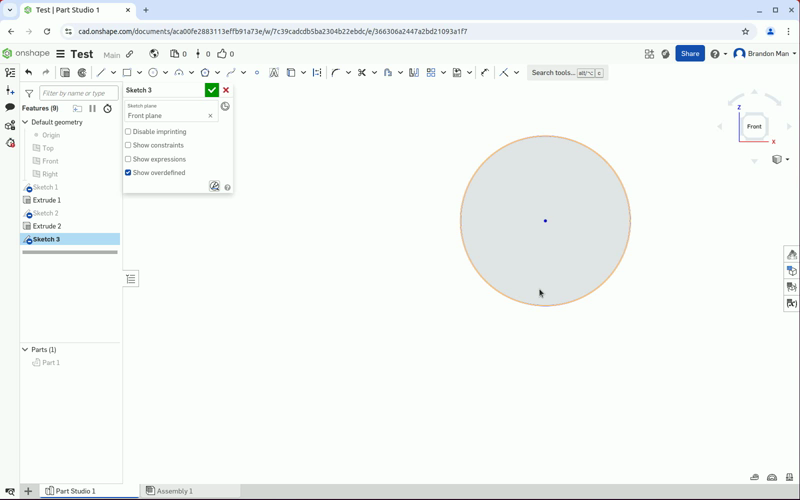
click(539, 288)
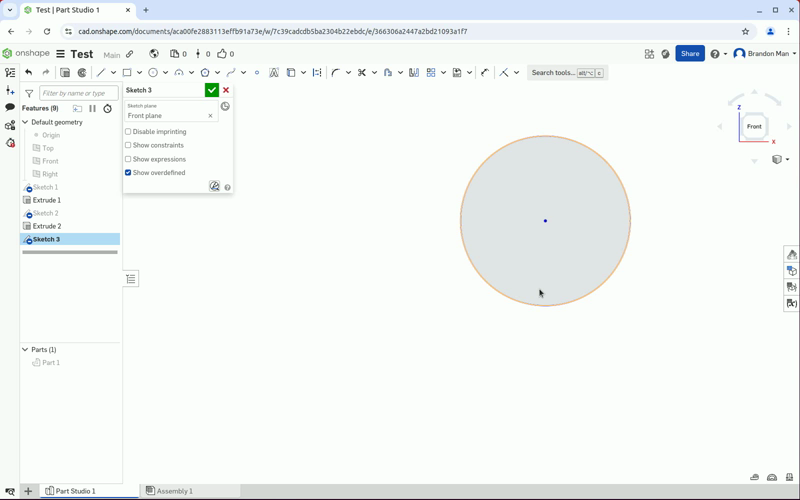
scroll(-6)
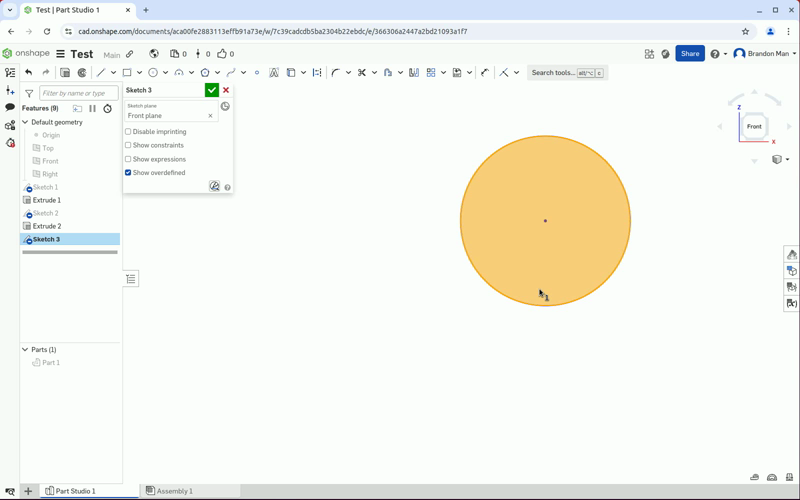
scroll(-6)
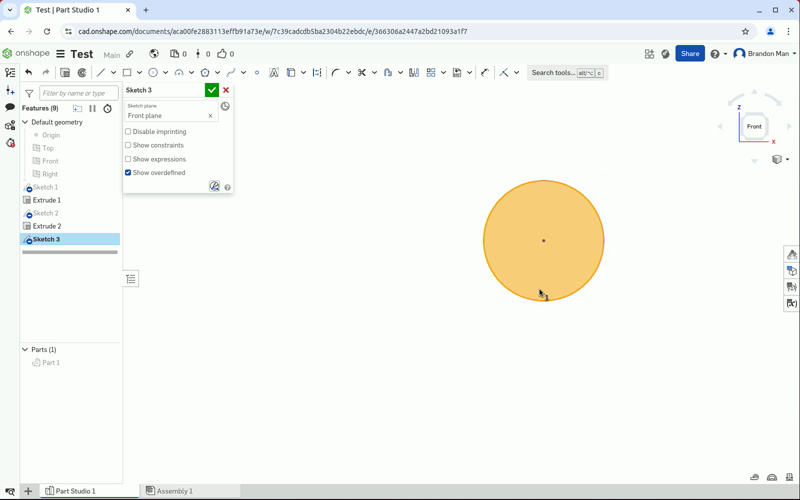
scroll(-6)
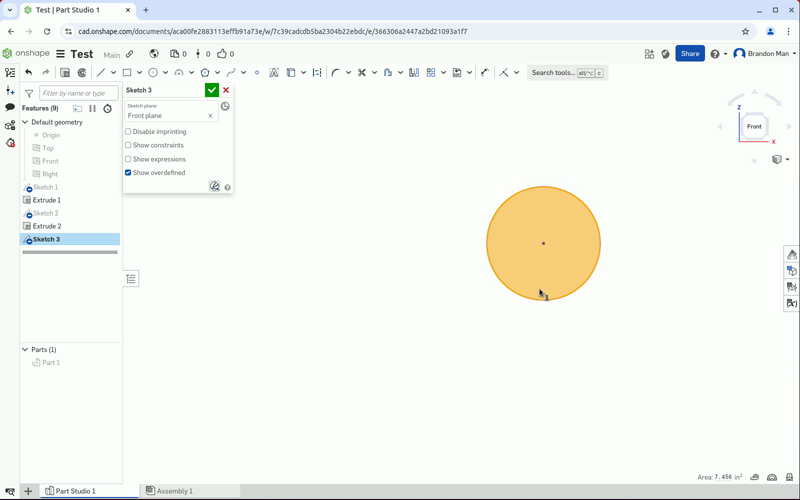
scroll(-6)
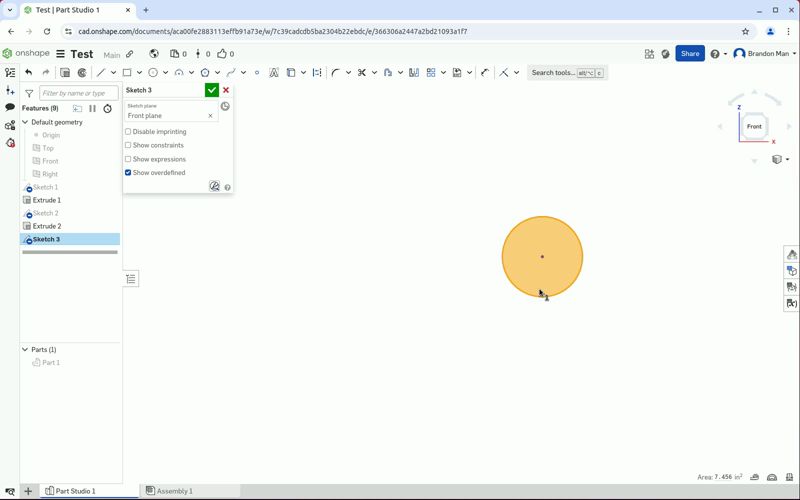
scroll(-6)
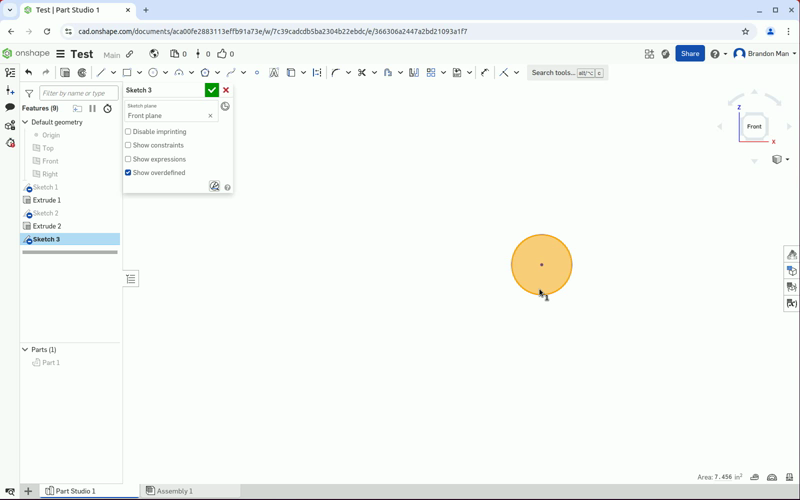
scroll(-6)
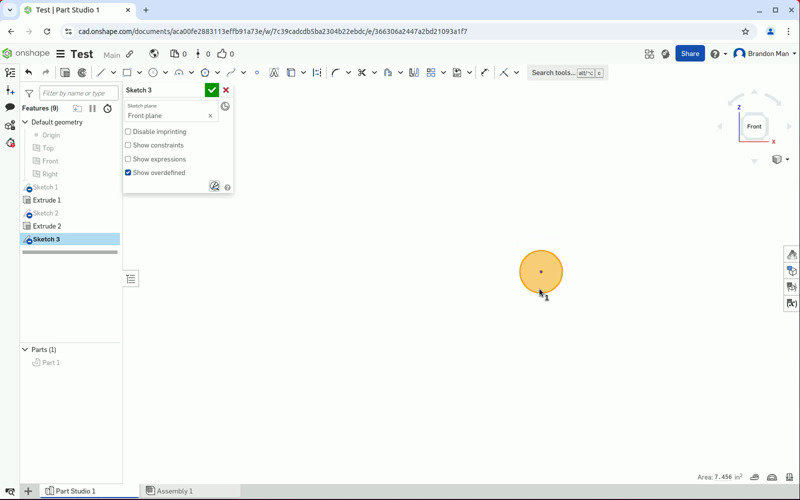
scroll(-6)
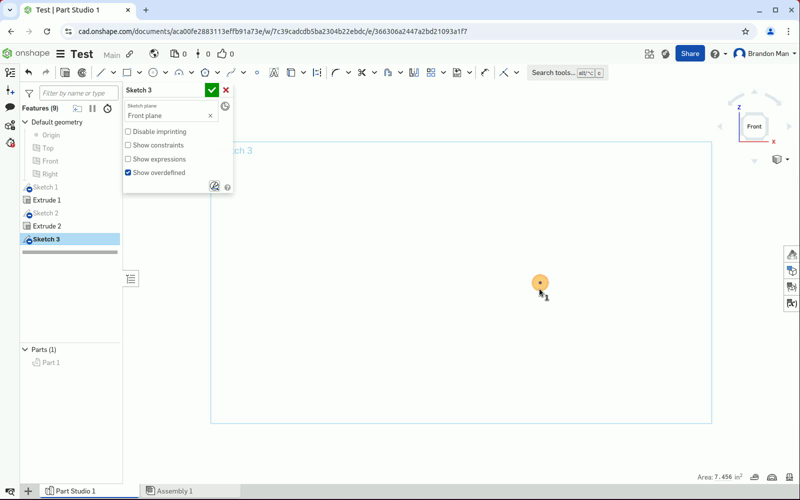
mouse_move(73, 352)
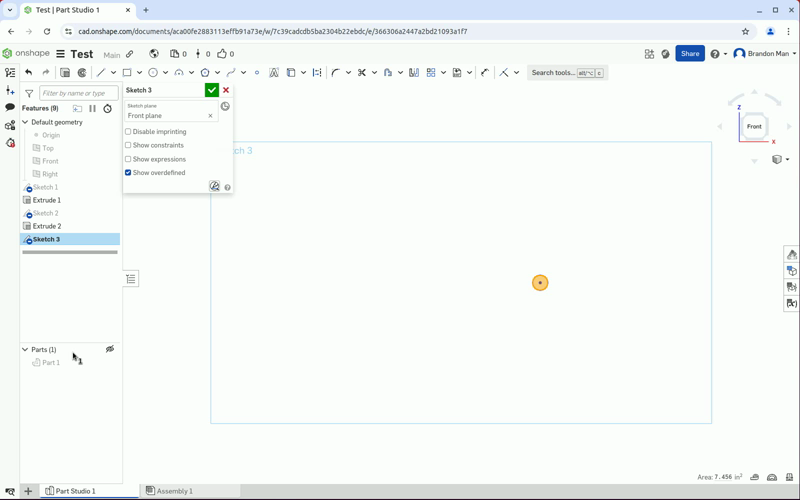
key(shift+y)
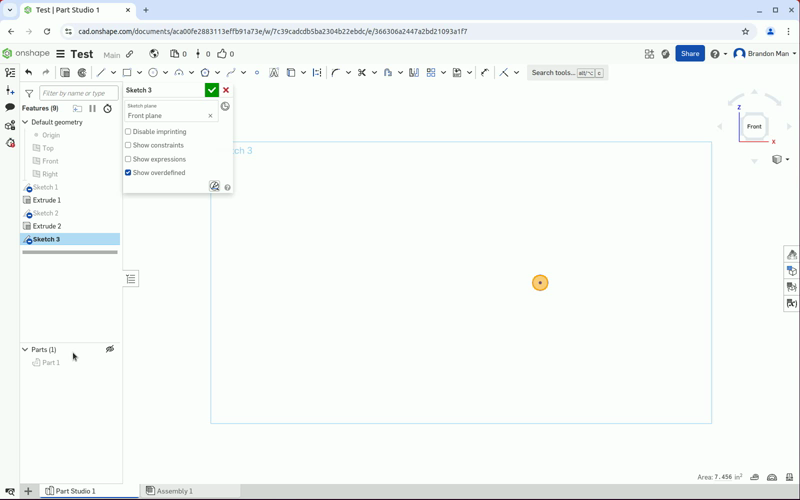
key(shift+e)
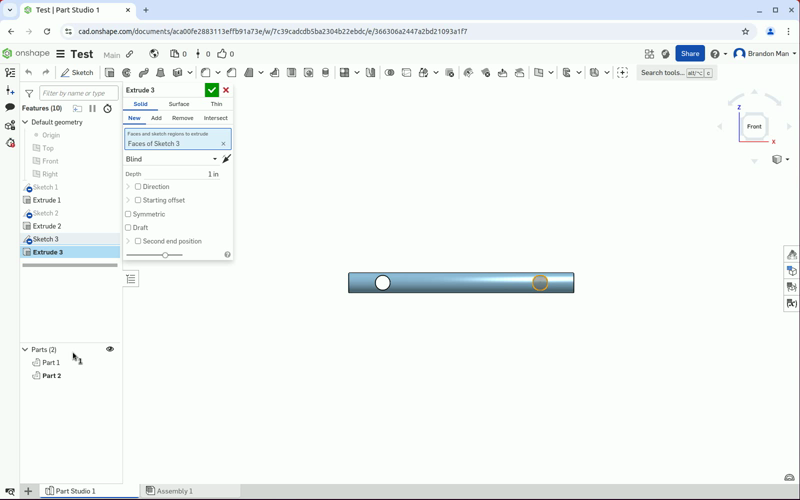
mouse_move(143, 106)
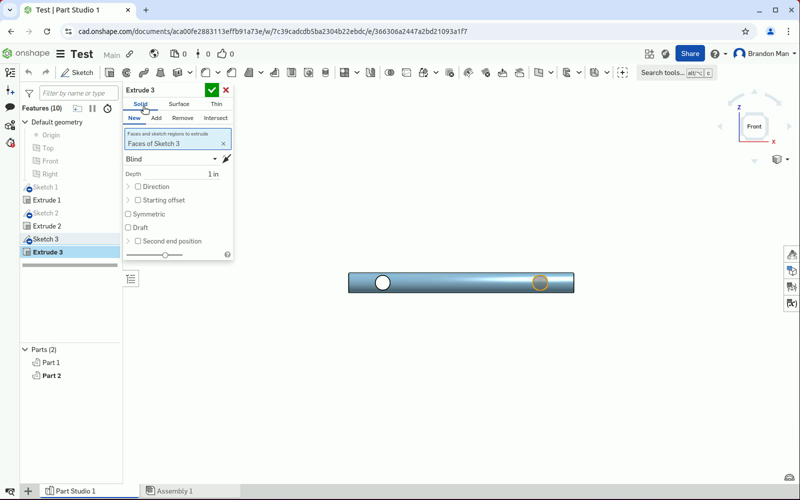
click(143, 106)
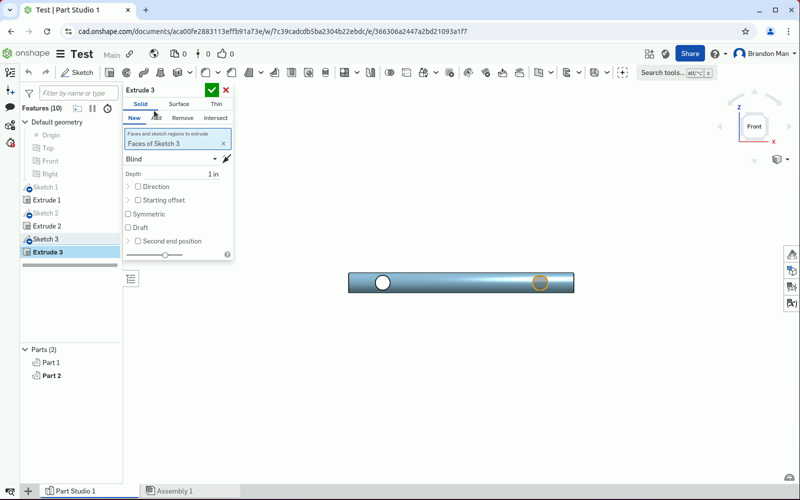
mouse_move(186, 120)
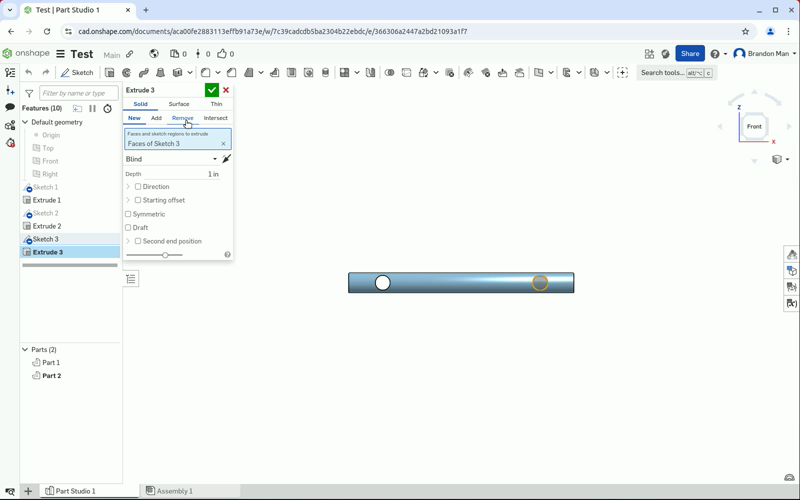
click(186, 120)
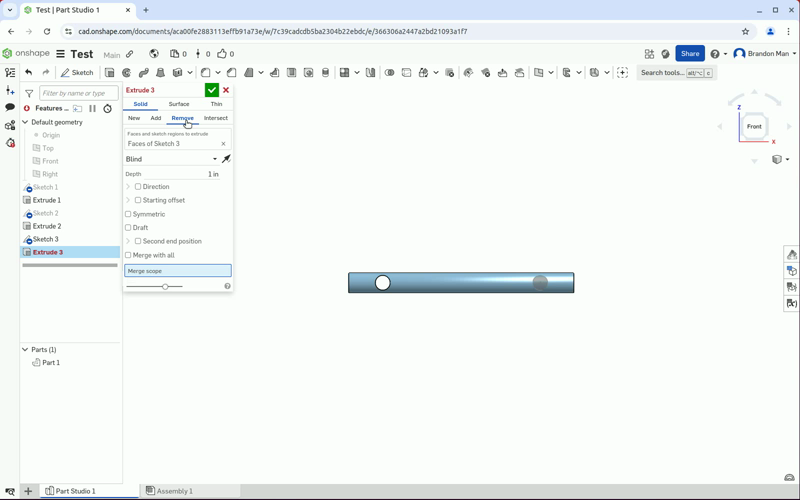
key(tab, 4)
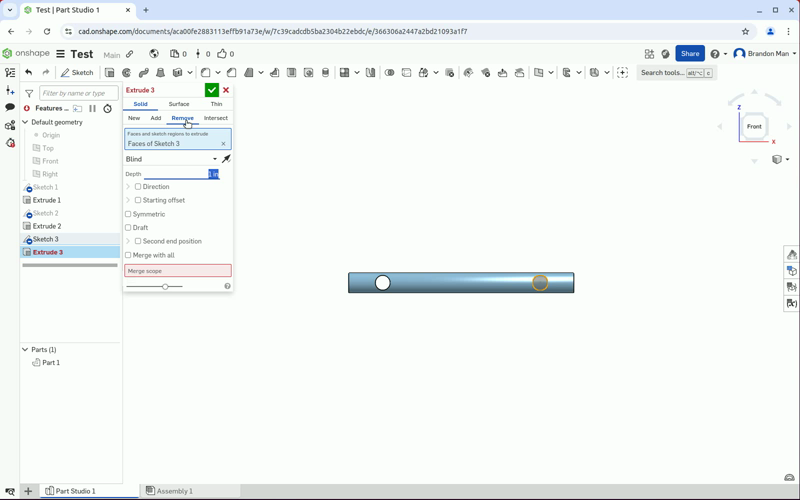
text(-4.814)
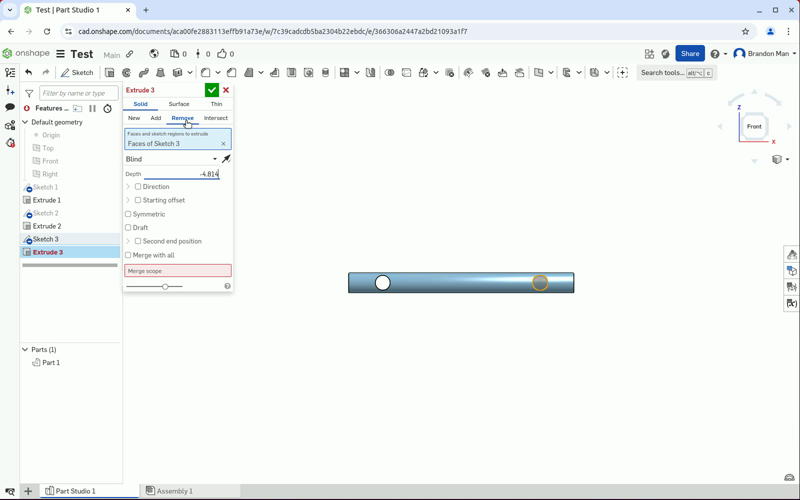
key(tab, 3)
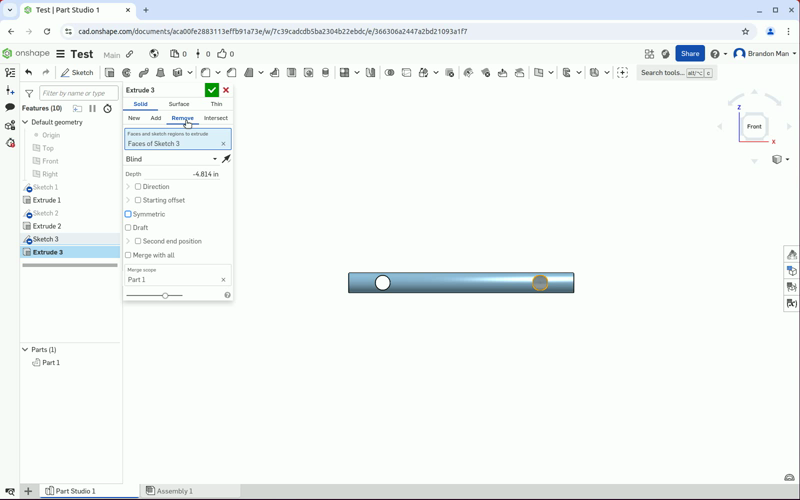
key(space)
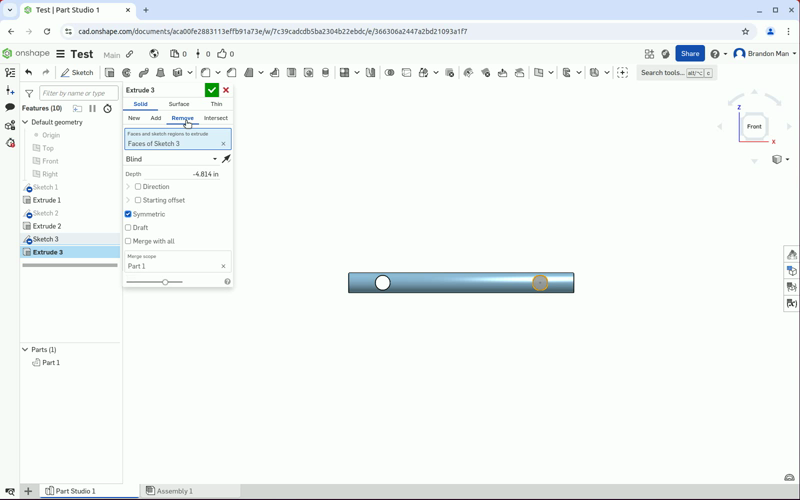
key(tab, 2)
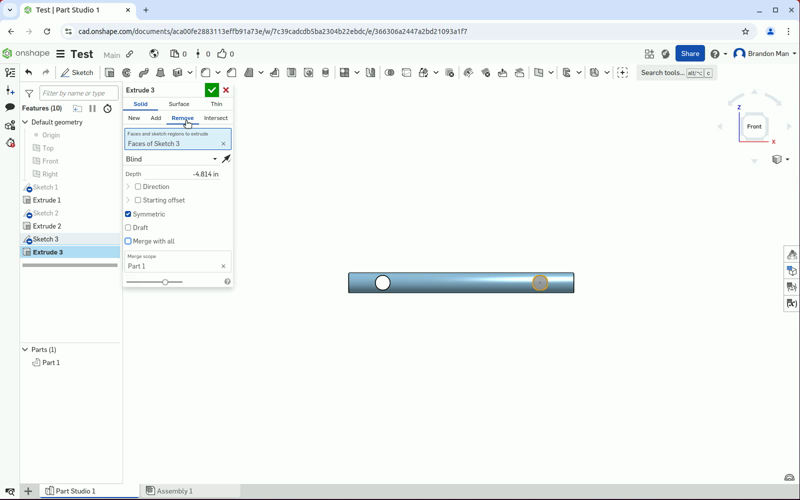
key(space)
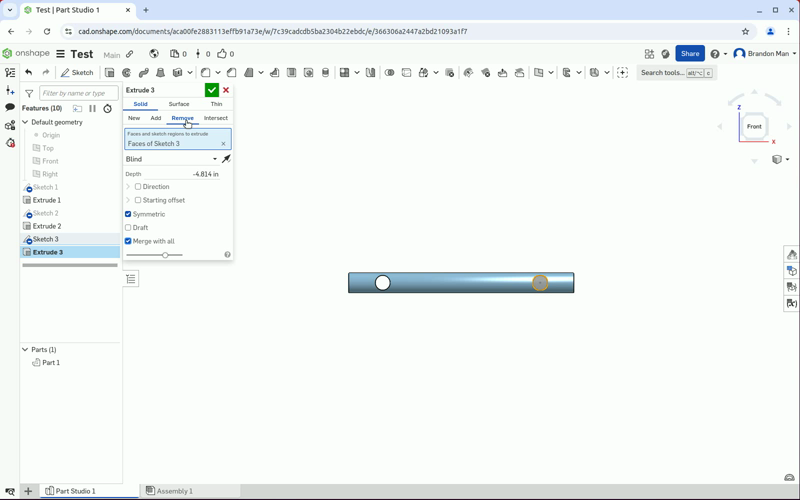
key(enter)
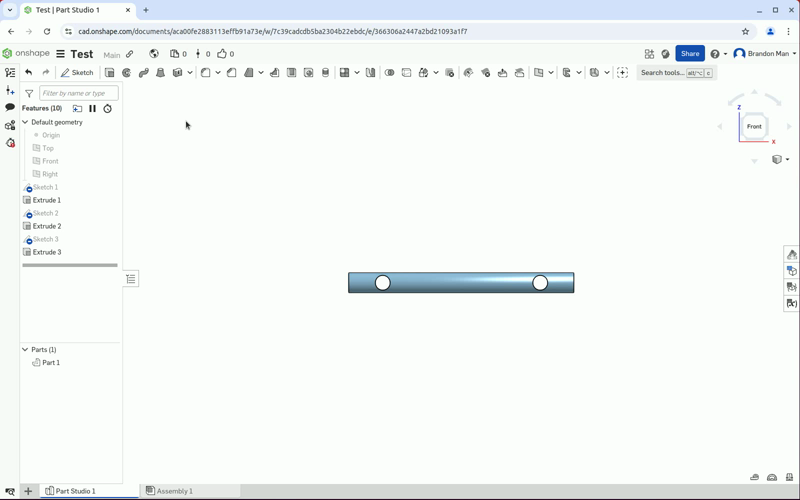
key(shift+h)
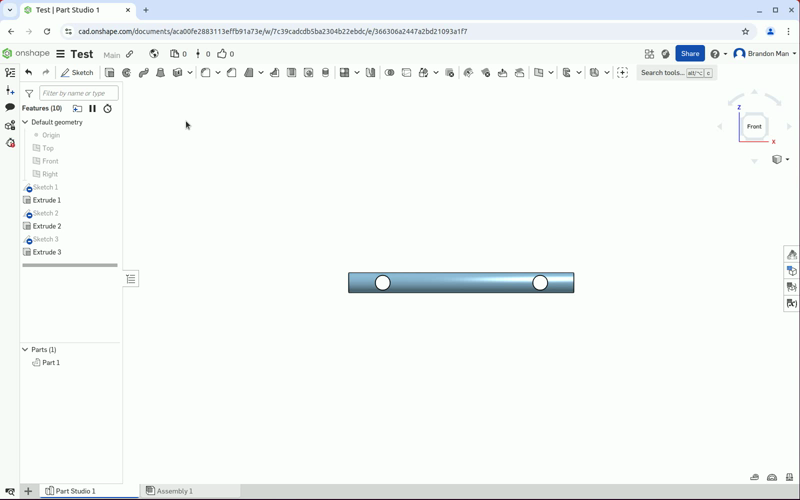
key(shift+h)
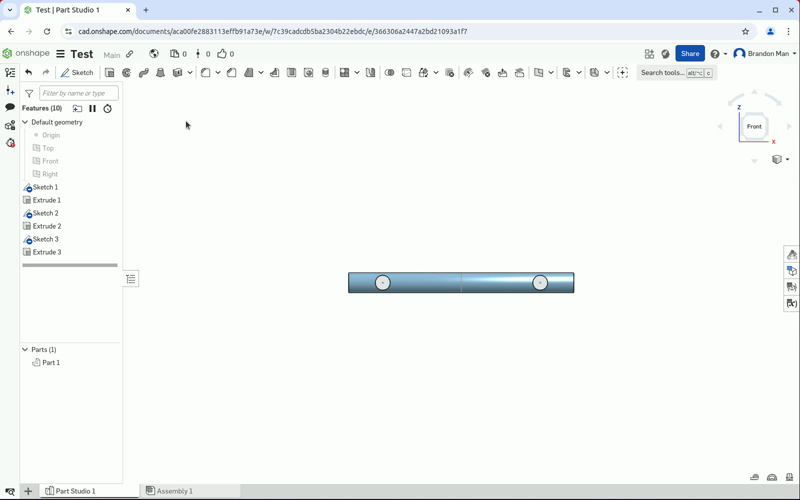
key(shift+7)
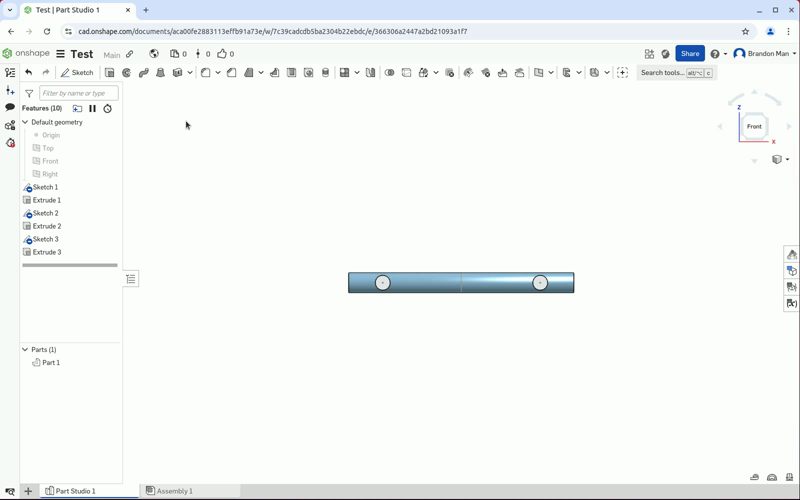
key(left, 2)
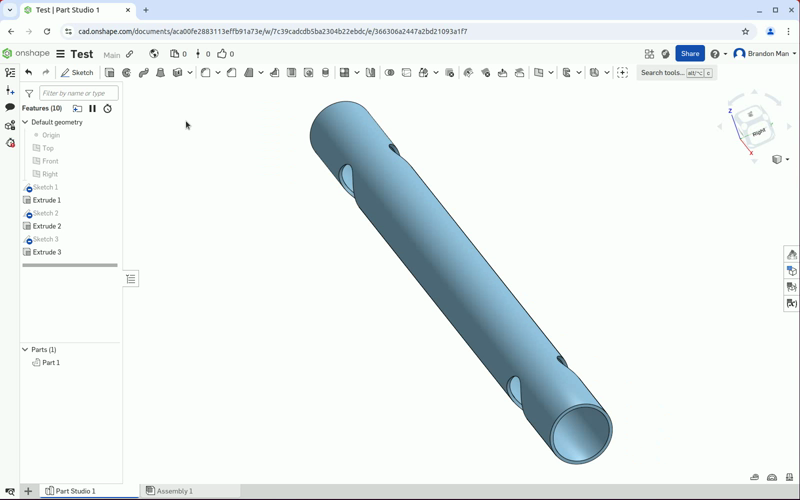
key(down, 2)
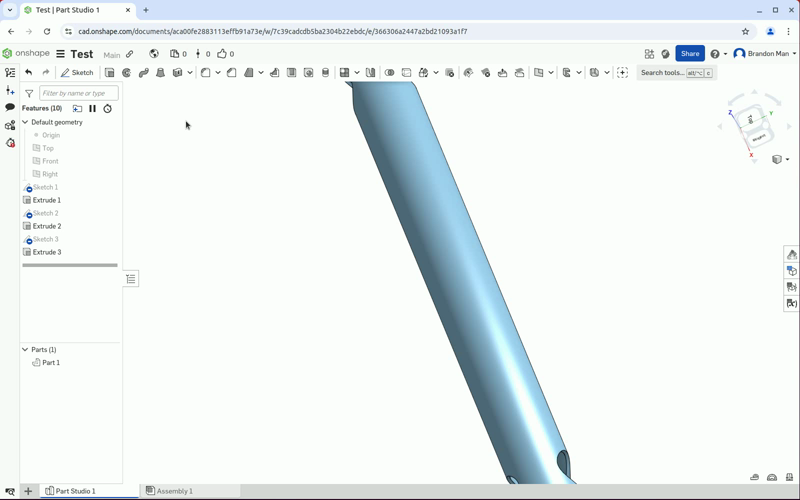
key(up, 2)
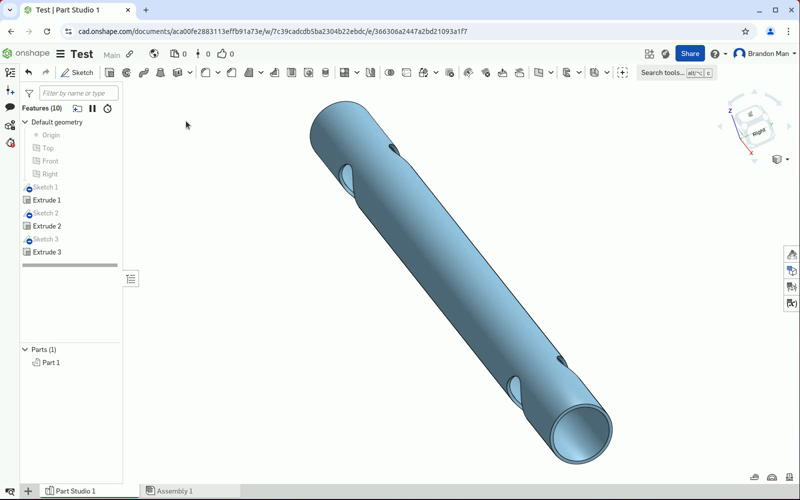
key(right, 2)
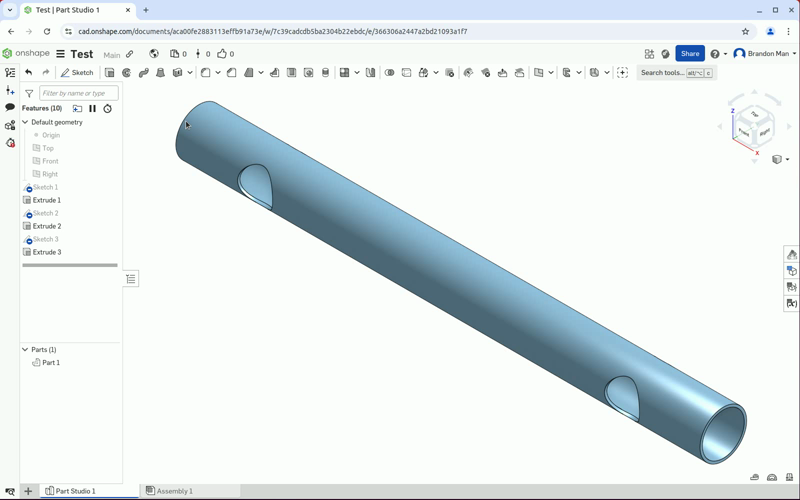
mouse_move(73, 189)
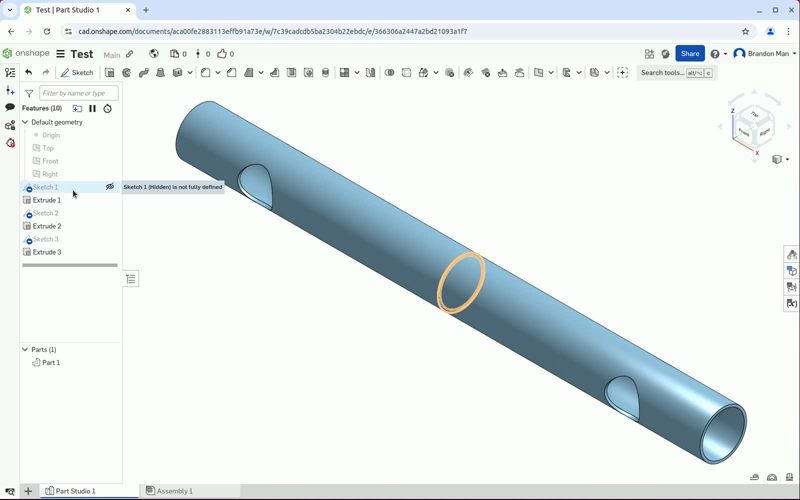
click(73, 189)